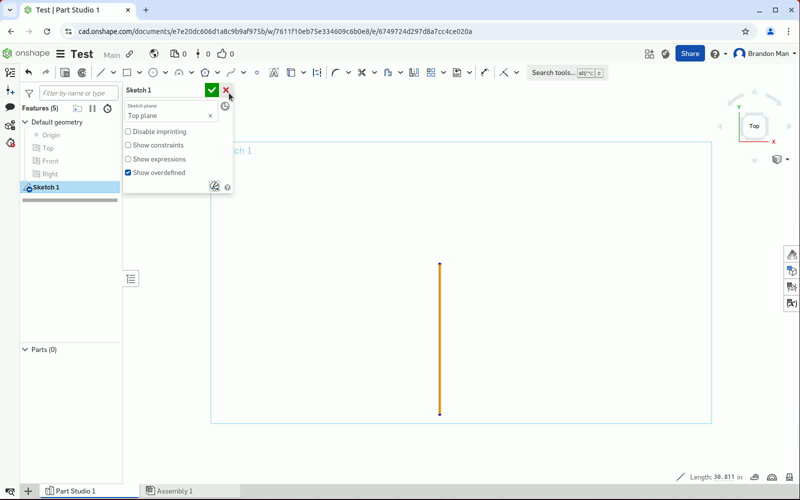
key(shift+h)
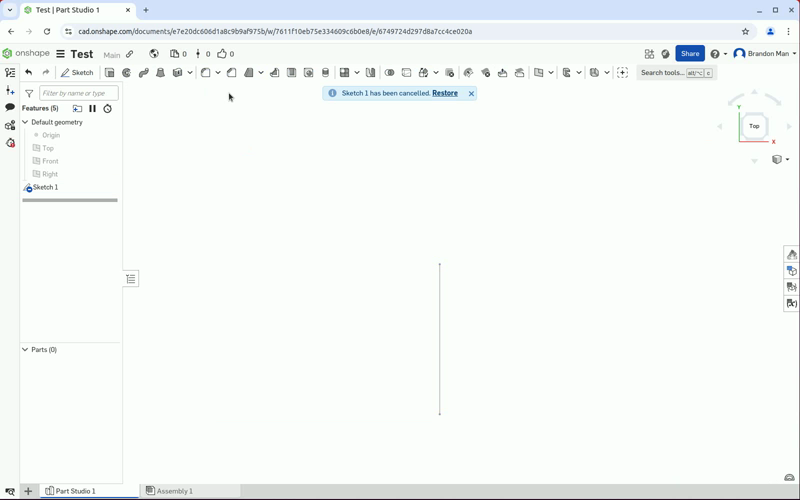
key(shift+s)
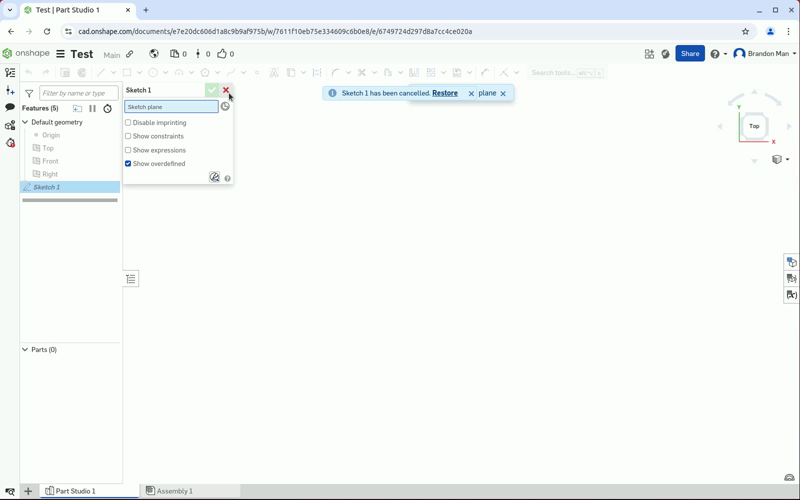
mouse_move(73, 150)
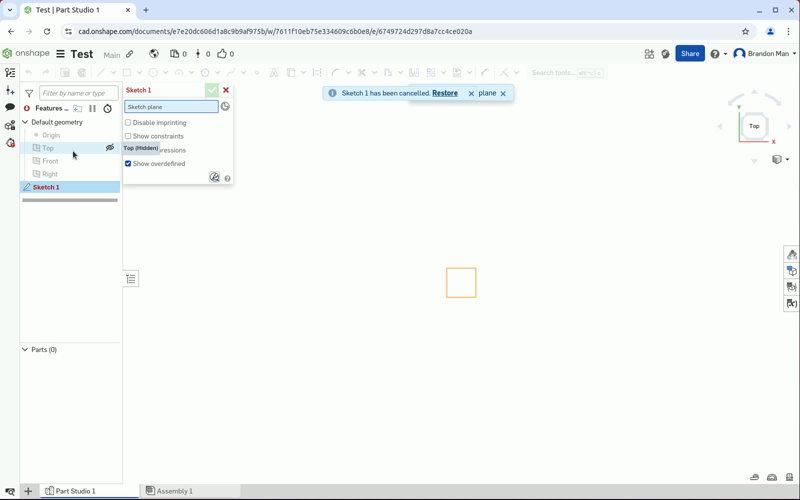
click(73, 150)
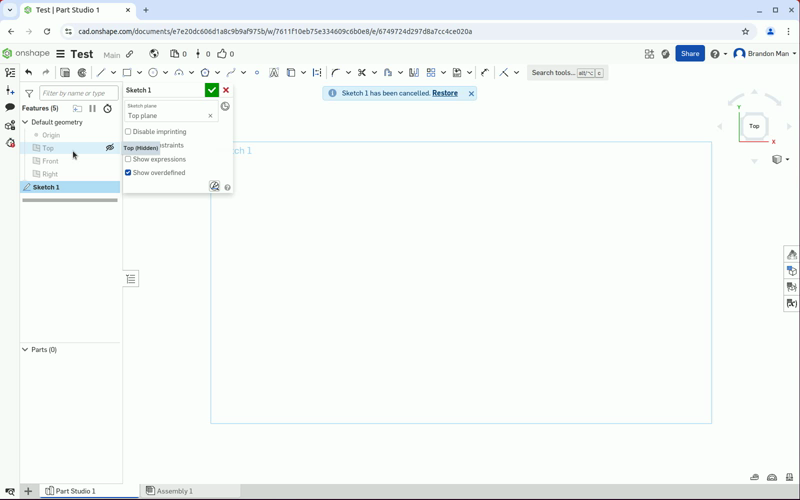
mouse_move(73, 352)
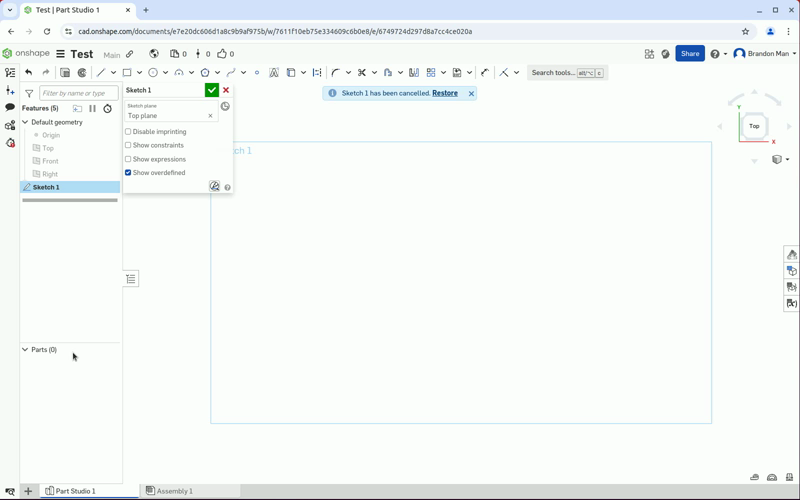
key(y)
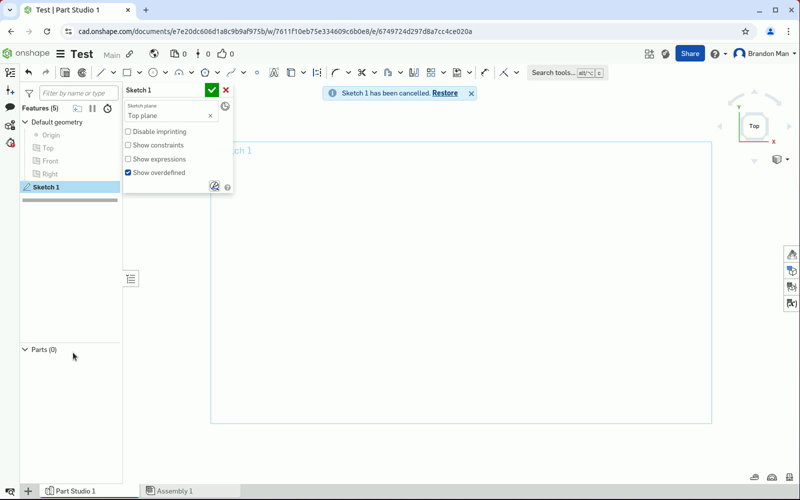
key(l)
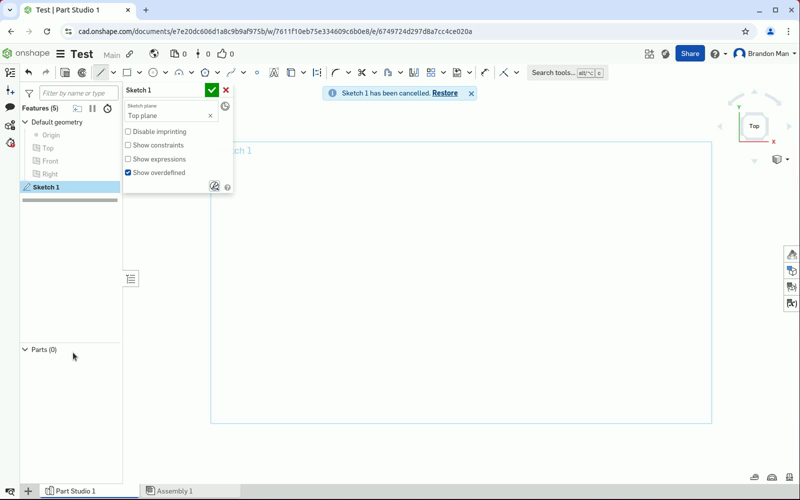
key_down(shift)
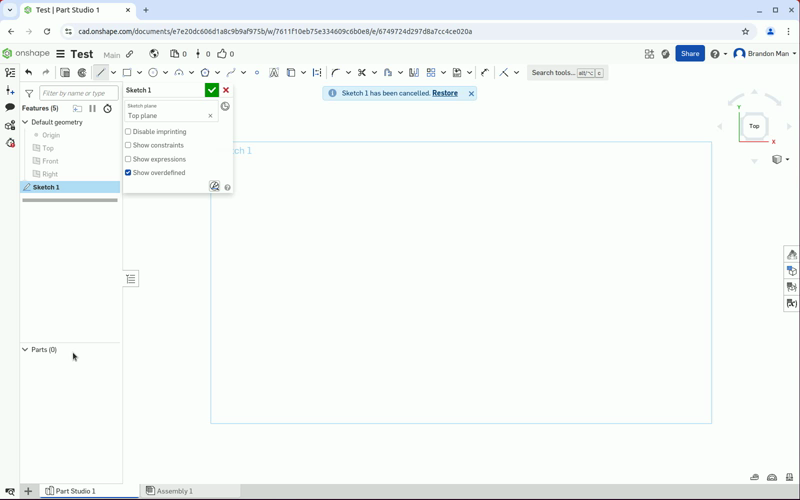
mouse_move(460, 290)
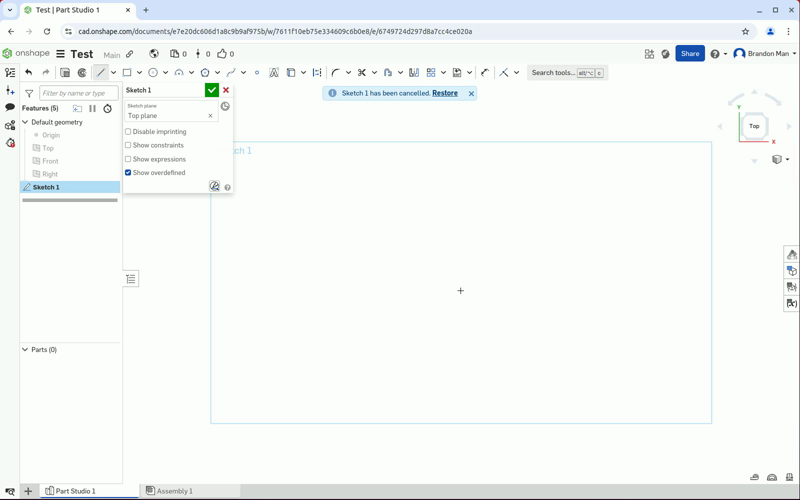
click(460, 290)
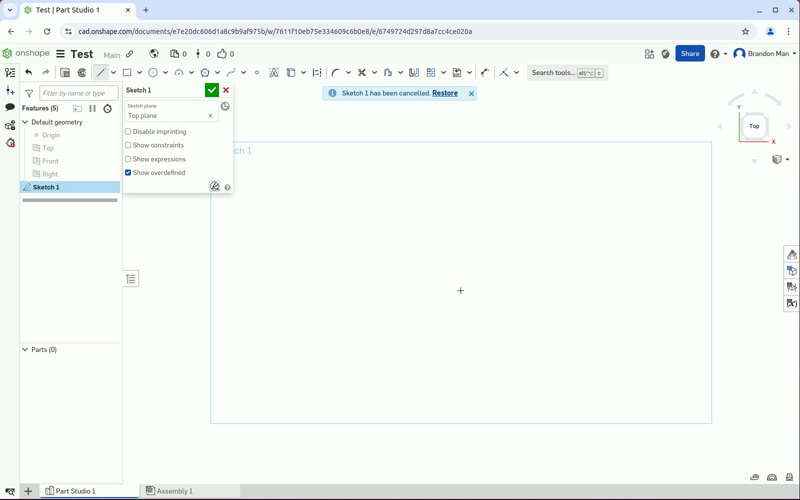
key_up(shift)
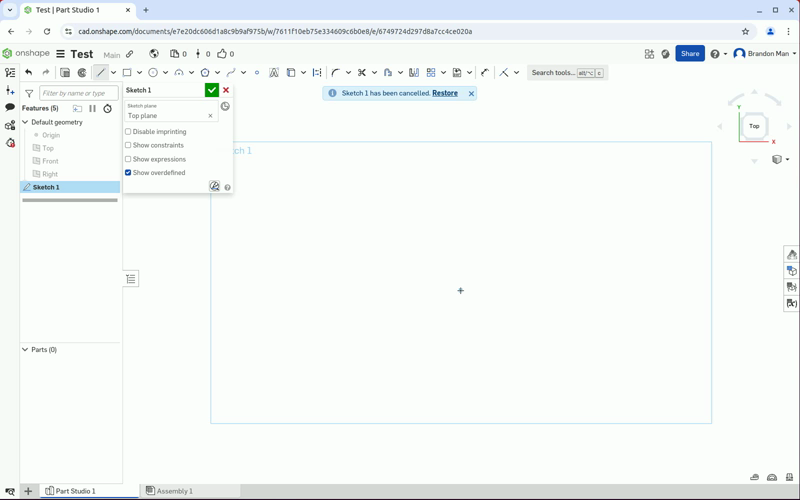
key_down(shift)
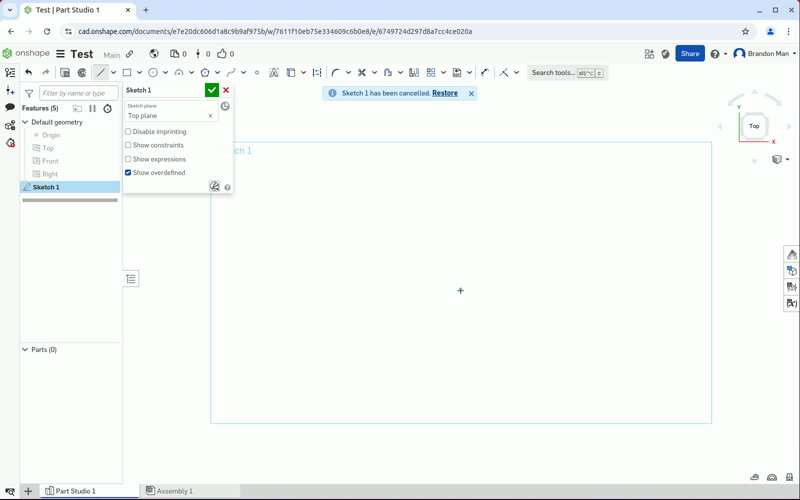
mouse_move(490, 290)
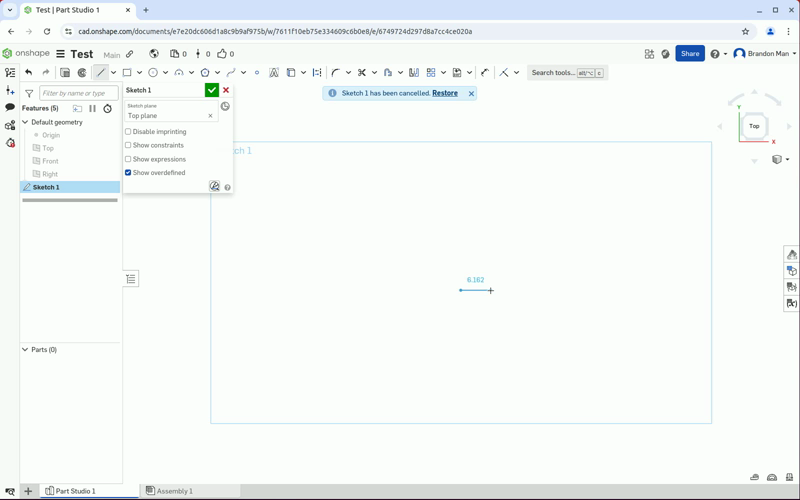
mouse_move(476, 290)
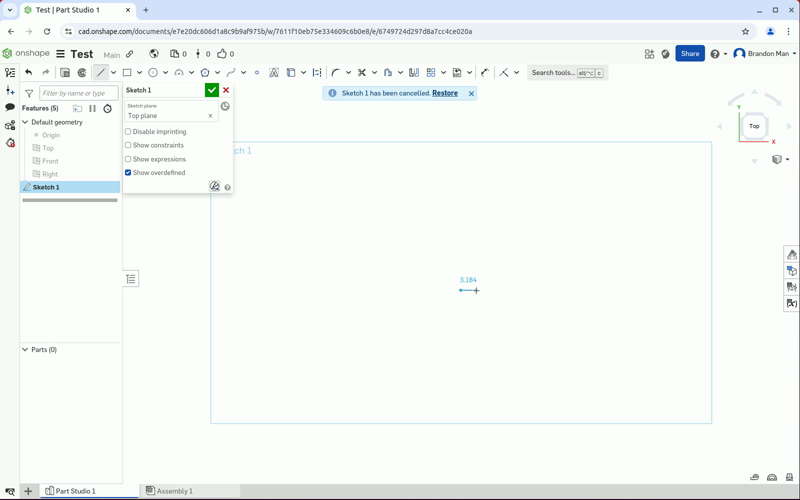
click(476, 290)
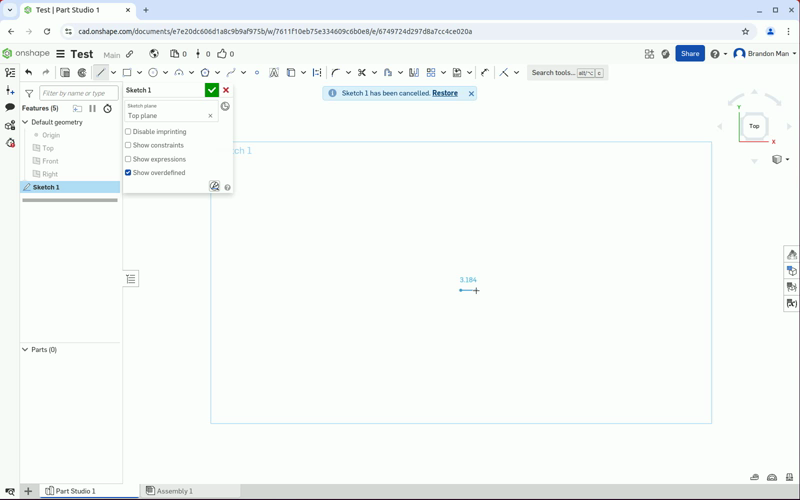
key_up(shift)
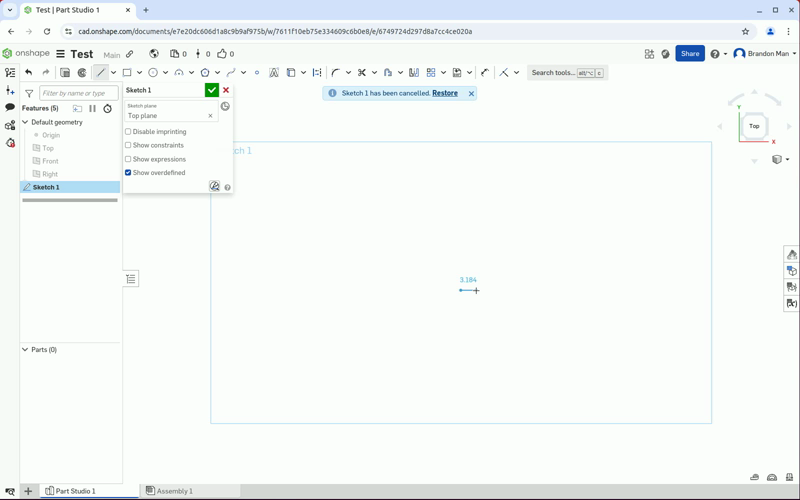
key(esc)
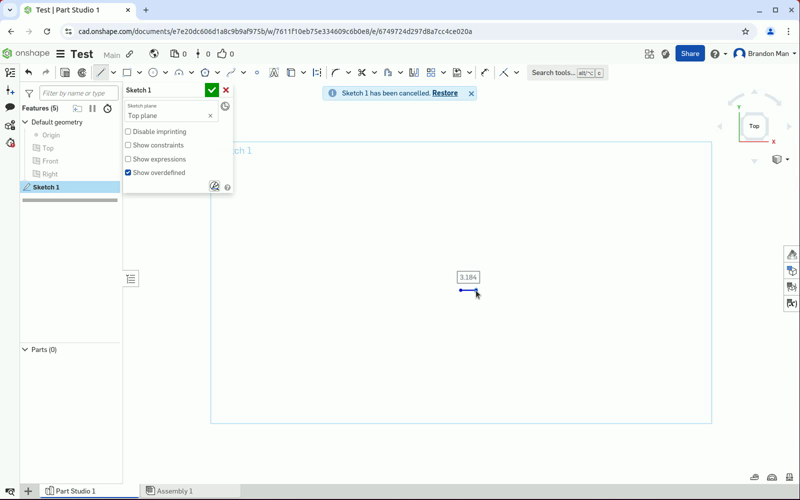
key(a)
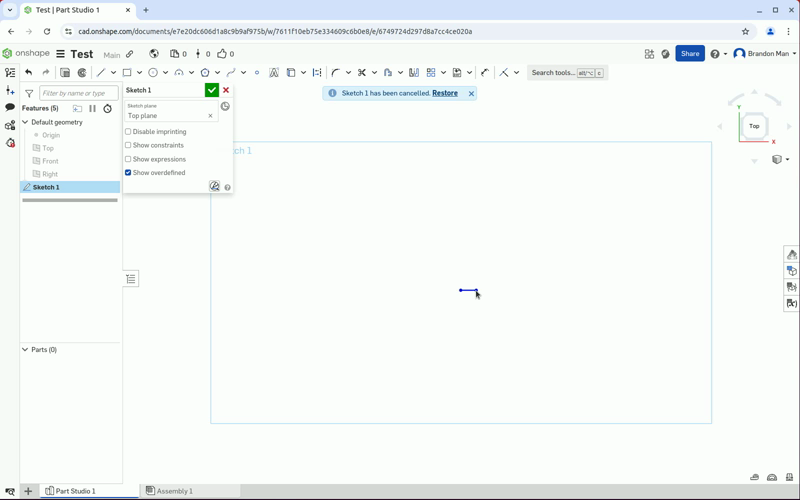
mouse_move(476, 290)
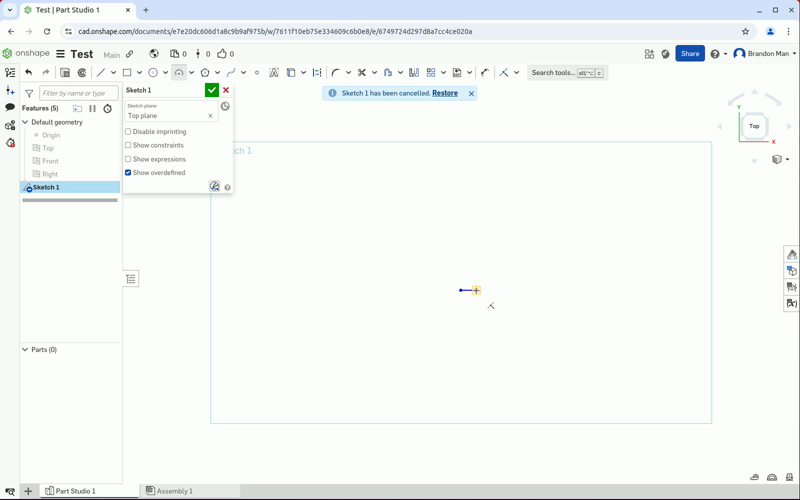
click(476, 290)
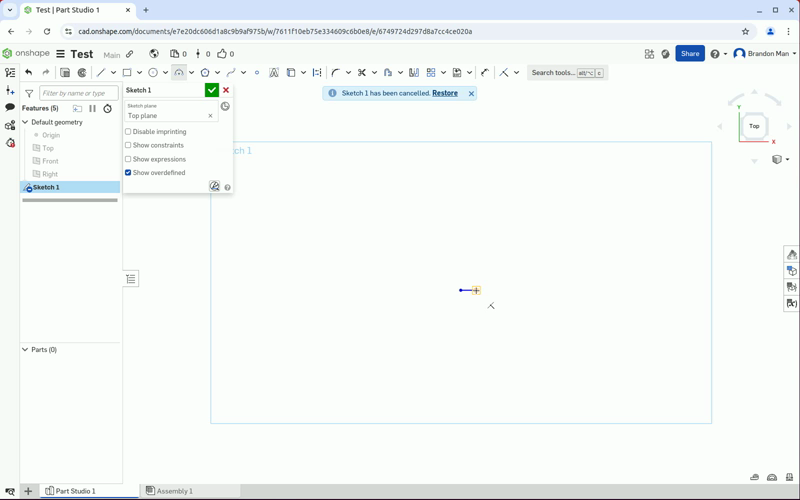
key_down(shift)
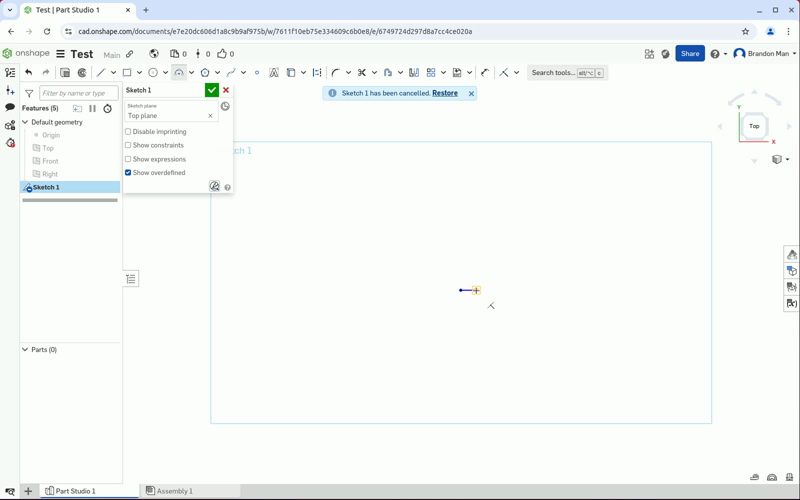
mouse_move(486, 282)
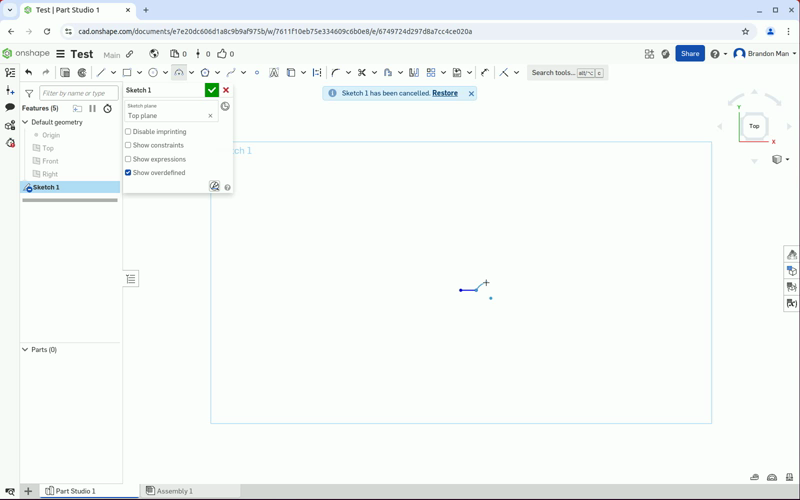
click(486, 282)
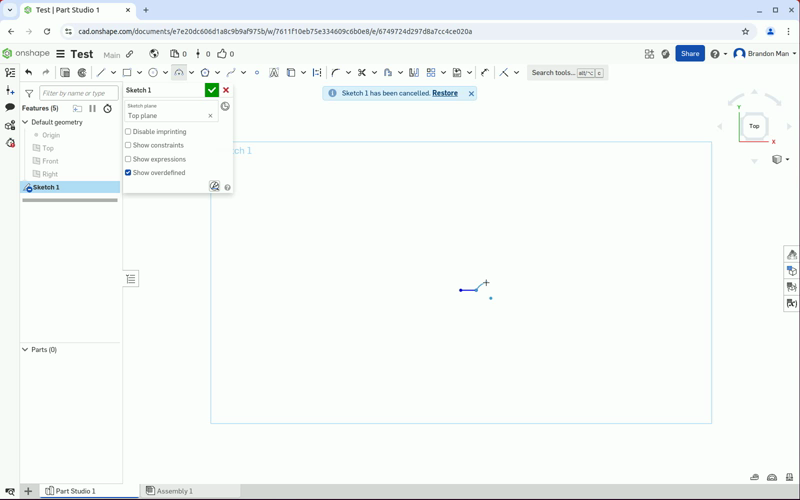
mouse_move(480, 285)
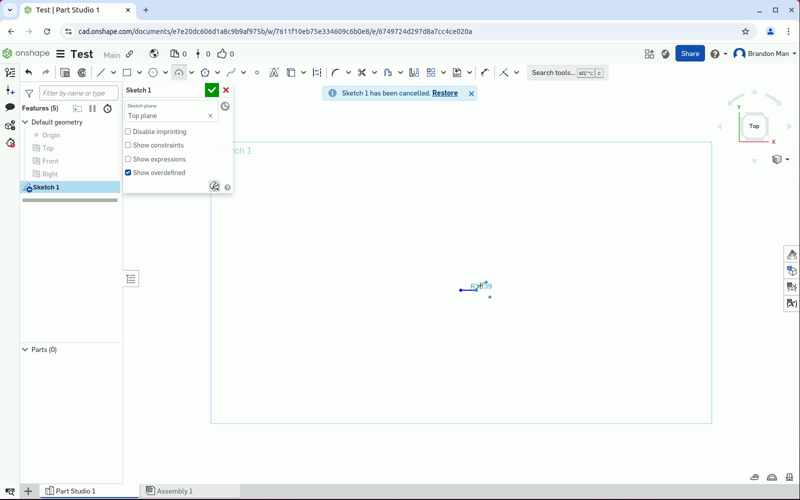
click(480, 285)
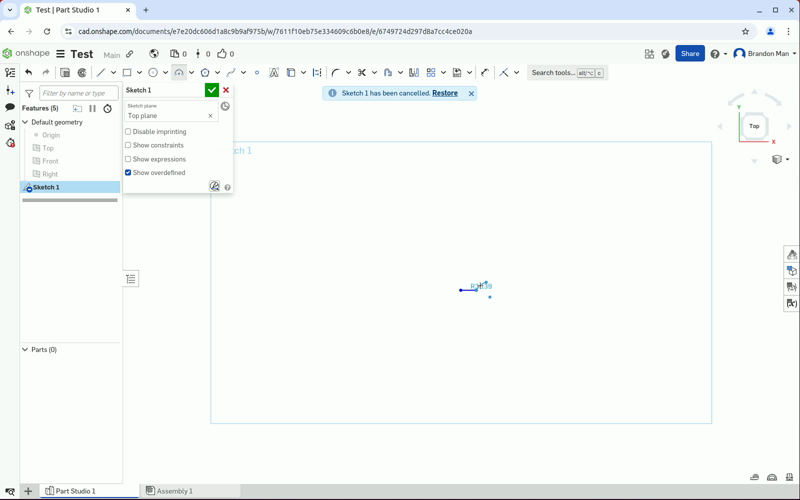
key_up(shift)
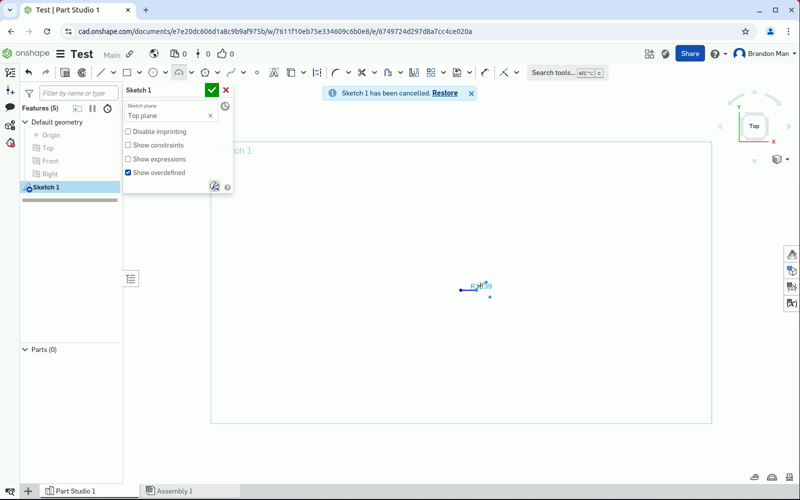
key(esc)
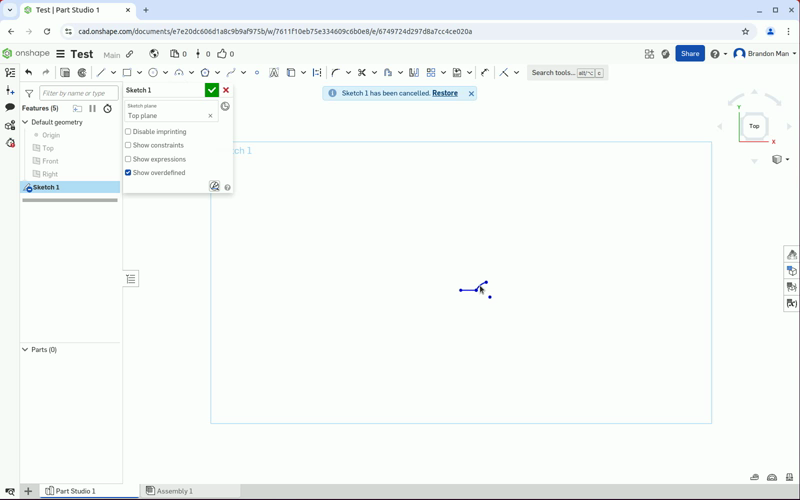
key(l)
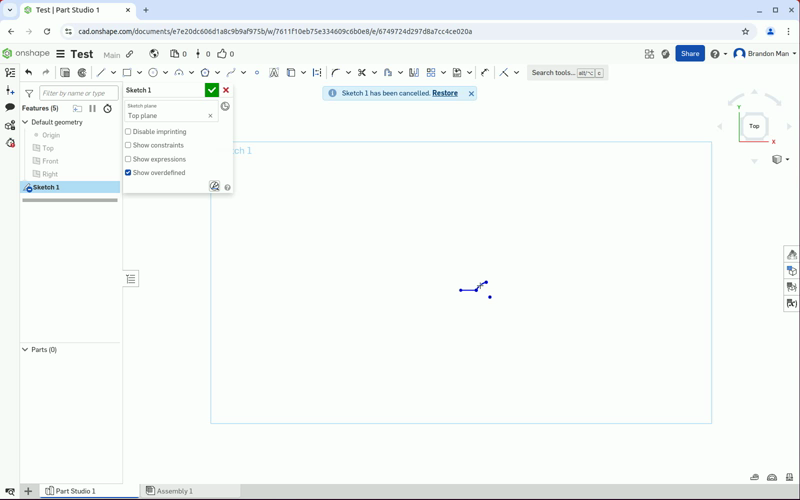
mouse_move(486, 282)
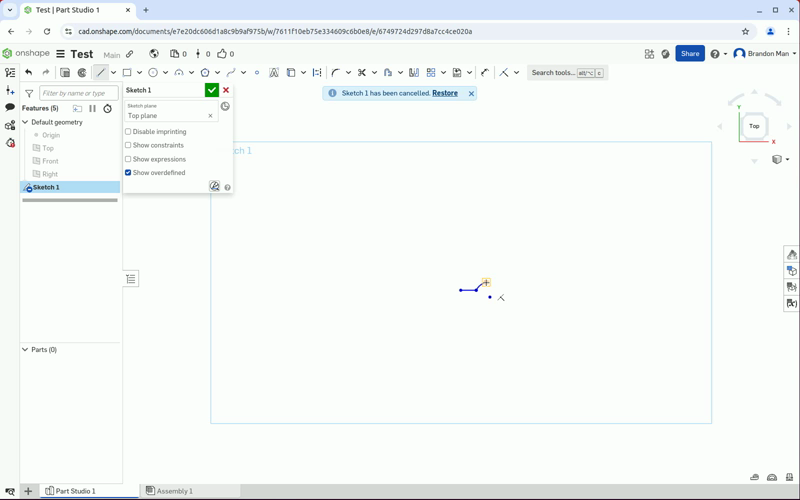
click(486, 282)
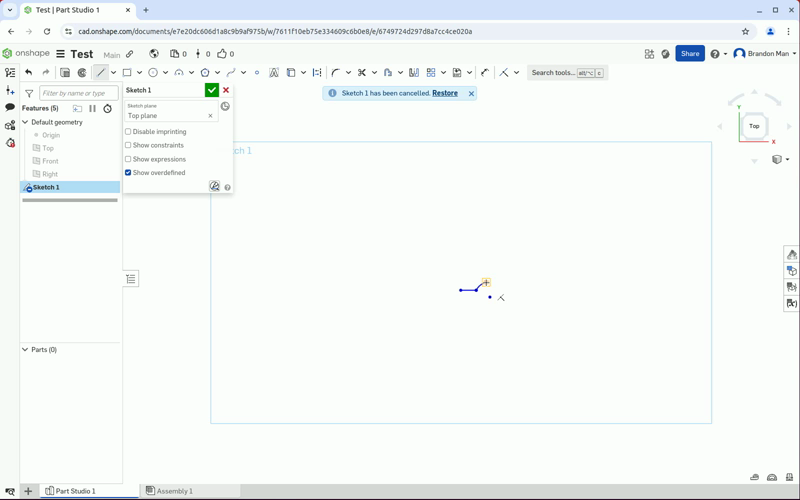
key_down(shift)
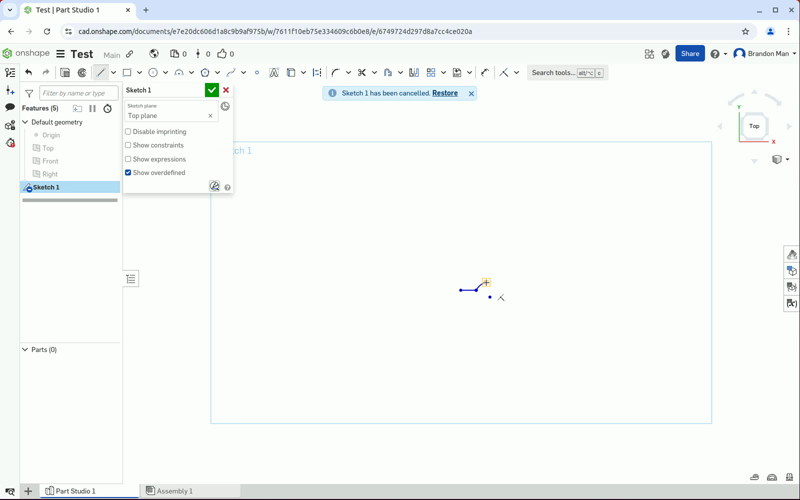
mouse_move(516, 282)
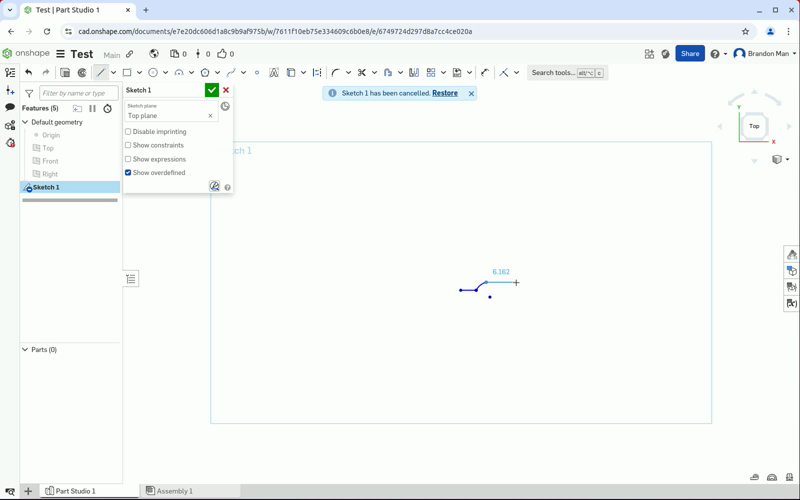
mouse_move(460, 282)
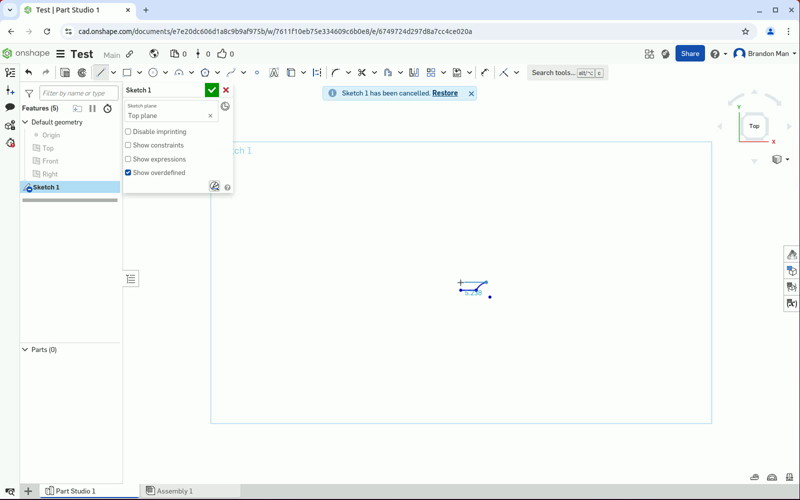
click(460, 282)
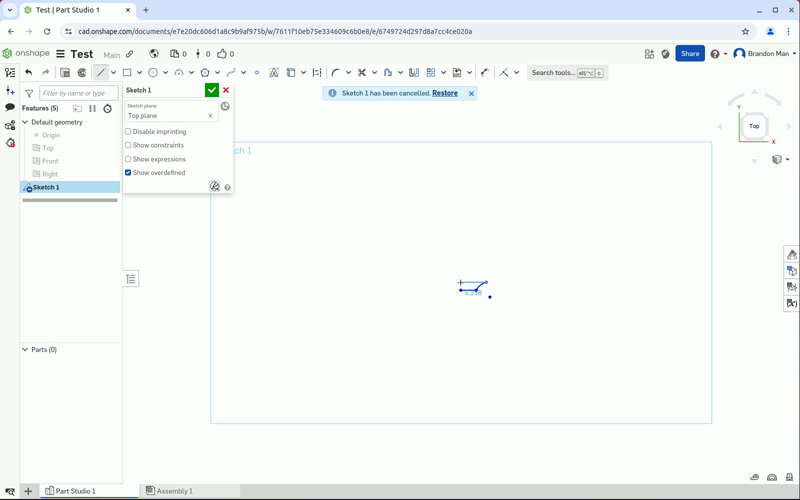
key_up(shift)
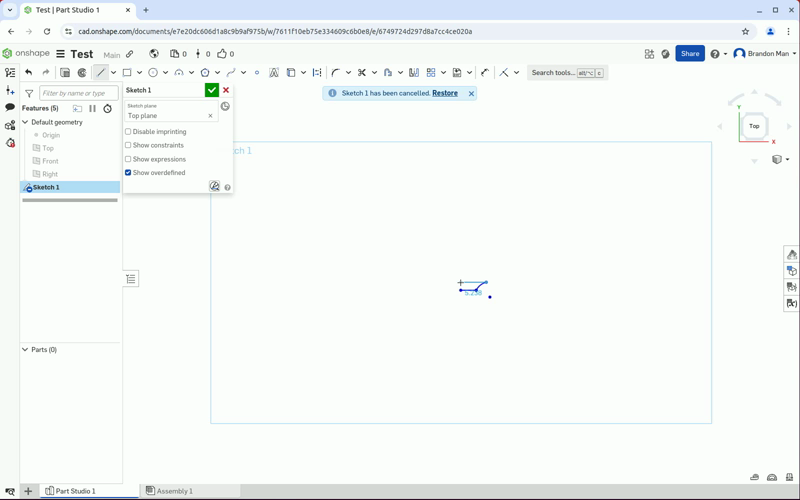
key(esc)
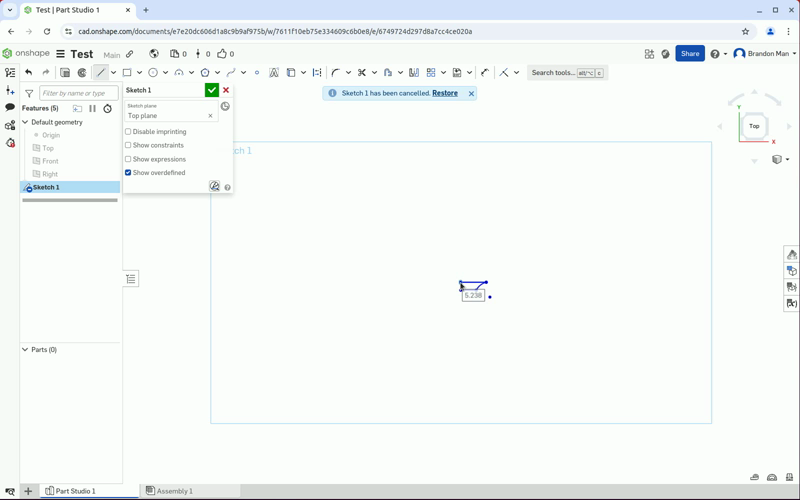
key(a)
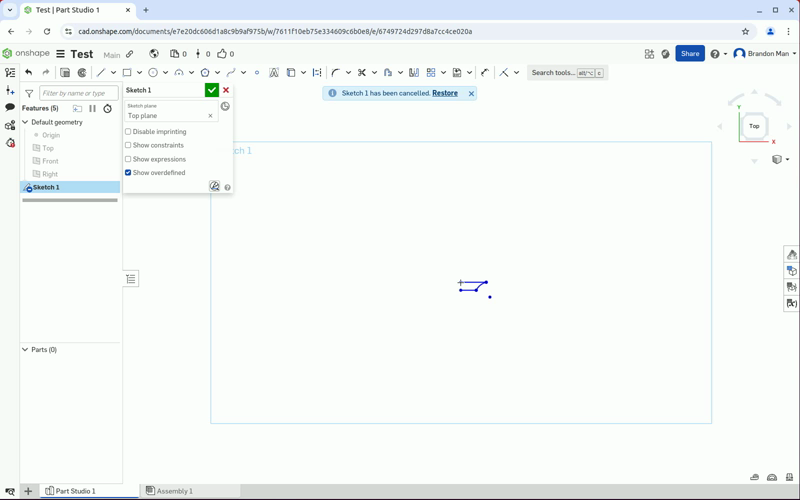
mouse_move(460, 282)
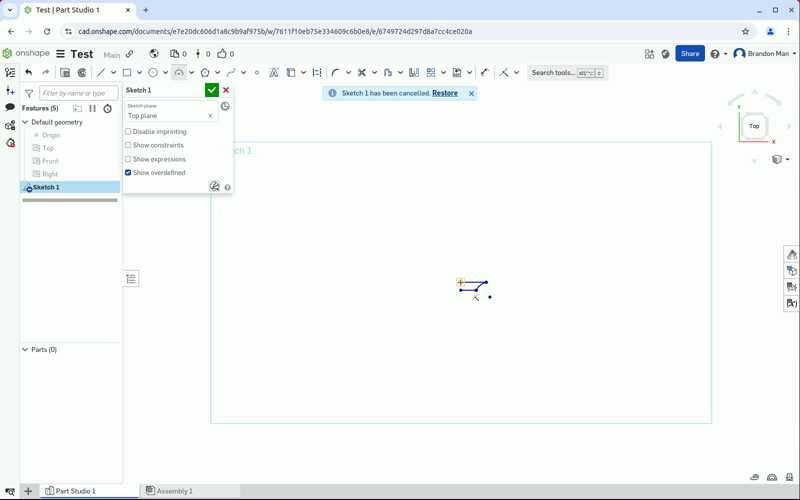
click(460, 282)
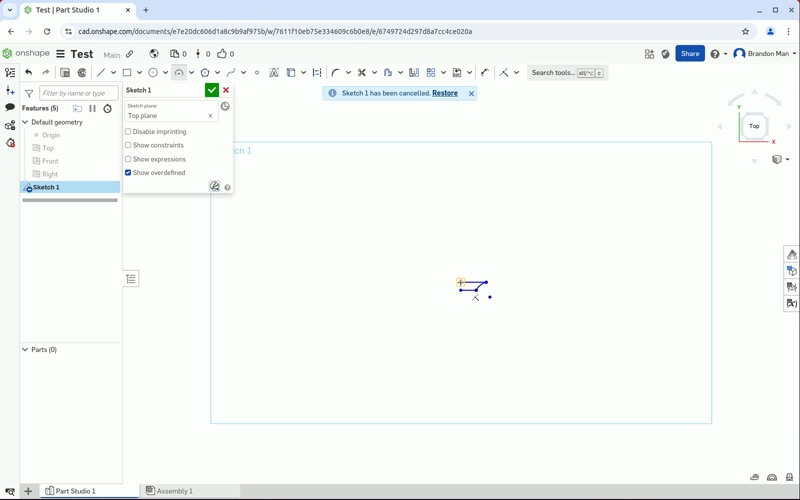
key_down(shift)
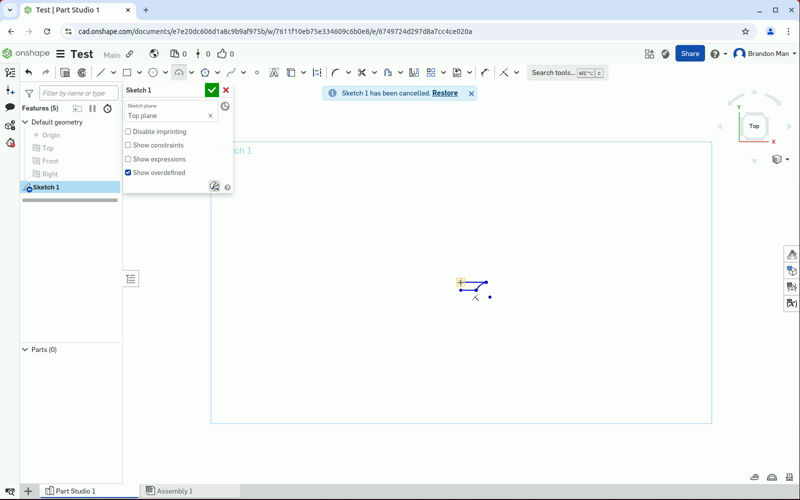
mouse_move(469, 261)
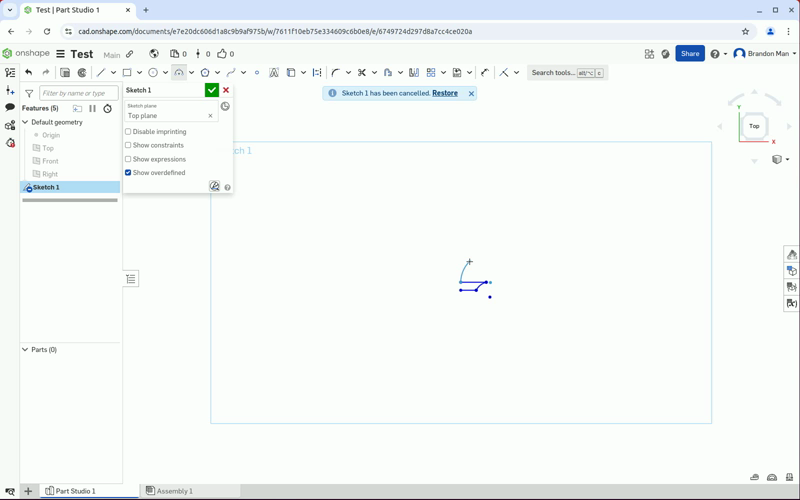
click(469, 261)
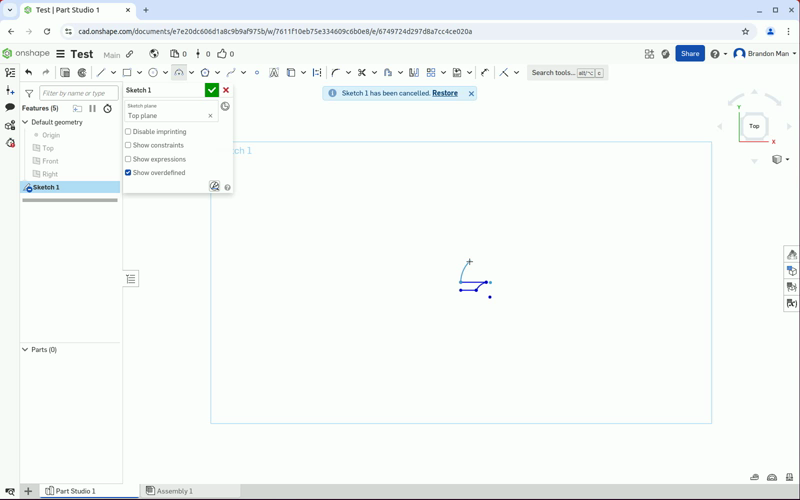
mouse_move(449, 264)
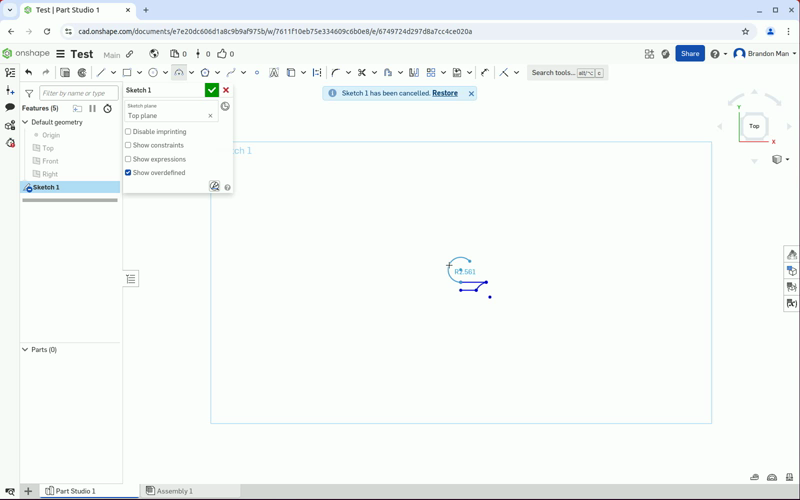
click(449, 264)
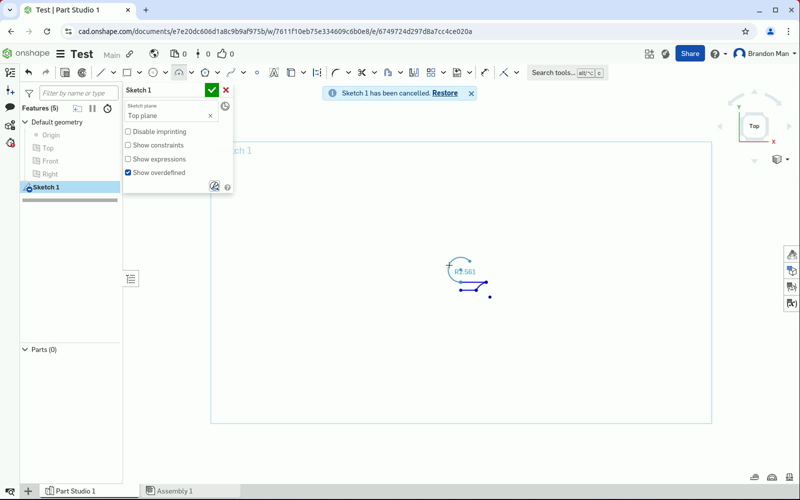
key_up(shift)
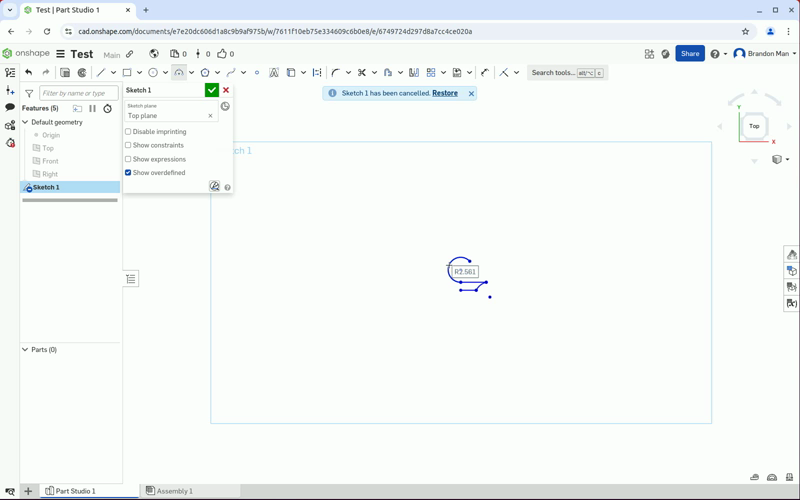
mouse_move(469, 261)
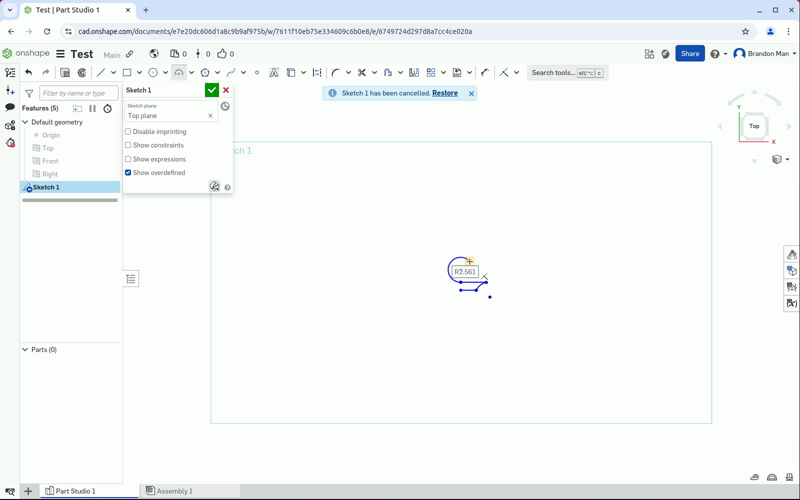
click(469, 261)
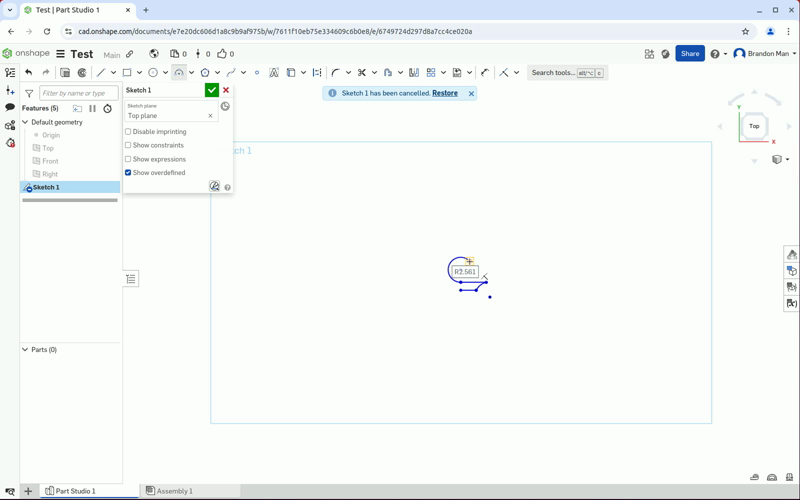
key_down(shift)
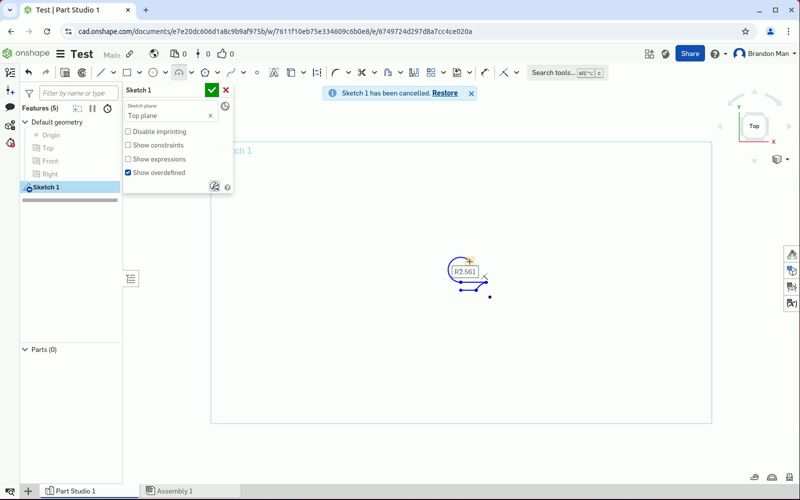
mouse_move(475, 255)
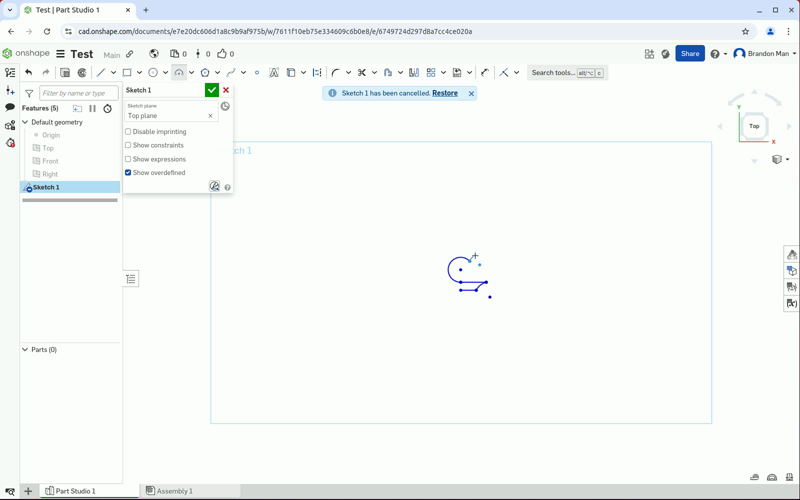
click(475, 255)
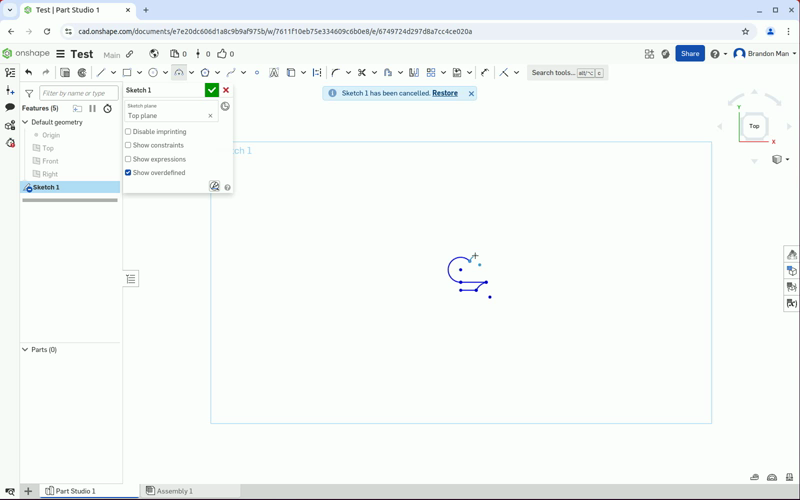
mouse_move(475, 261)
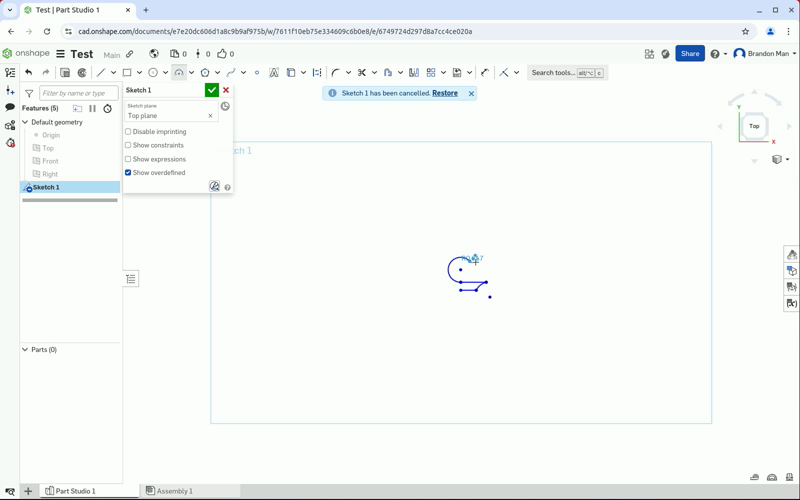
click(475, 261)
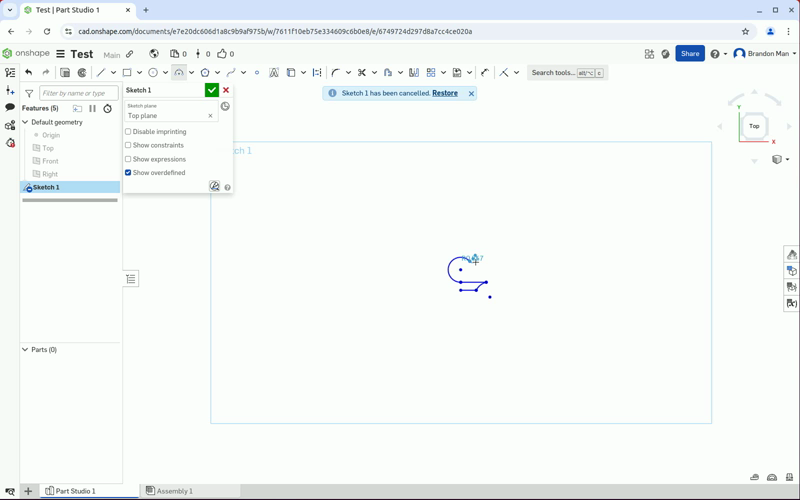
key_up(shift)
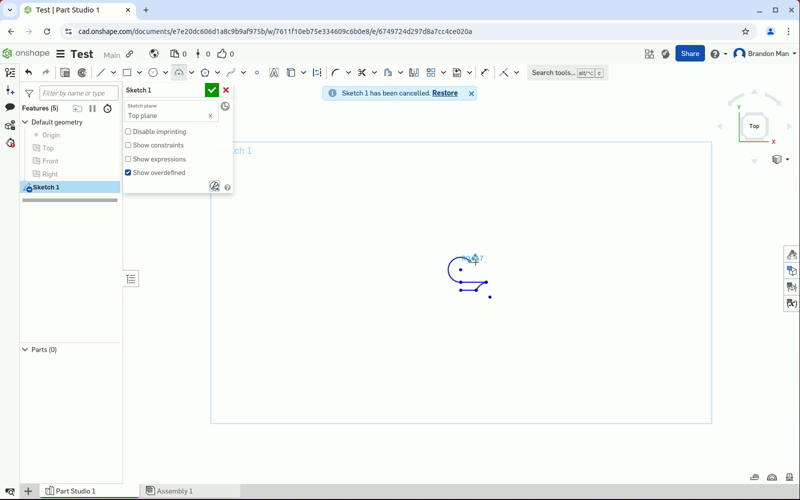
mouse_move(475, 255)
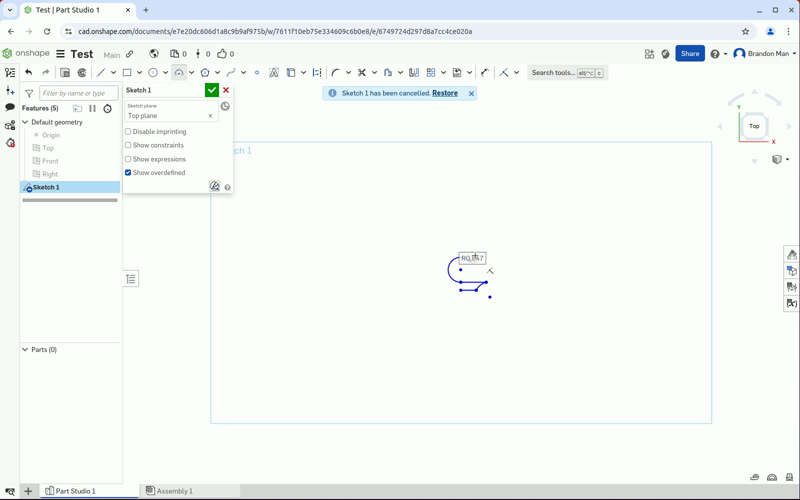
scroll(6)
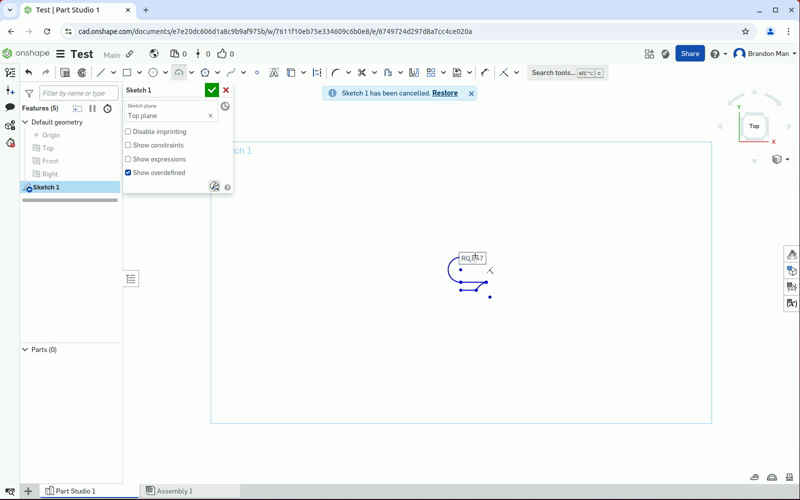
scroll(6)
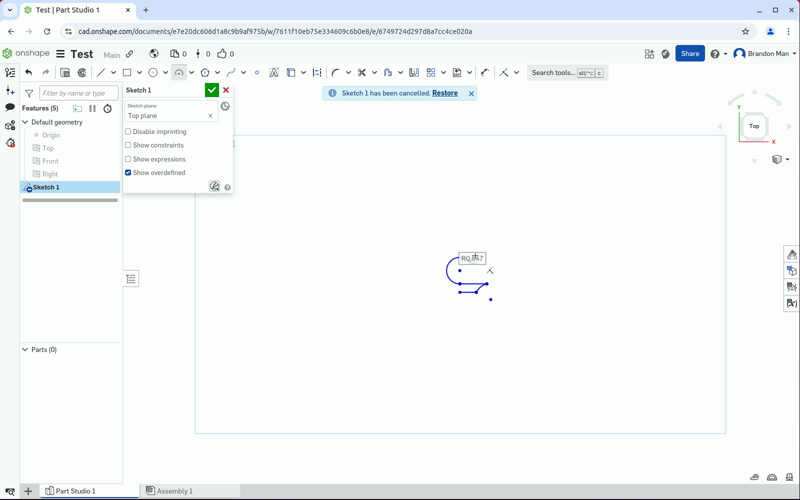
scroll(6)
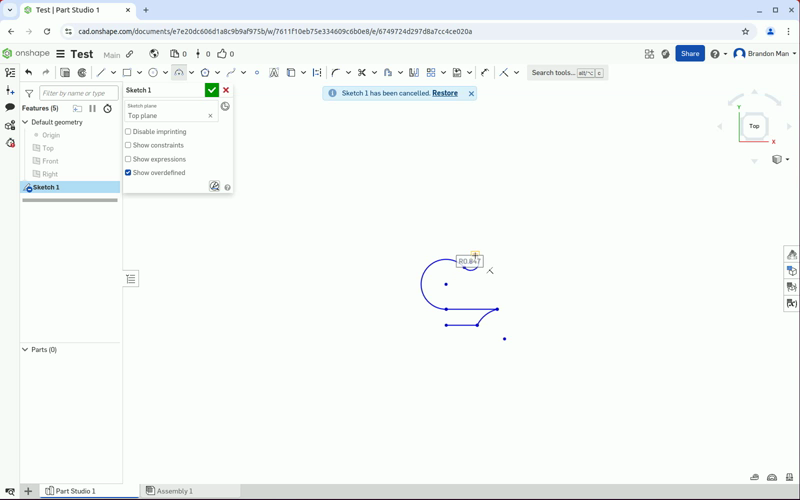
scroll(6)
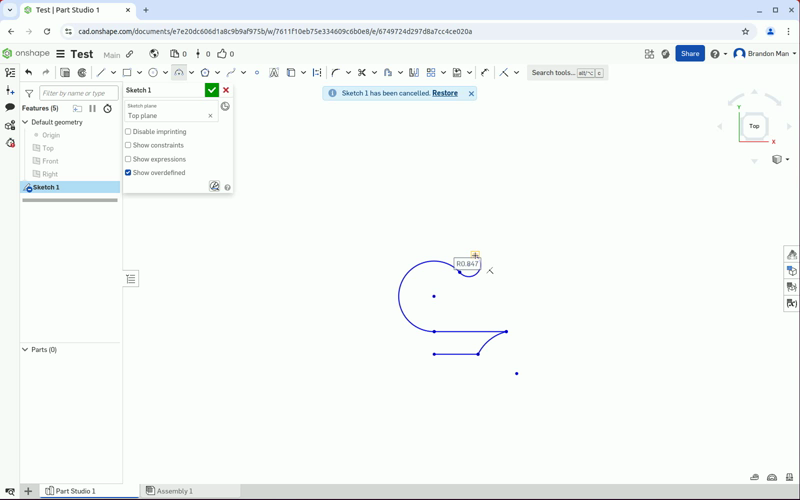
scroll(6)
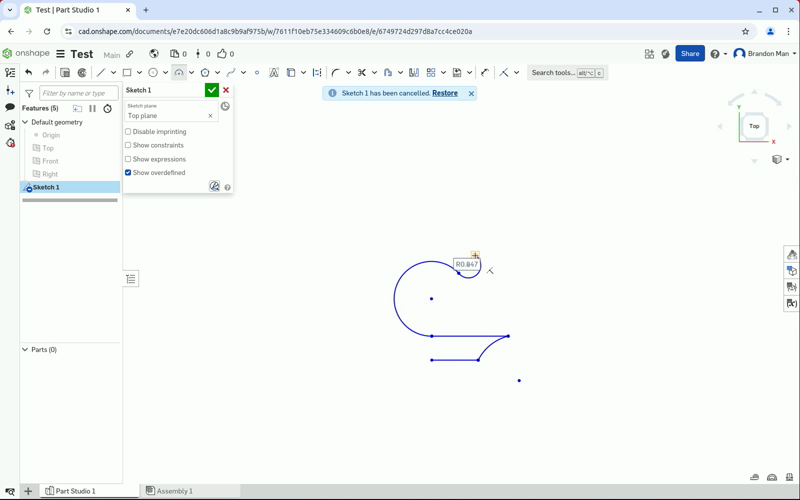
scroll(6)
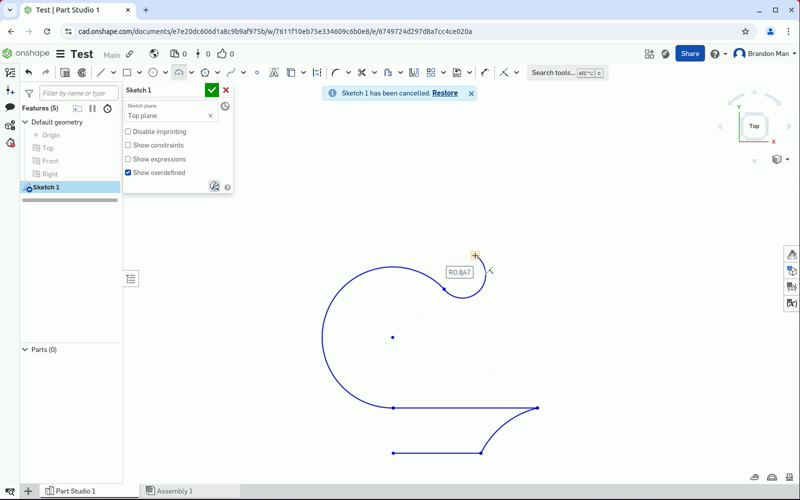
scroll(6)
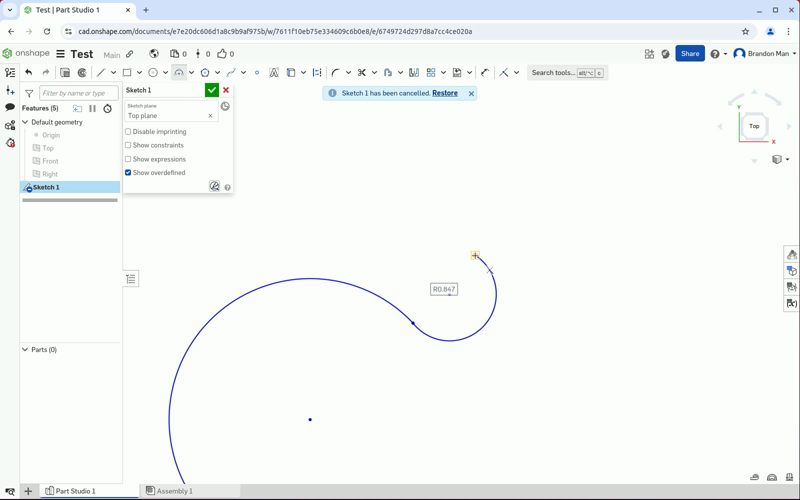
click(475, 255)
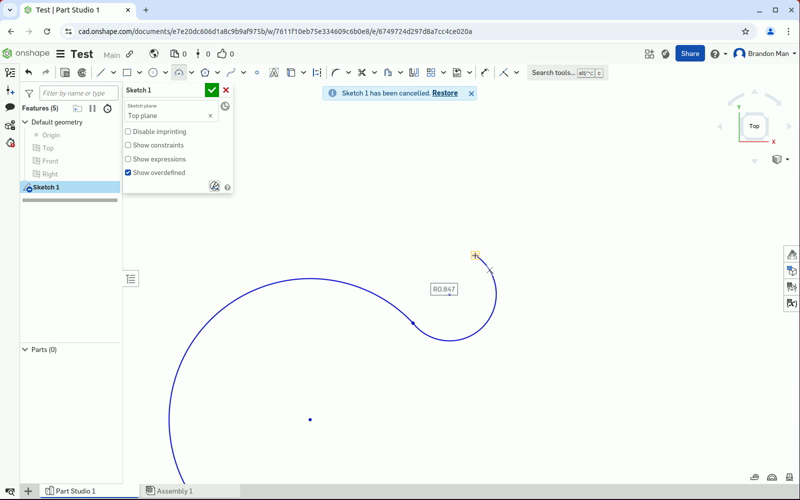
scroll(-6)
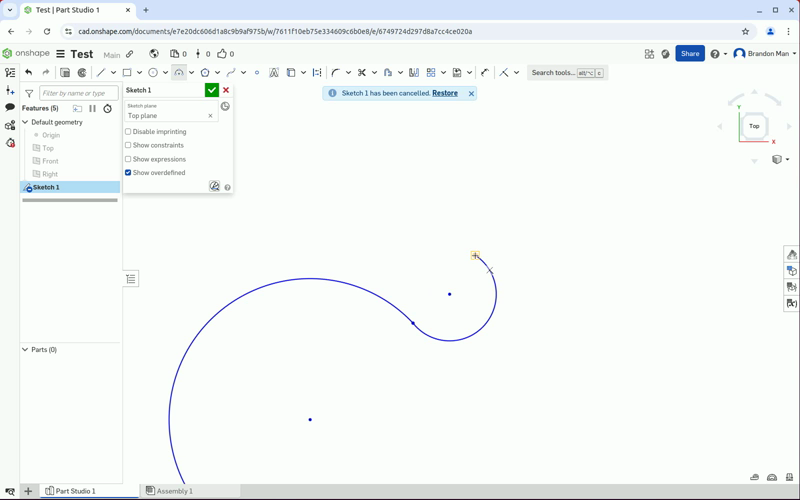
scroll(-6)
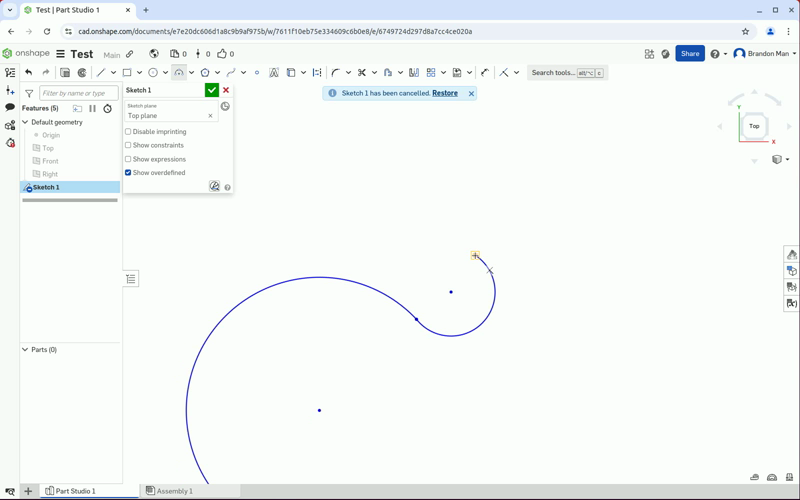
scroll(-6)
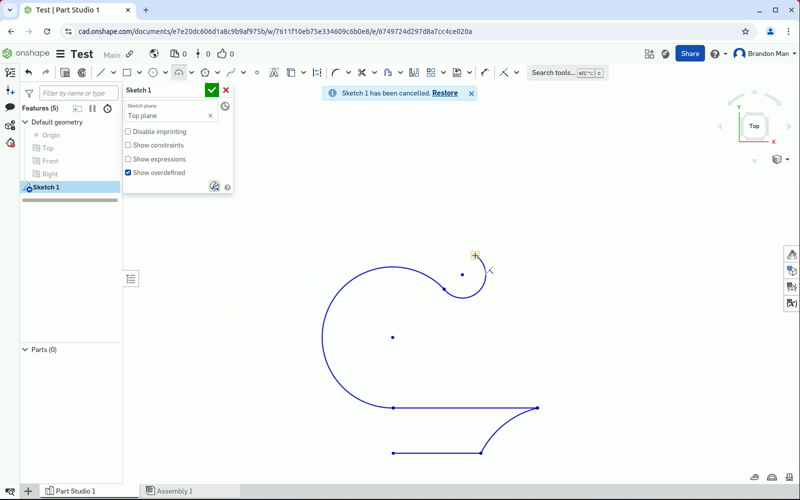
scroll(-6)
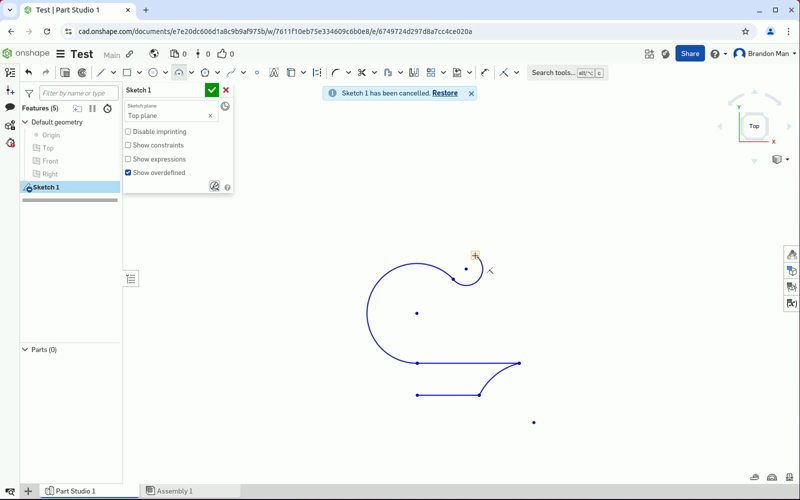
scroll(-6)
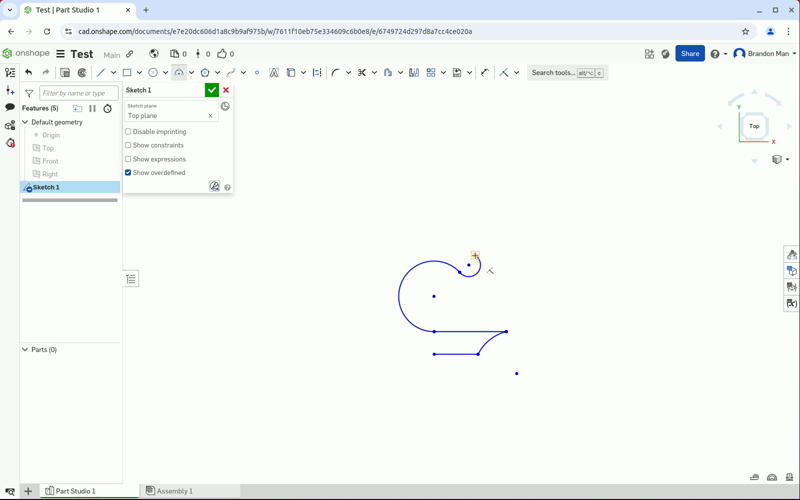
scroll(-6)
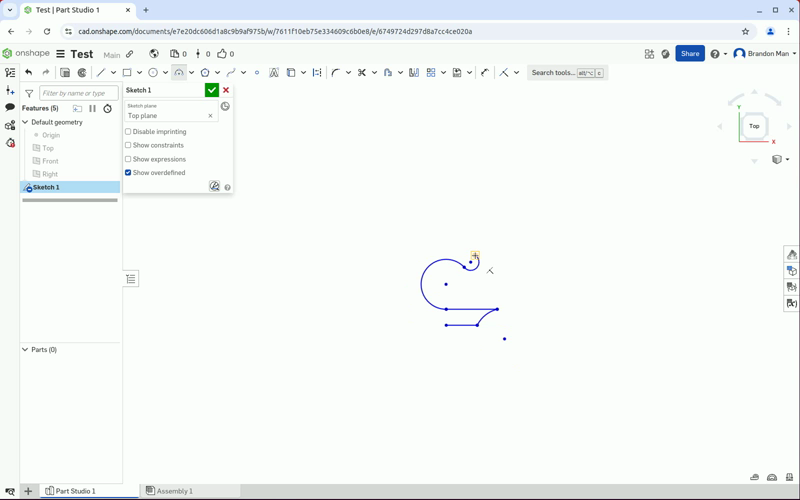
scroll(-6)
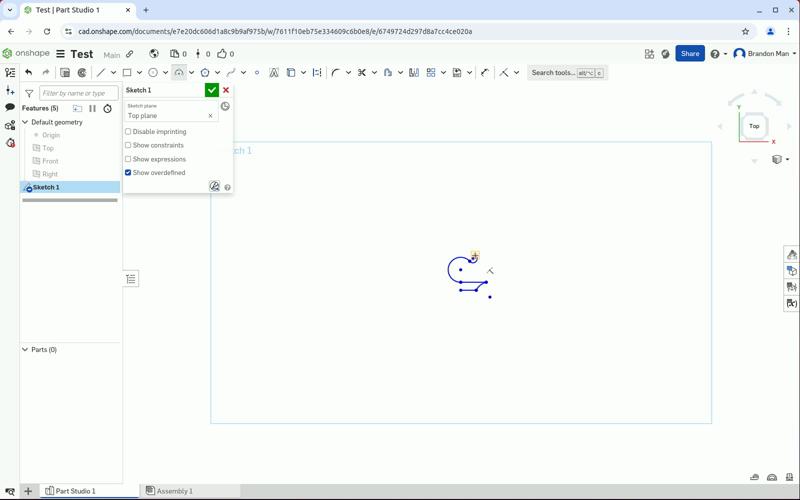
mouse_move(460, 290)
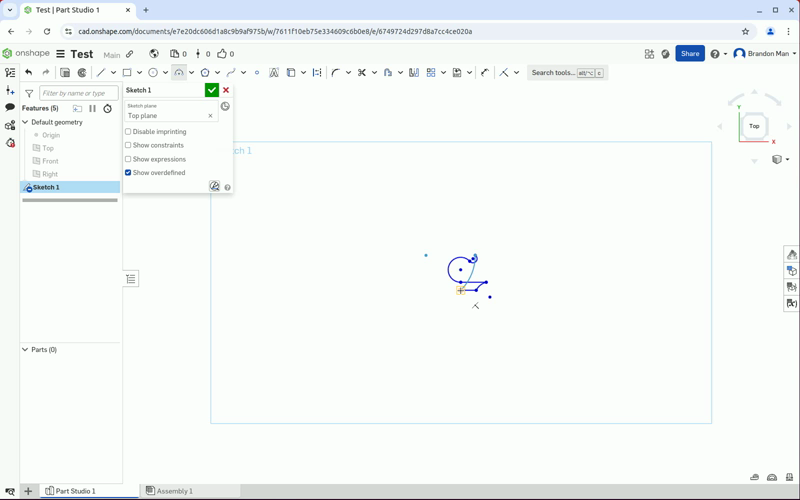
click(460, 290)
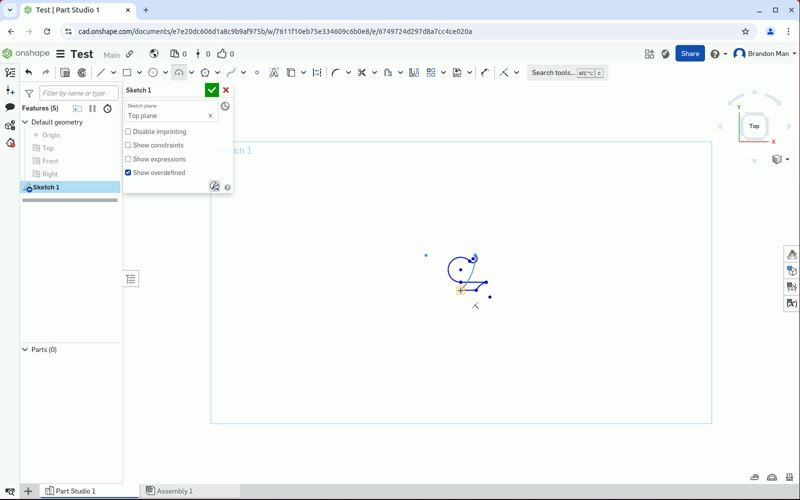
key_down(shift)
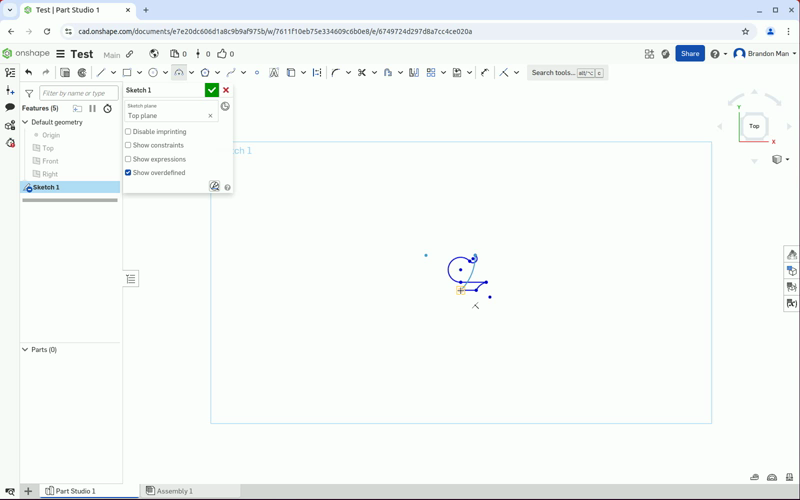
mouse_move(442, 261)
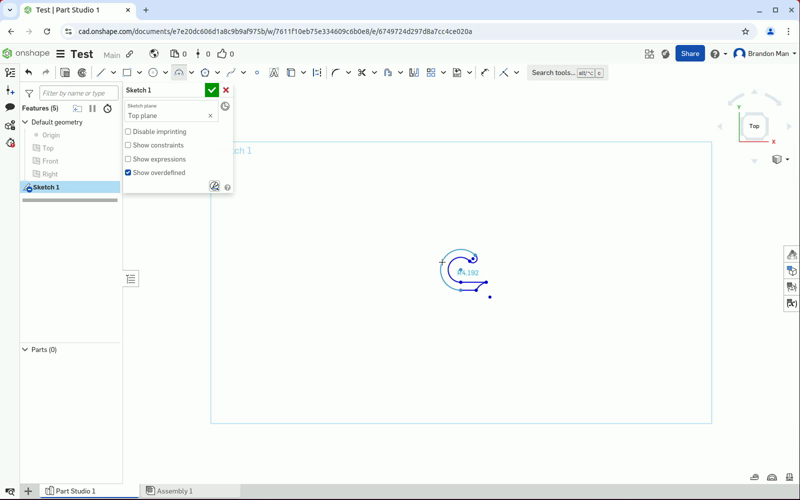
click(442, 261)
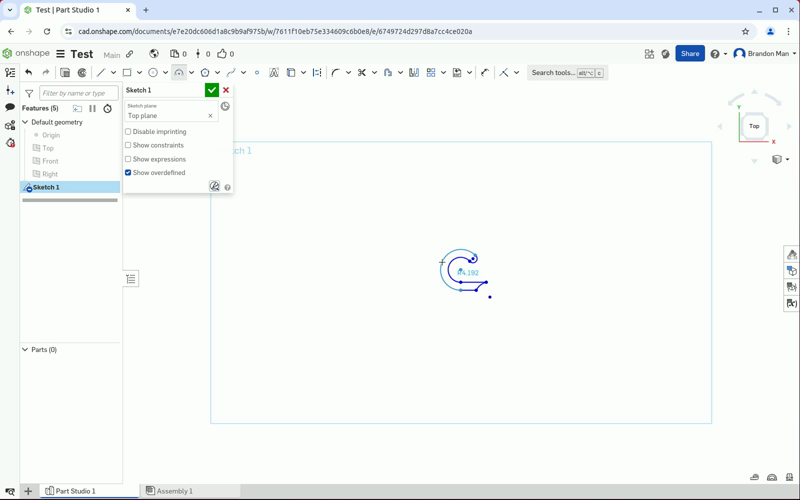
key_up(shift)
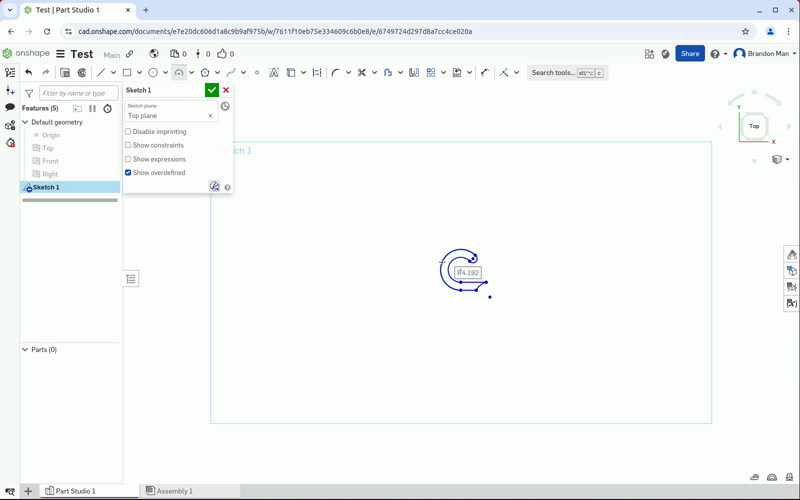
key(esc)
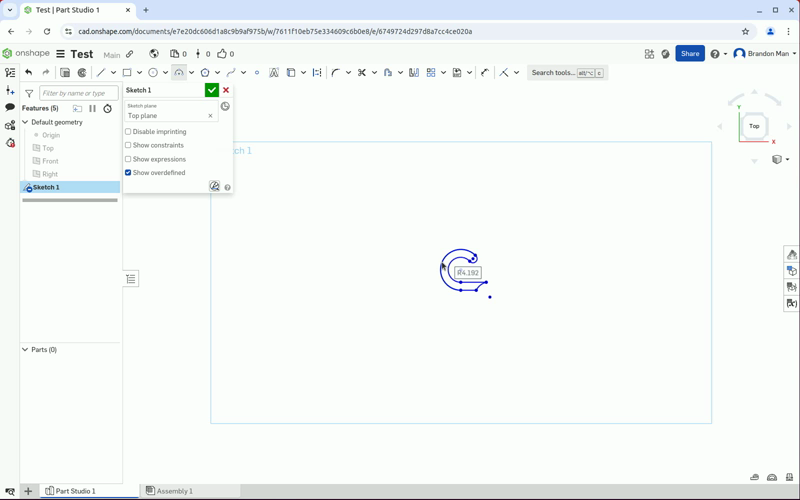
mouse_move(469, 253)
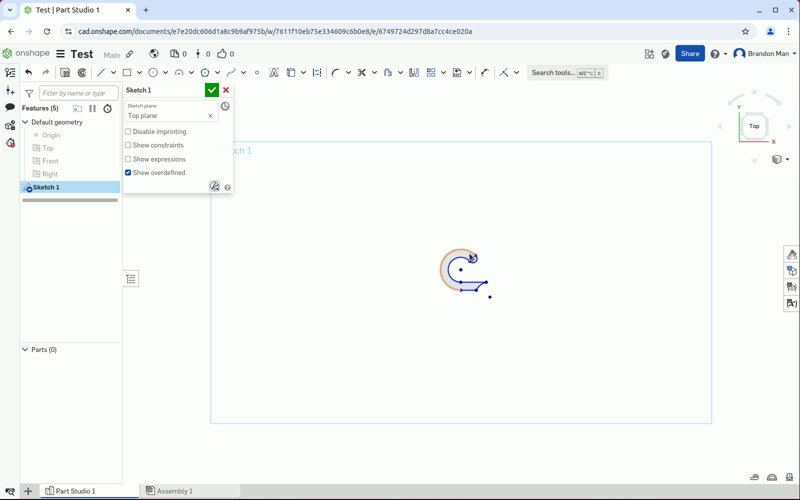
scroll(6)
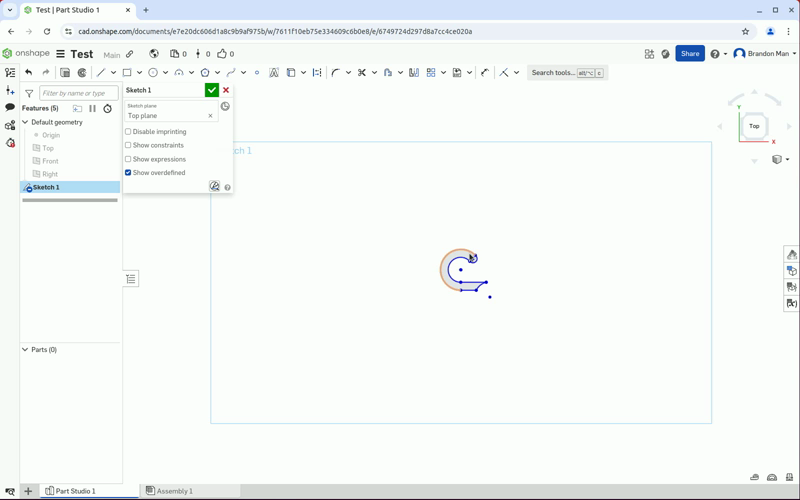
scroll(6)
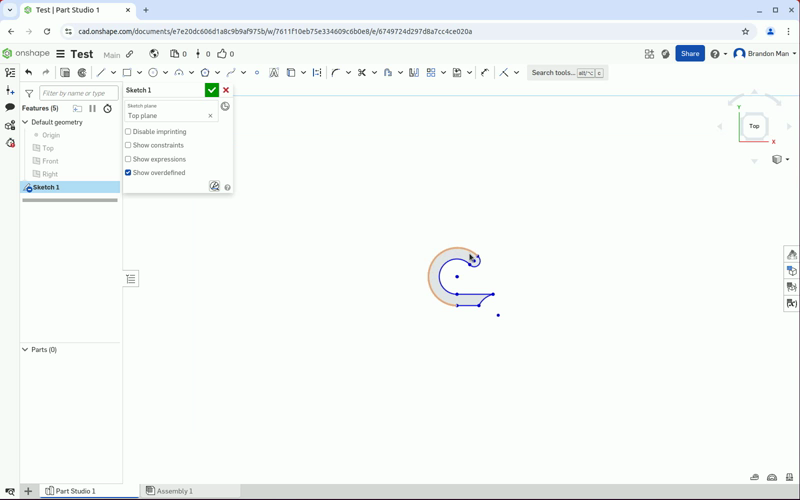
scroll(6)
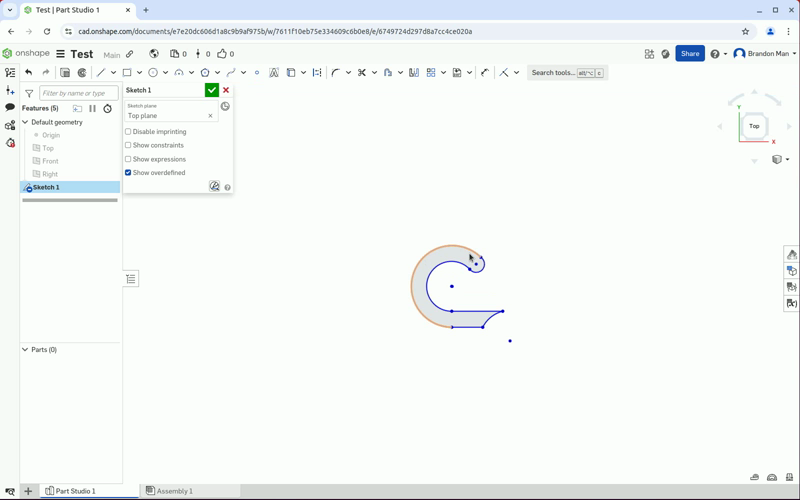
scroll(6)
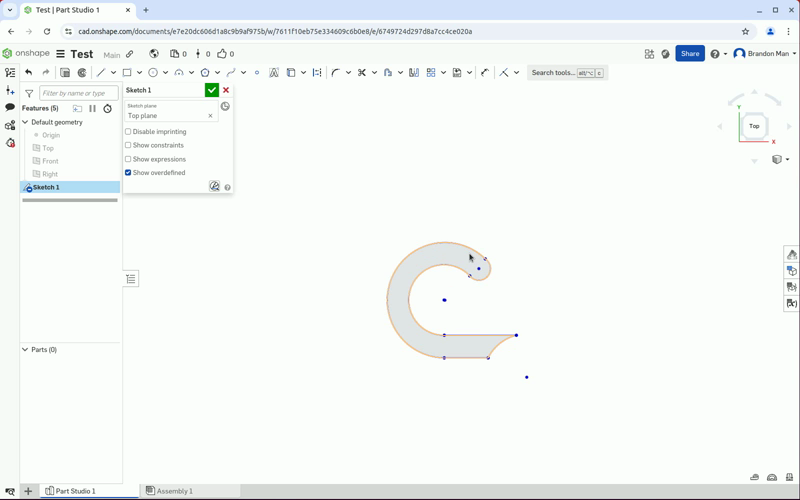
scroll(6)
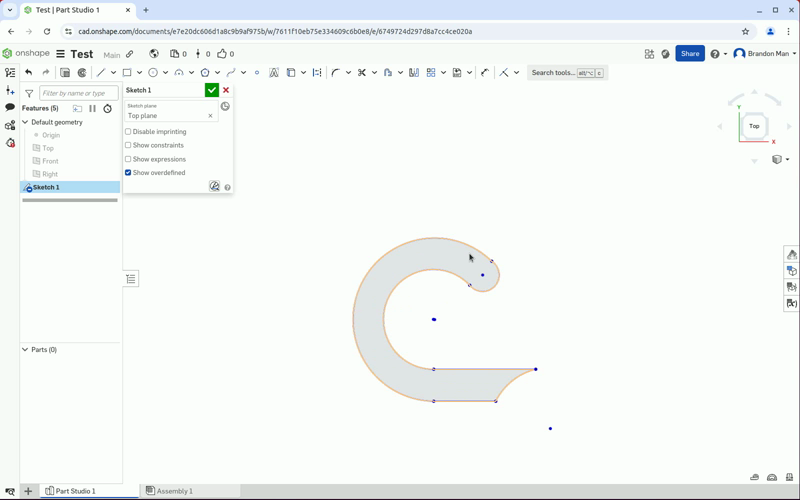
scroll(6)
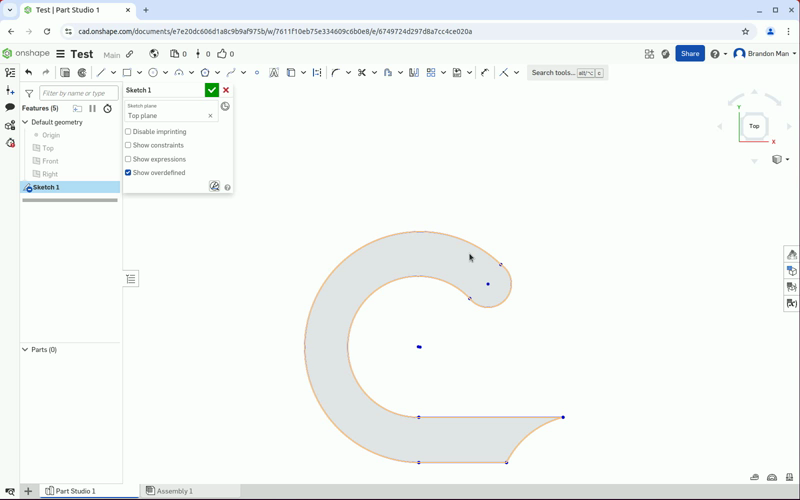
scroll(6)
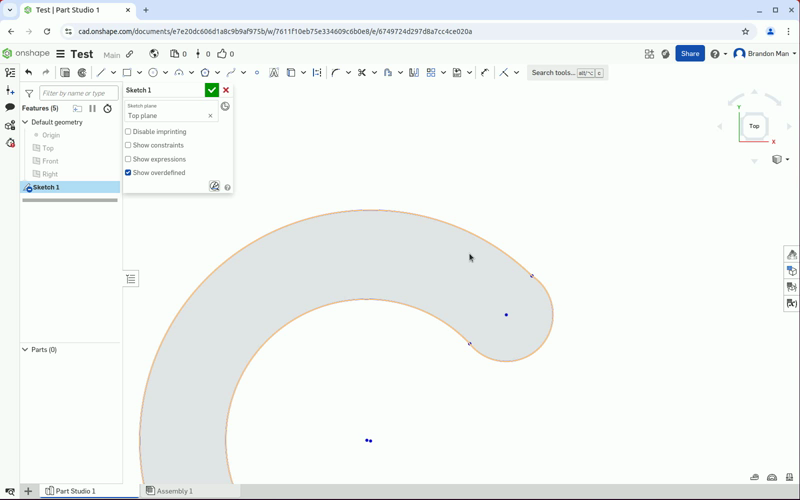
click(469, 253)
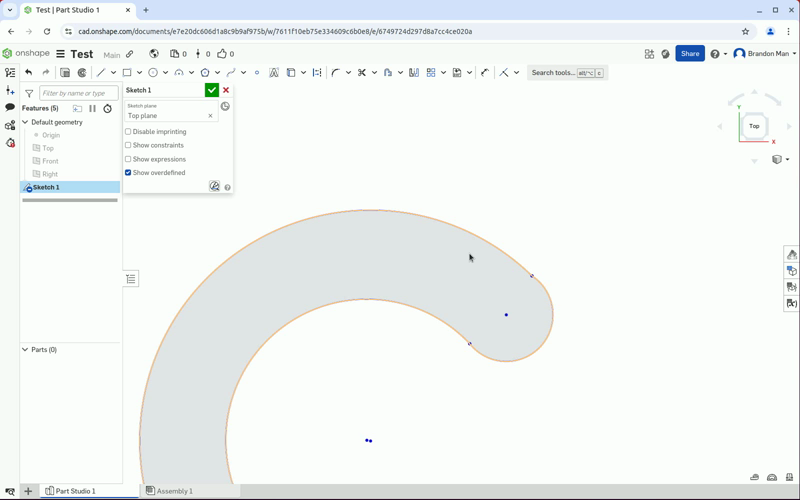
scroll(-6)
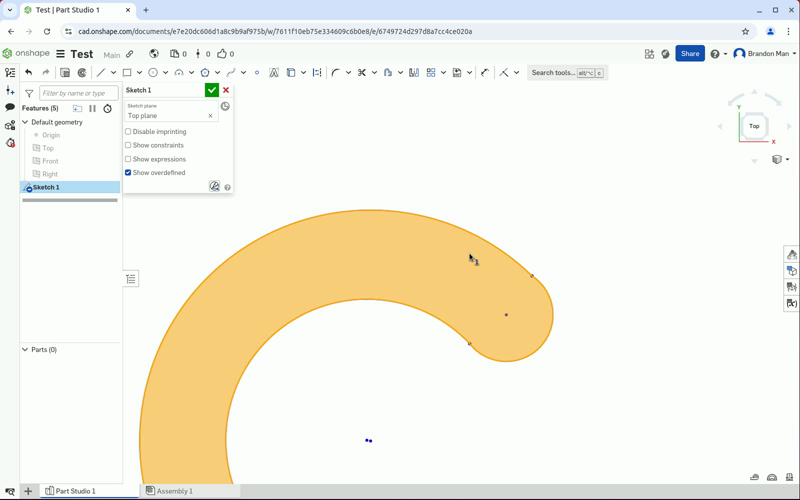
scroll(-6)
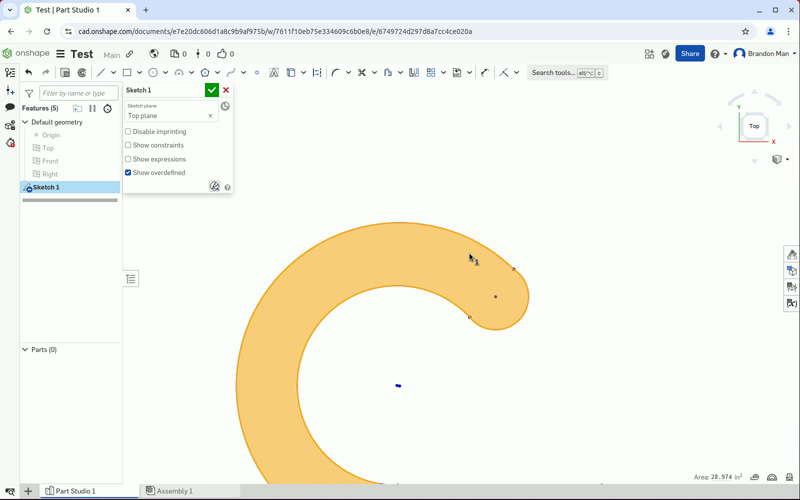
scroll(-6)
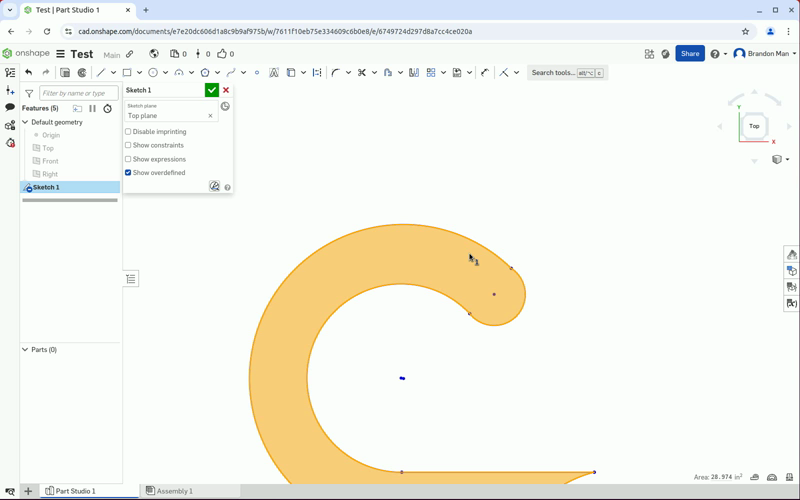
scroll(-6)
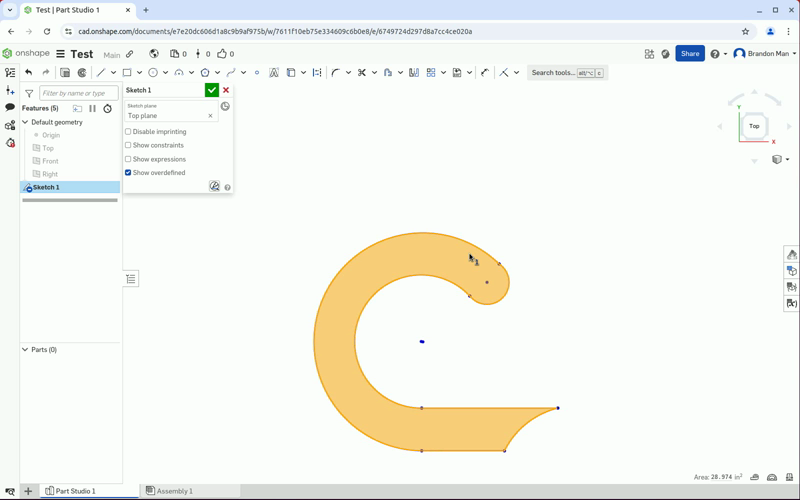
scroll(-6)
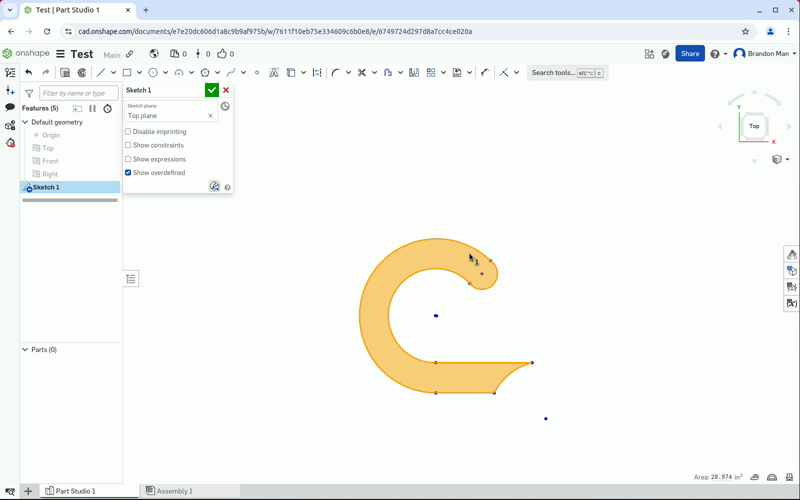
scroll(-6)
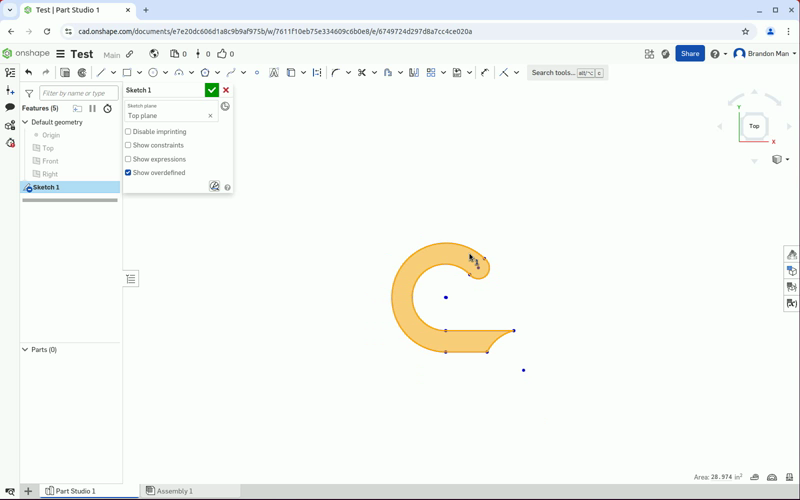
scroll(-6)
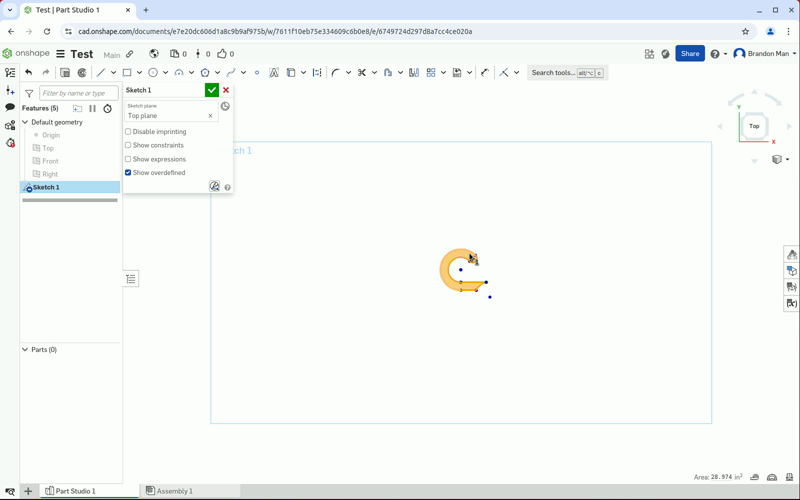
mouse_move(73, 352)
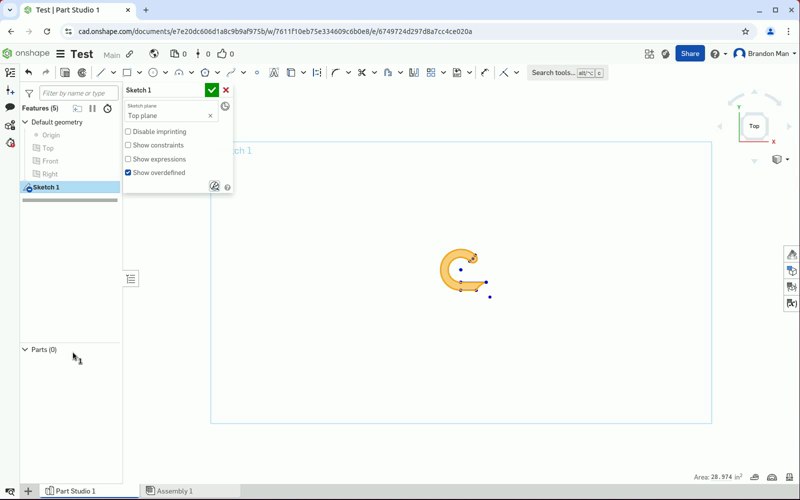
key(shift+y)
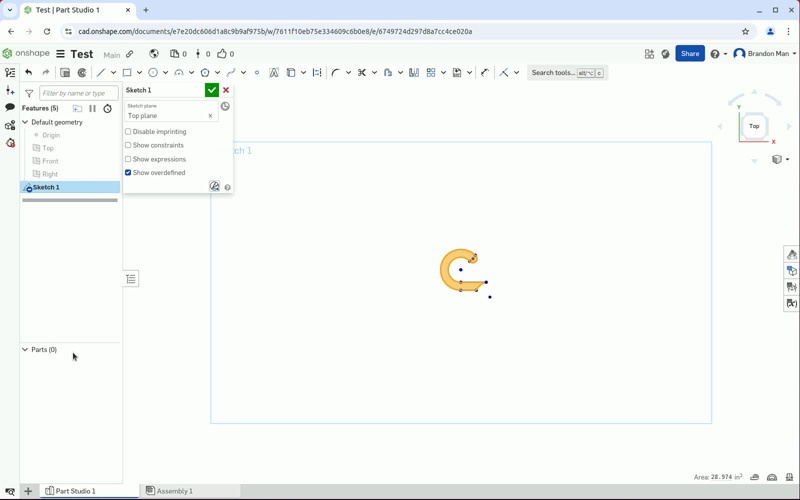
key(shift+e)
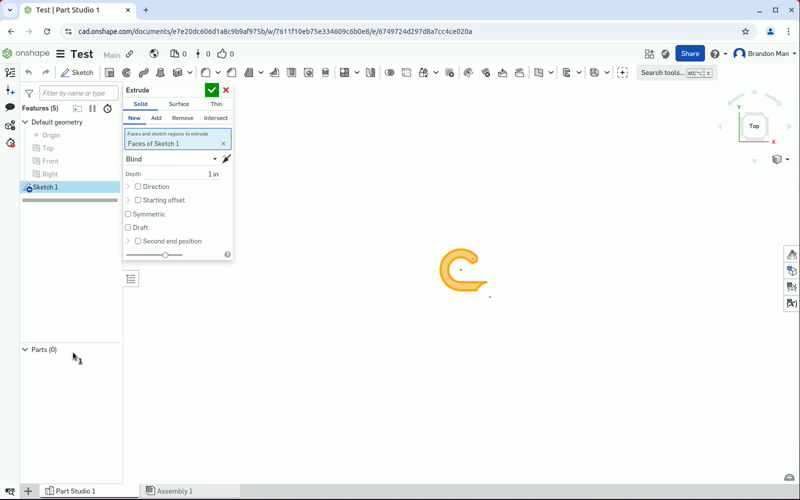
mouse_move(143, 106)
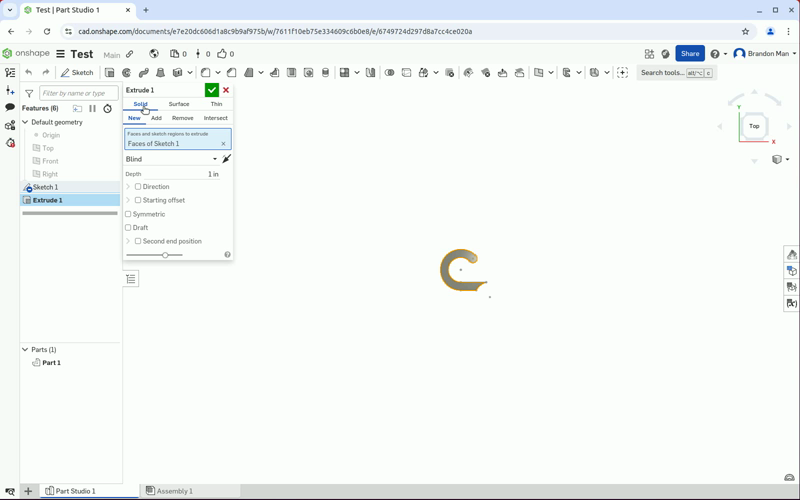
click(143, 106)
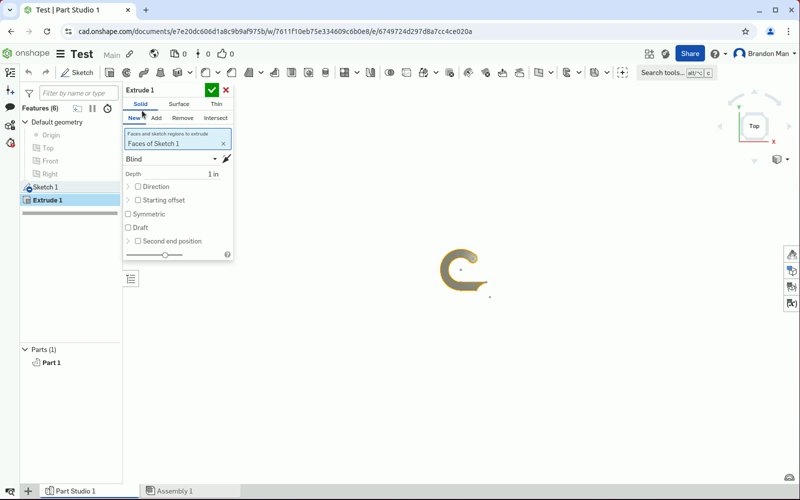
mouse_move(137, 120)
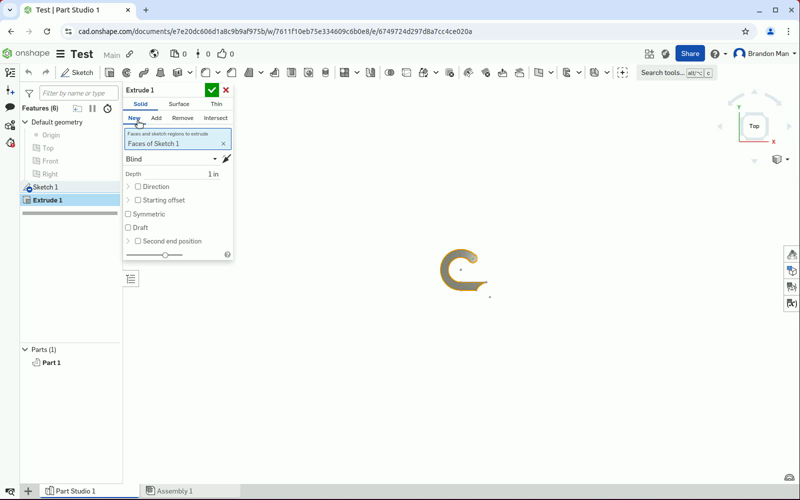
click(137, 120)
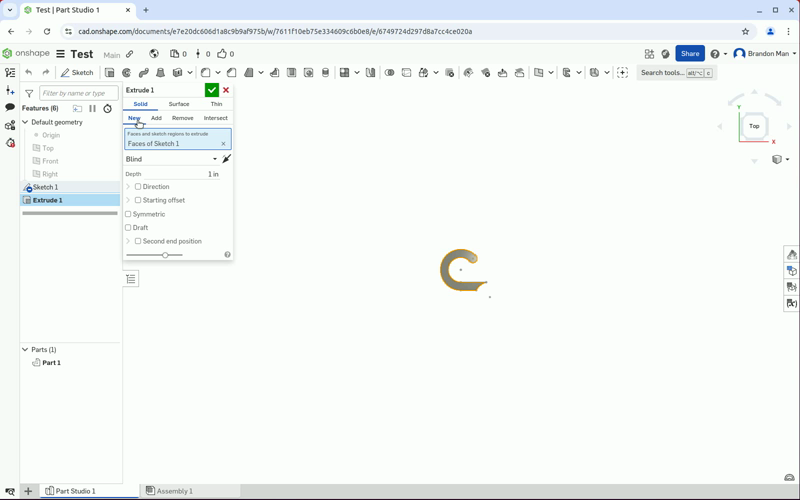
key(tab, 4)
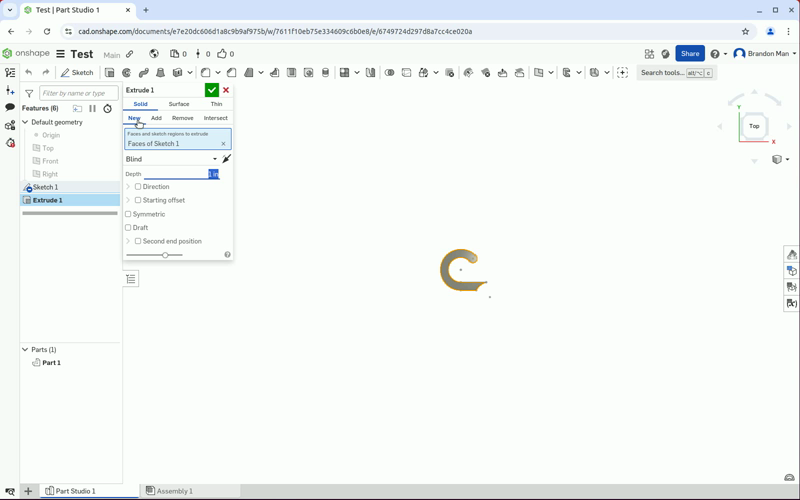
text(3.129)
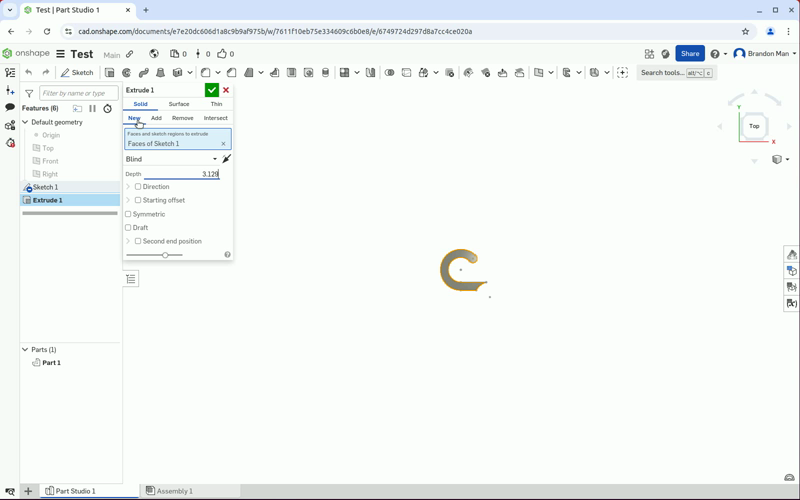
key(enter)
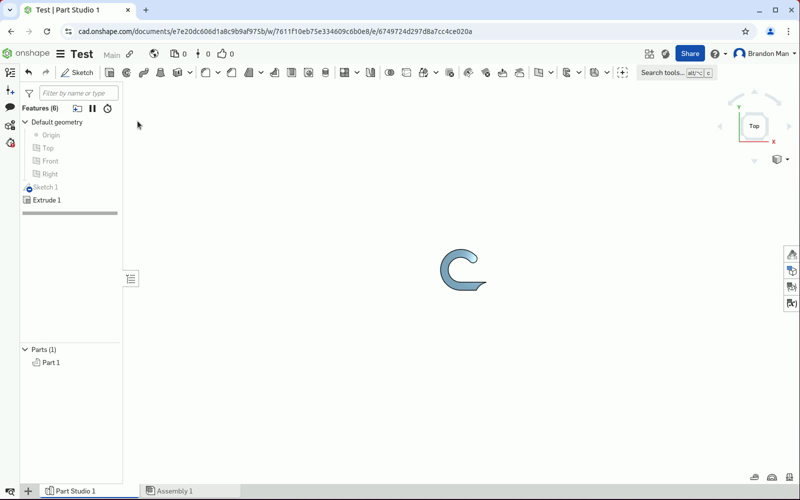
key(shift+h)
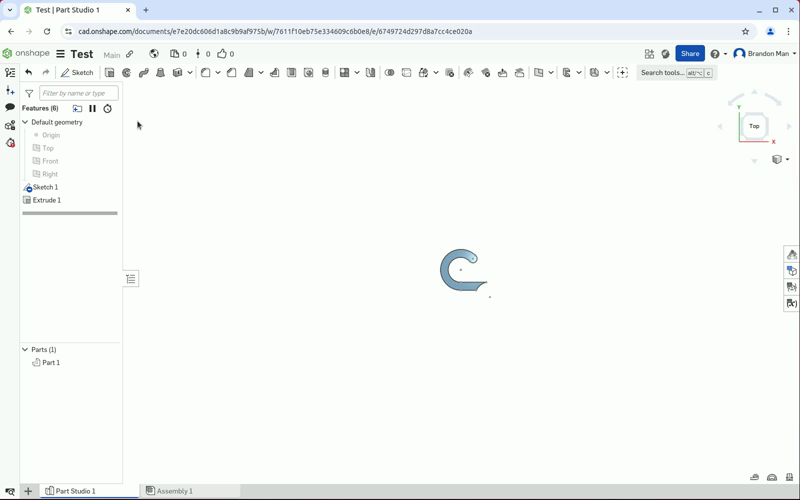
key(shift+h)
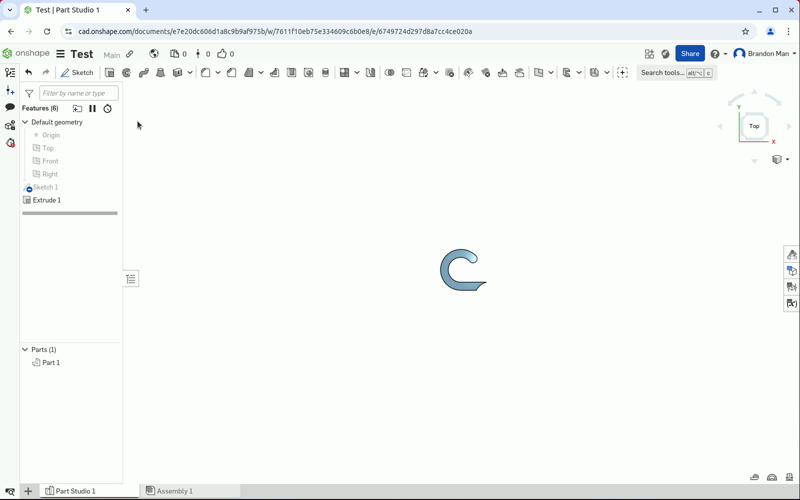
mouse_move(73, 189)
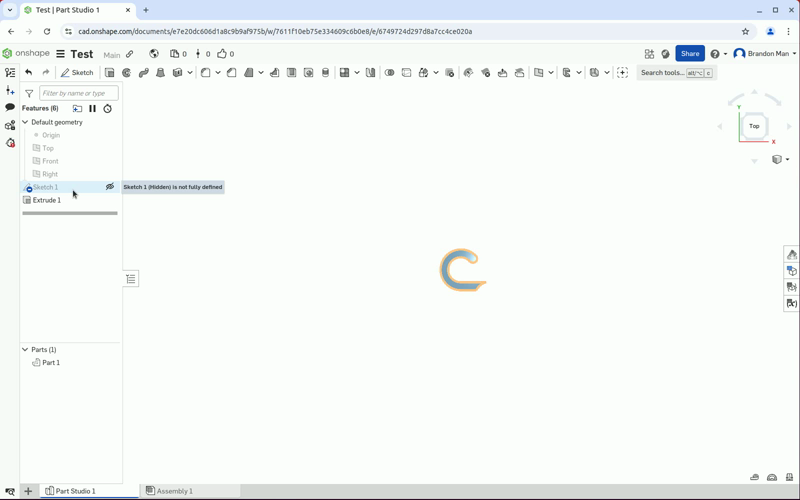
click(73, 189)
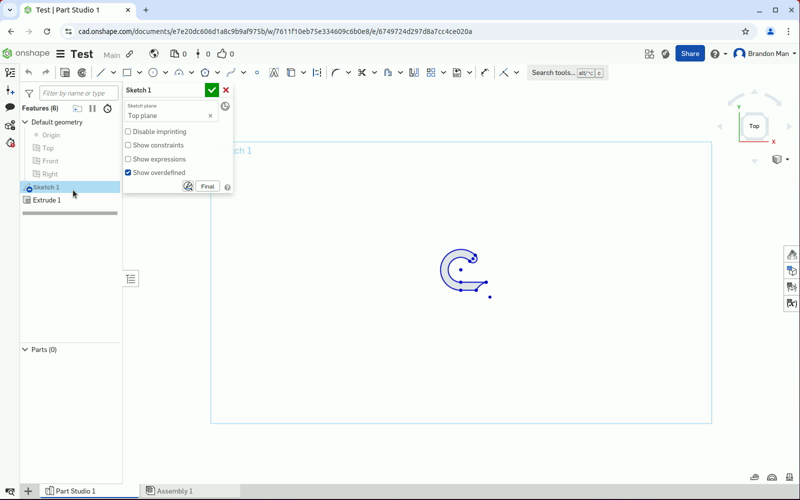
mouse_move(229, 92)
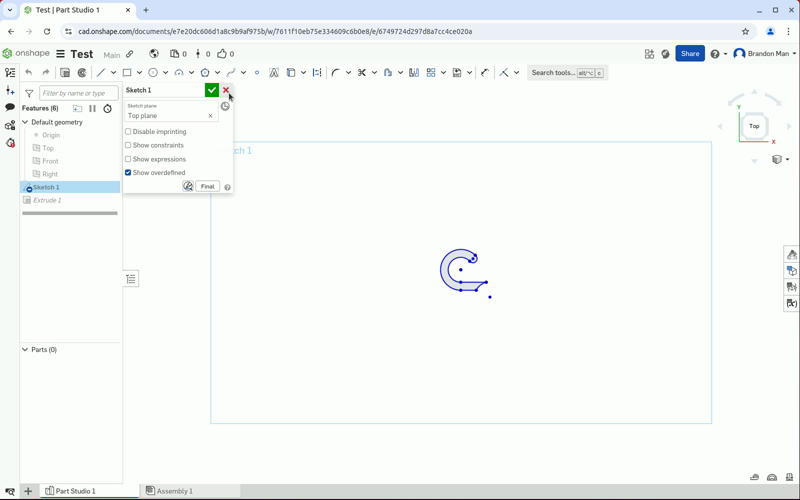
click(229, 92)
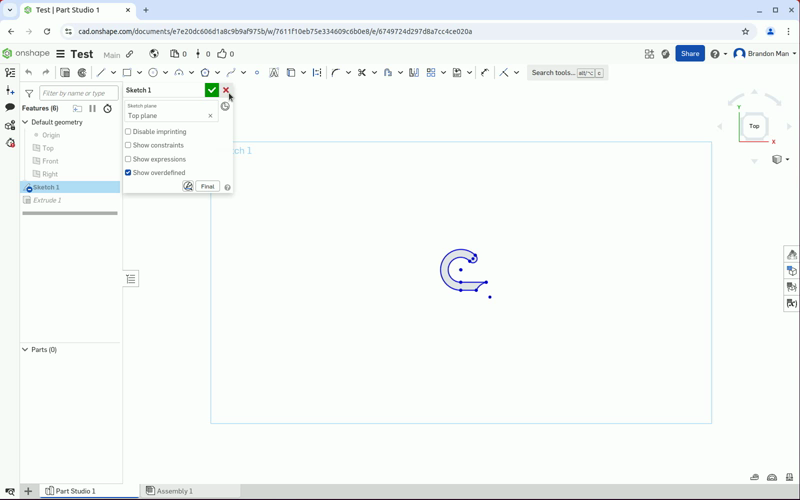
key(shift+s)
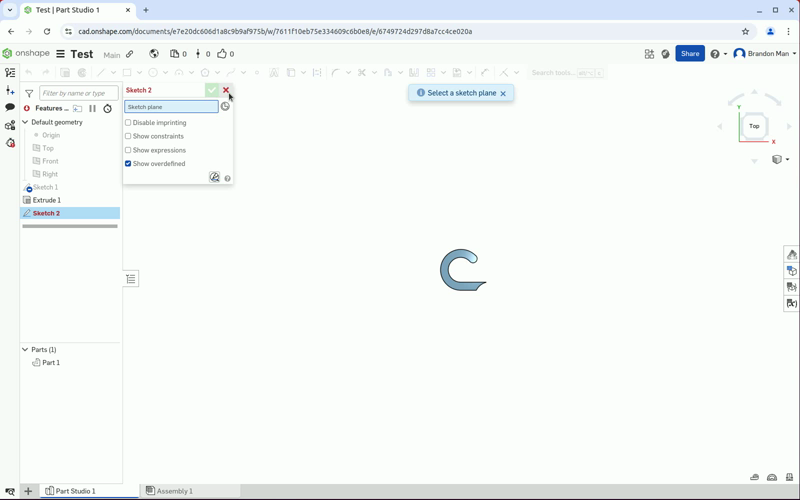
mouse_move(73, 150)
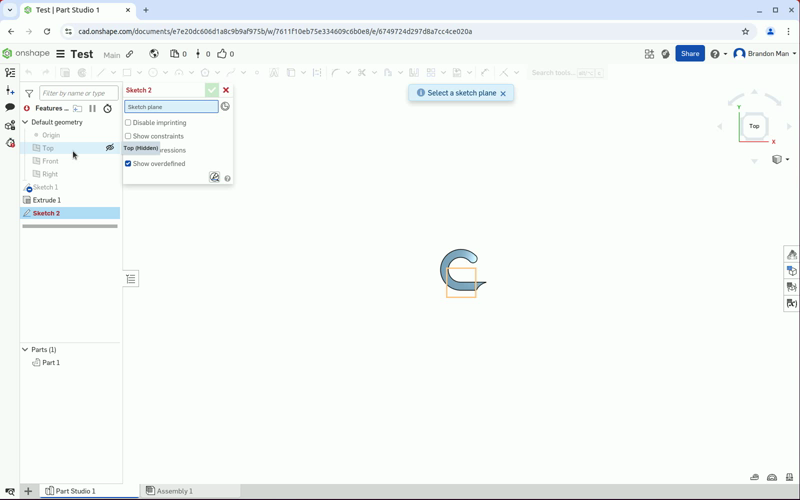
click(73, 150)
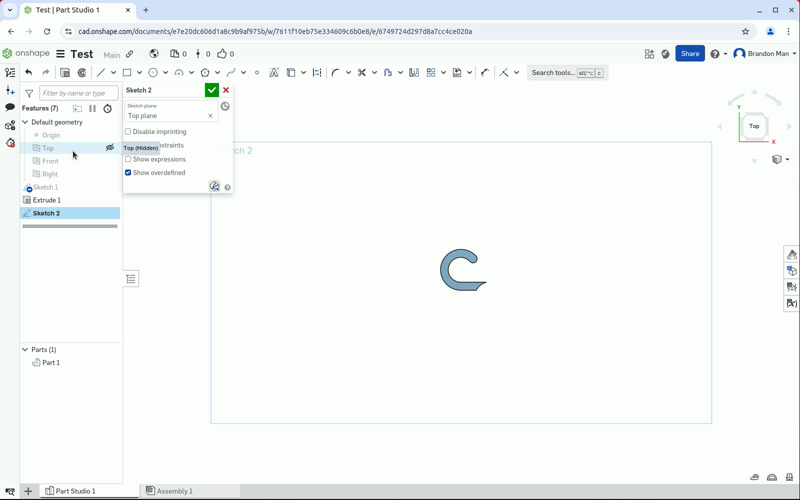
mouse_move(73, 352)
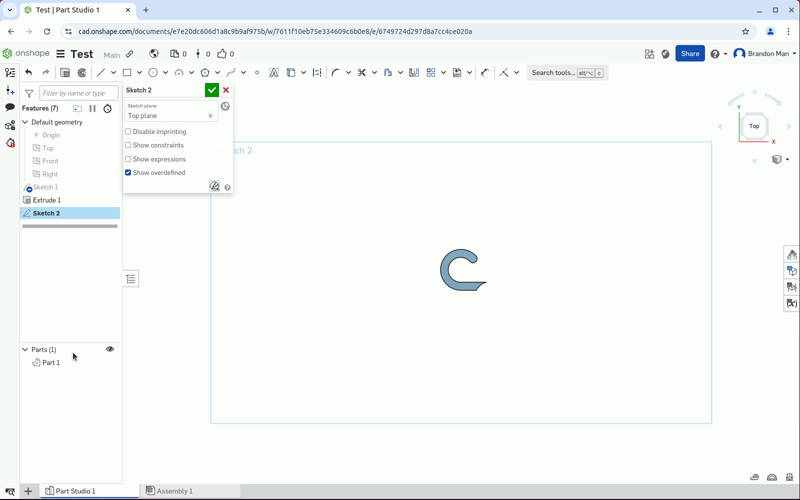
key(y)
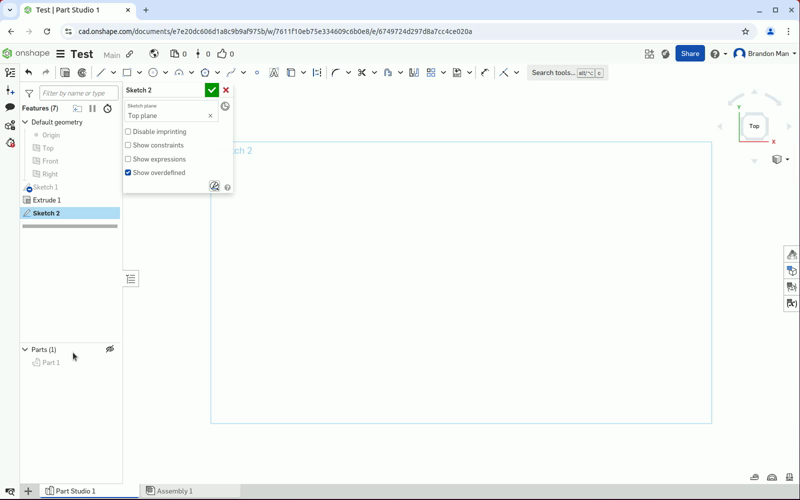
key(a)
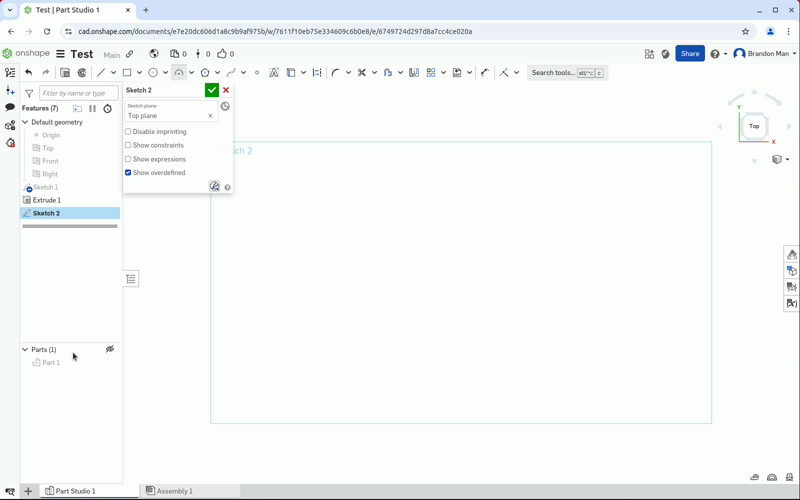
key_down(shift)
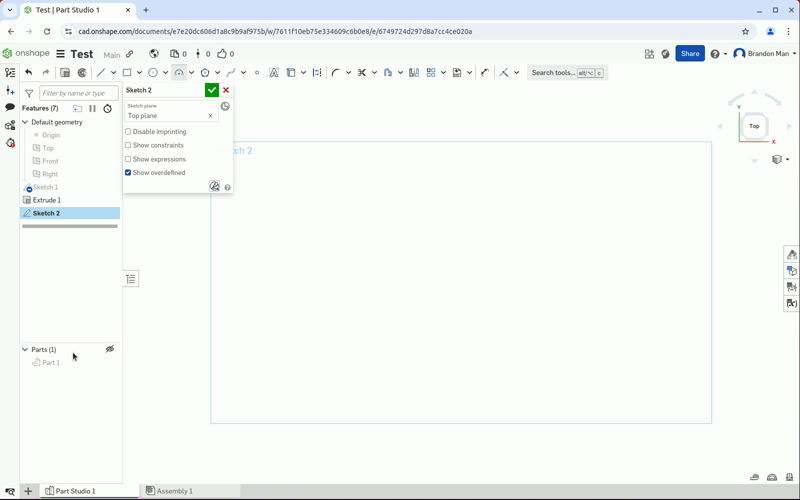
mouse_move(476, 290)
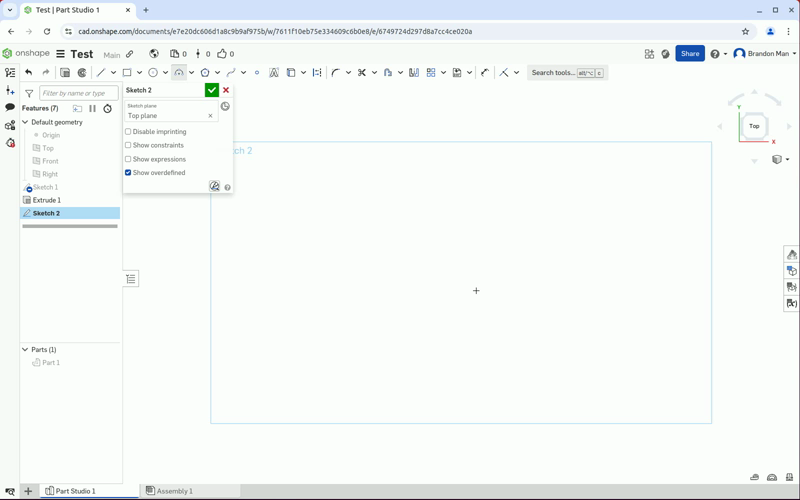
click(476, 290)
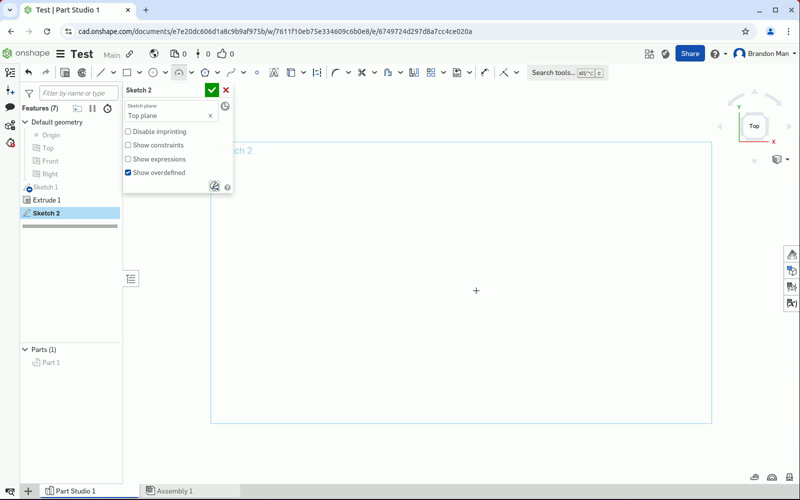
key_up(shift)
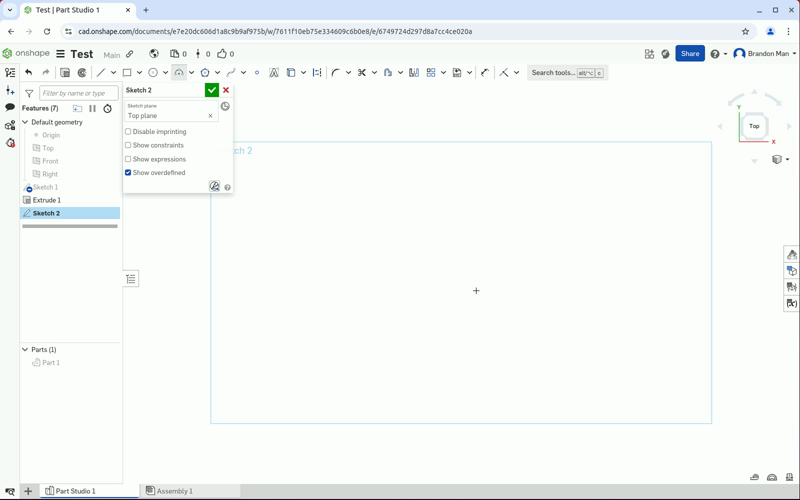
key_down(shift)
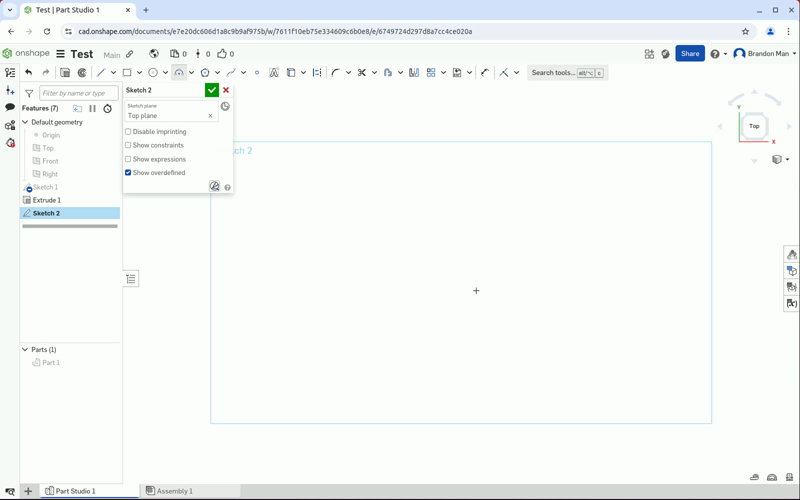
mouse_move(492, 310)
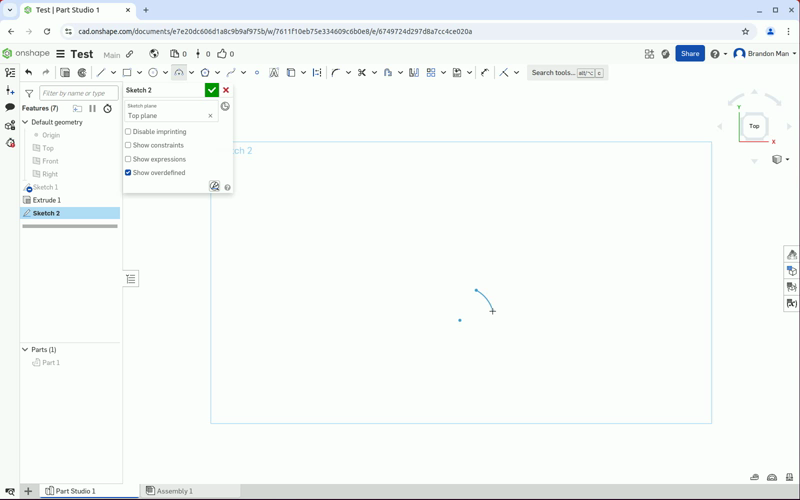
click(492, 310)
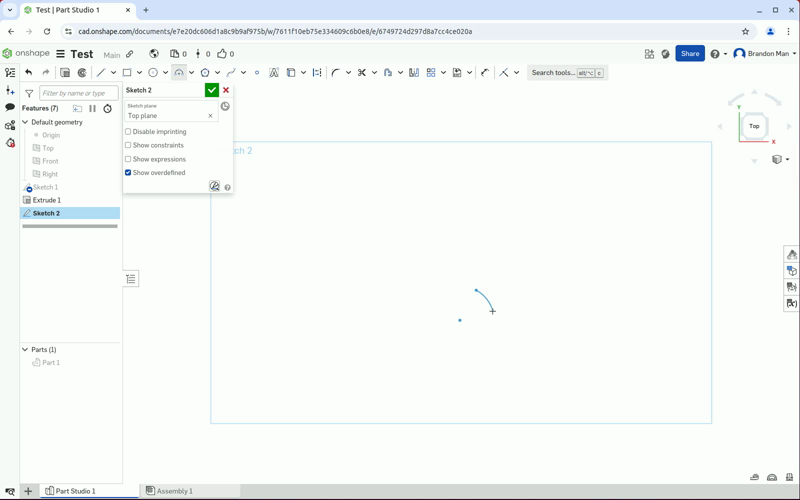
mouse_move(477, 305)
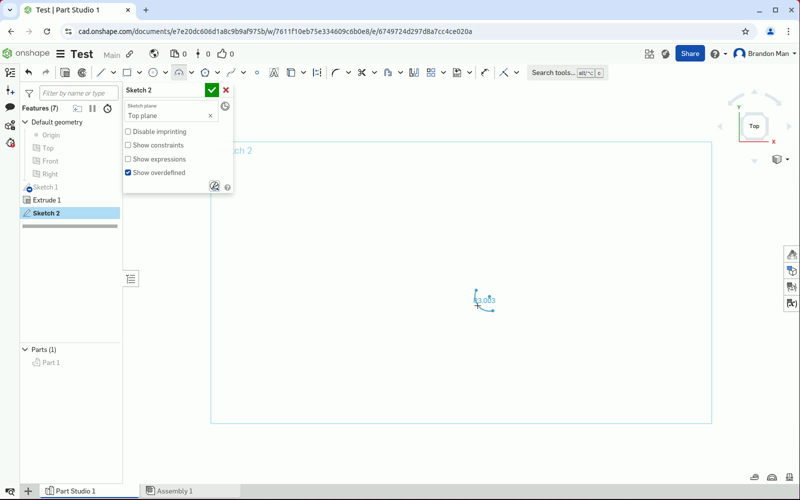
click(477, 305)
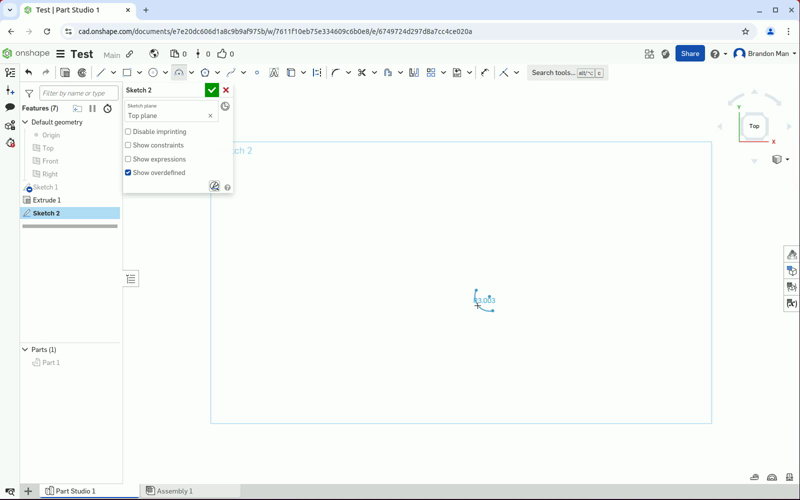
key_up(shift)
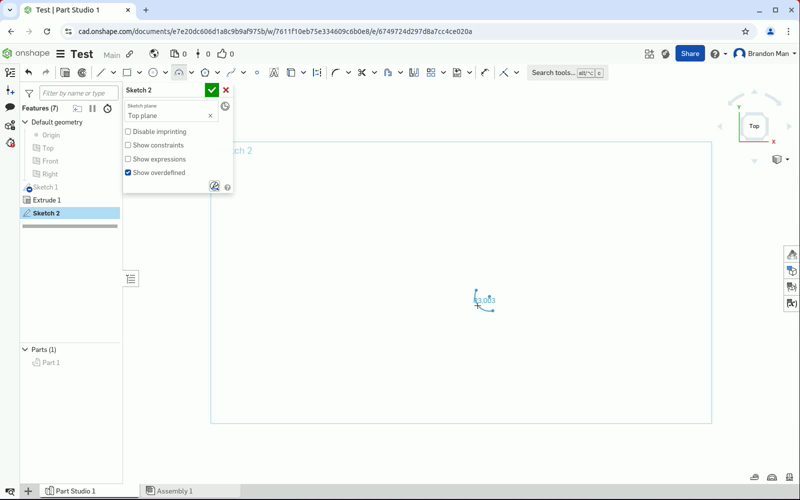
mouse_move(492, 310)
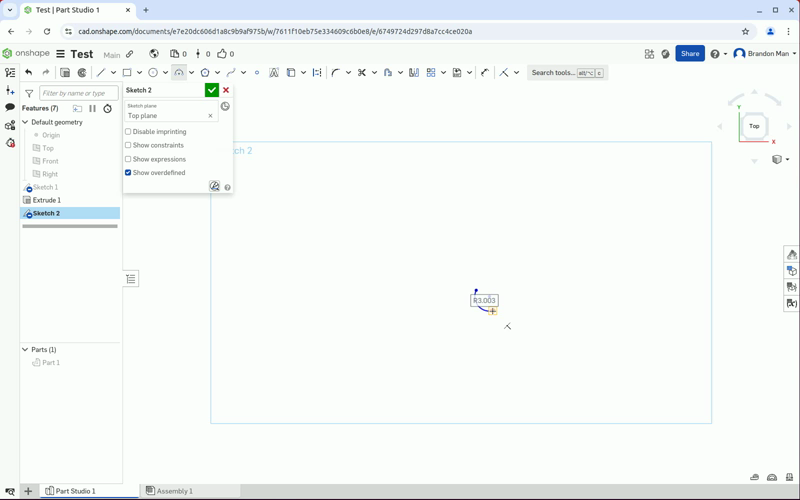
click(492, 310)
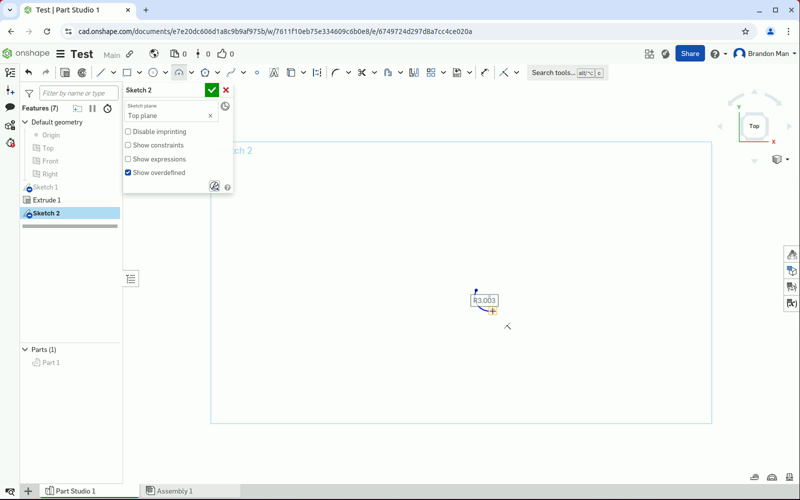
key_down(shift)
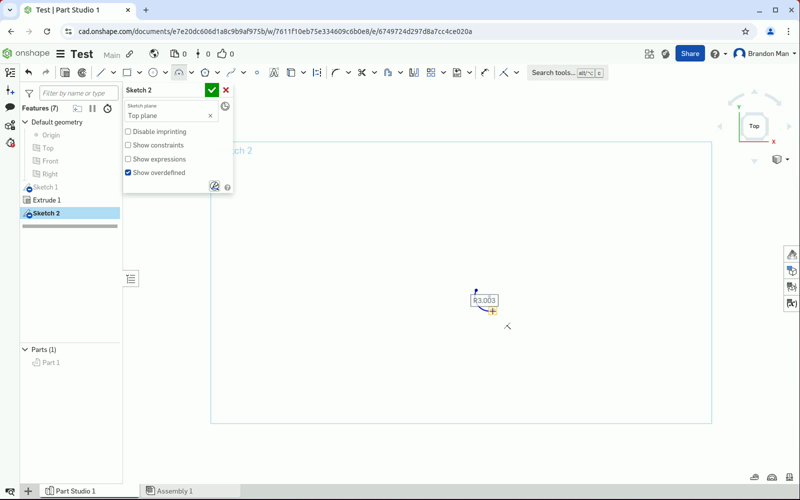
mouse_move(490, 302)
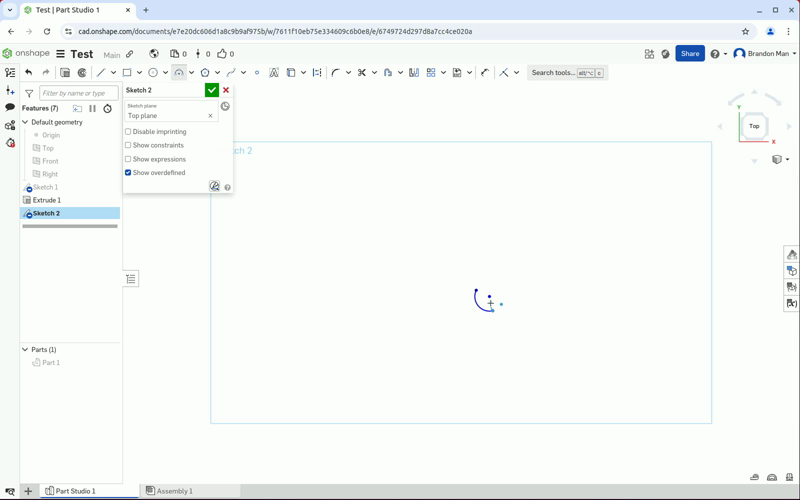
click(490, 302)
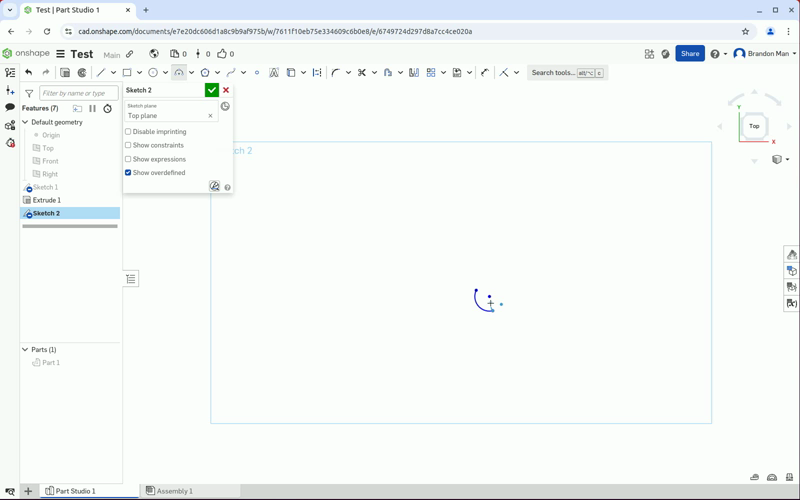
mouse_move(488, 307)
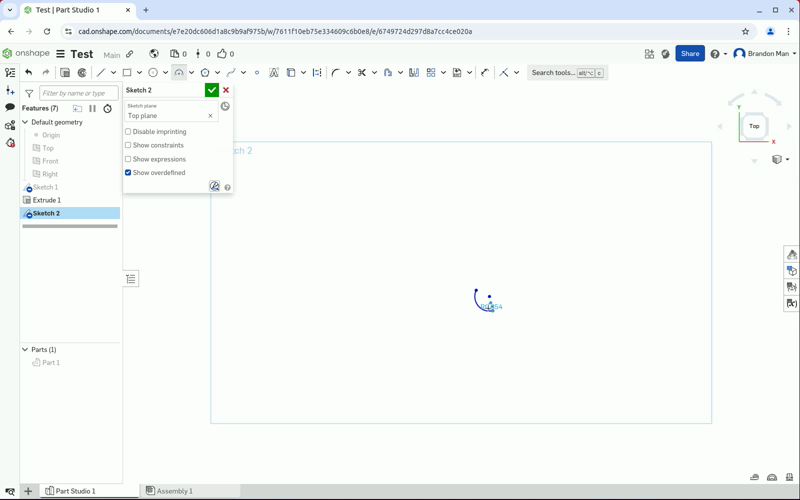
click(488, 307)
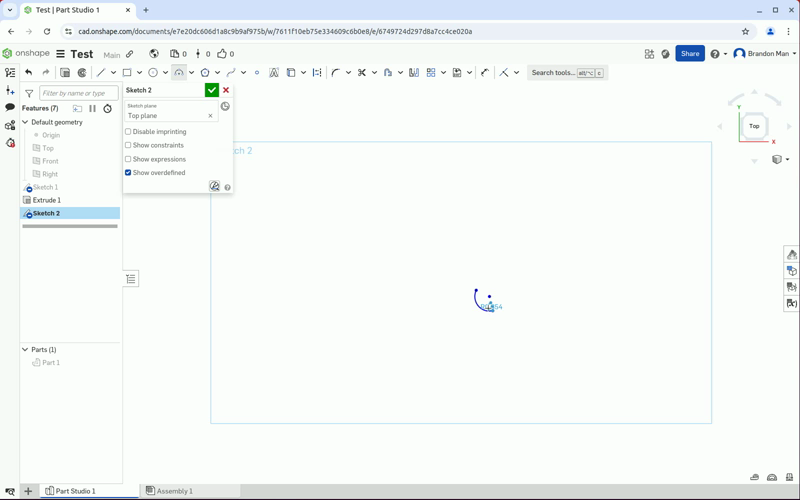
key_up(shift)
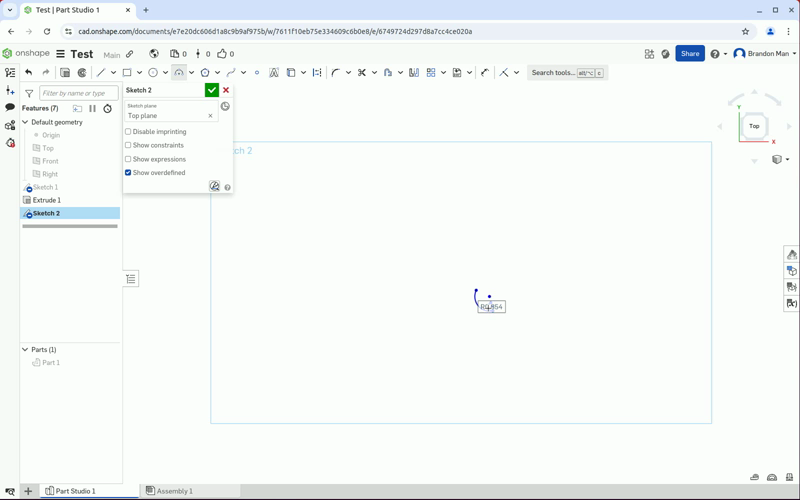
mouse_move(490, 302)
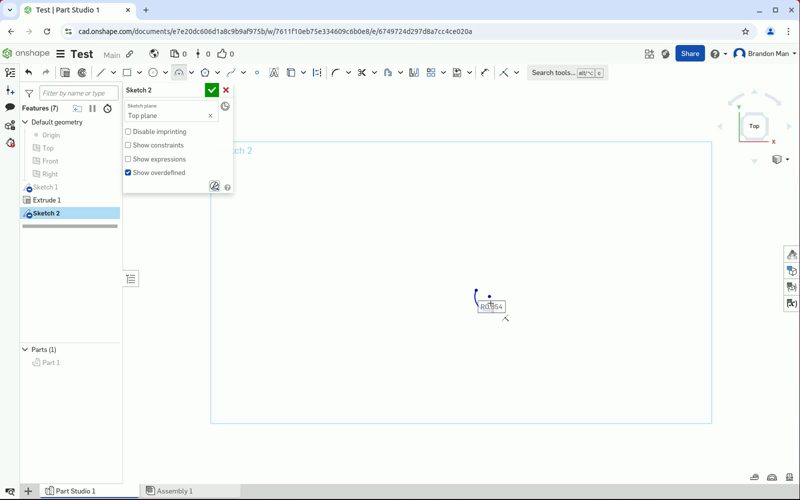
scroll(6)
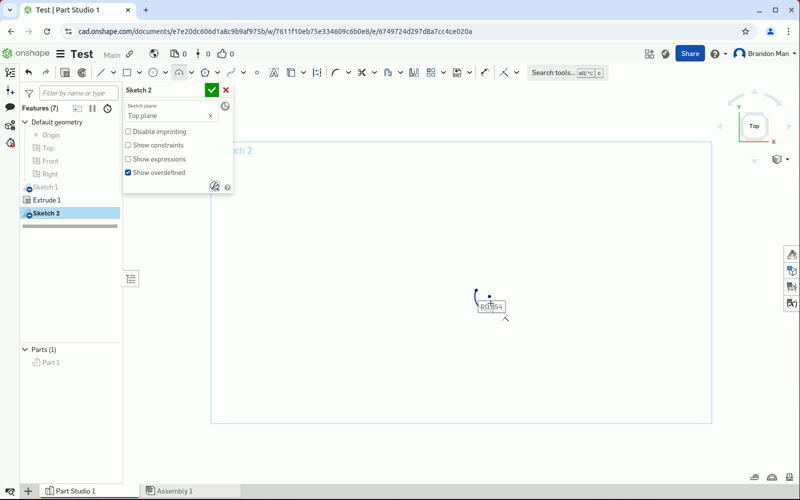
scroll(6)
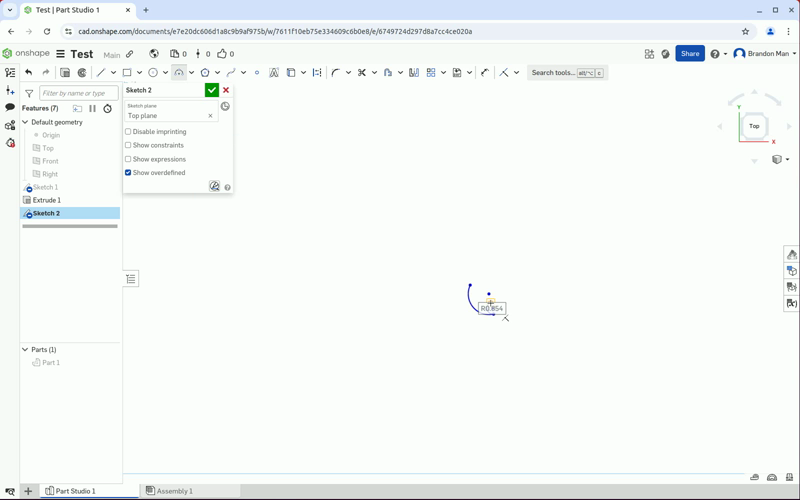
scroll(6)
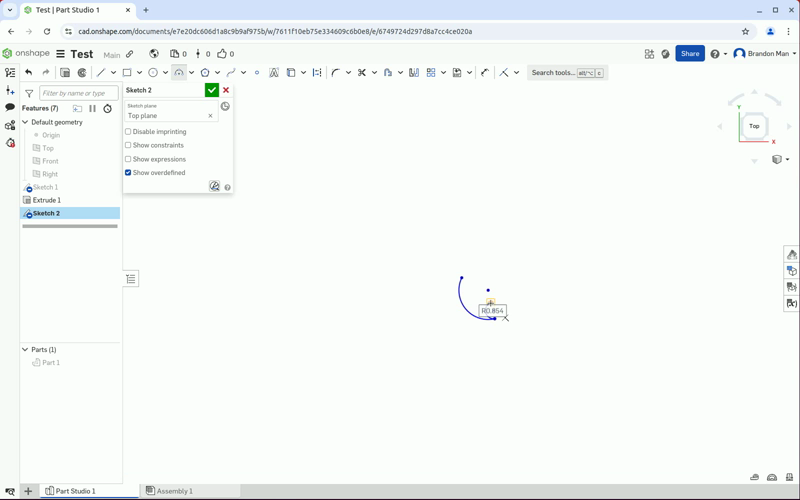
scroll(6)
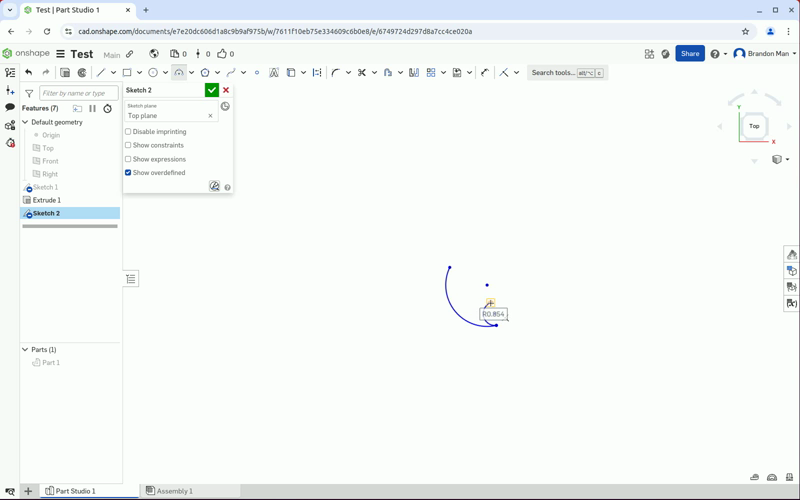
scroll(6)
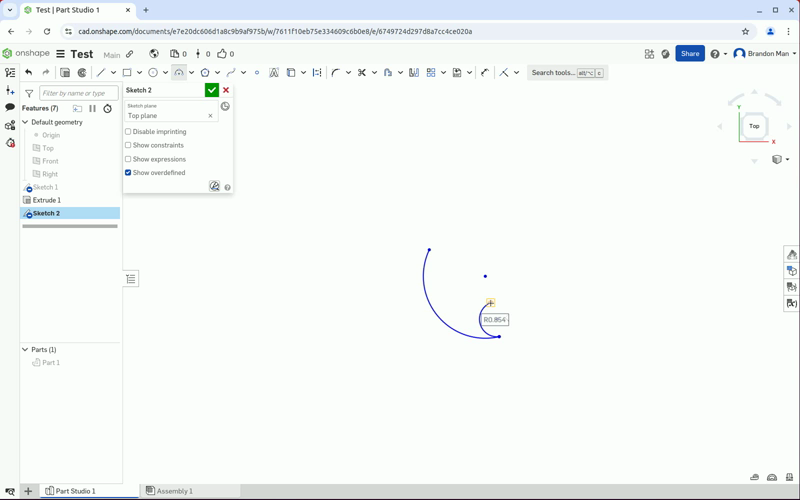
scroll(6)
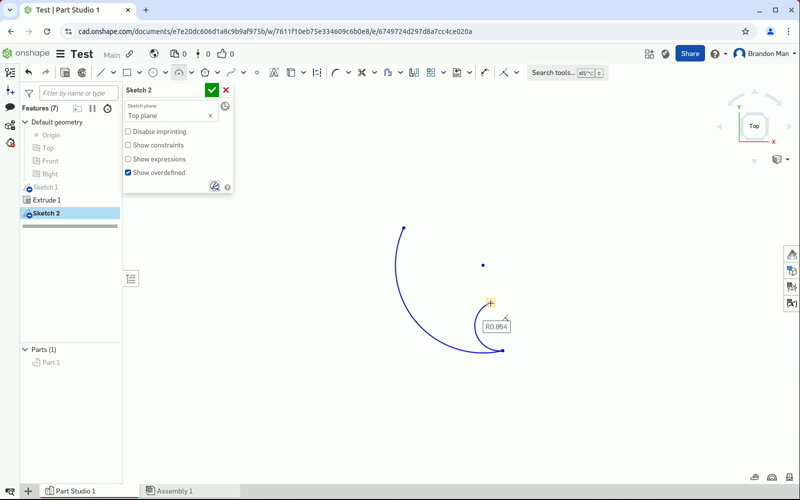
scroll(6)
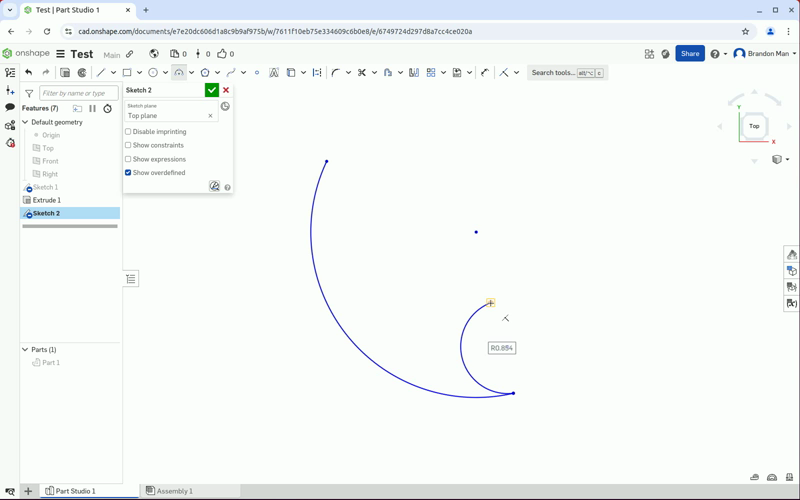
click(490, 302)
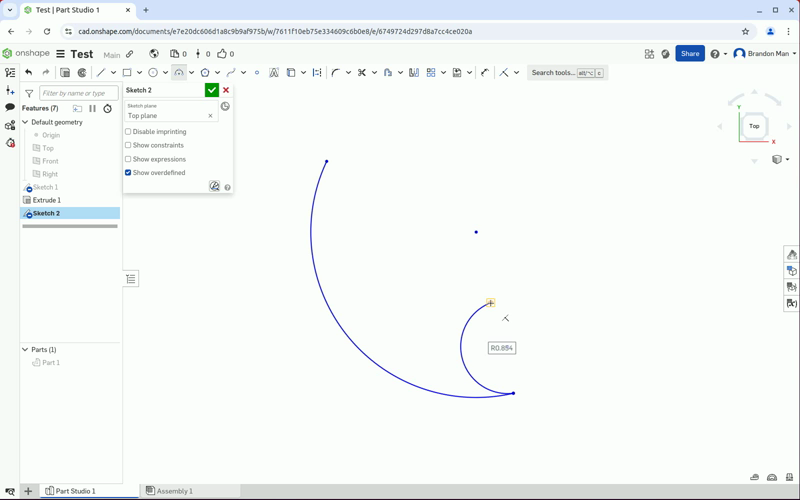
scroll(-6)
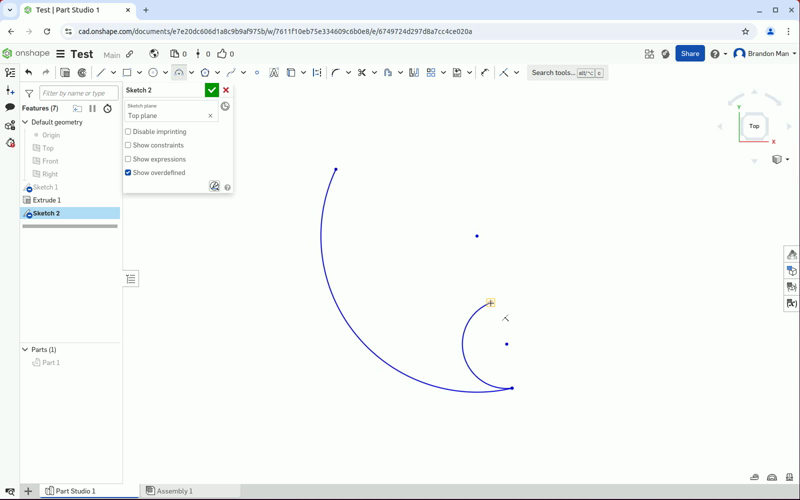
scroll(-6)
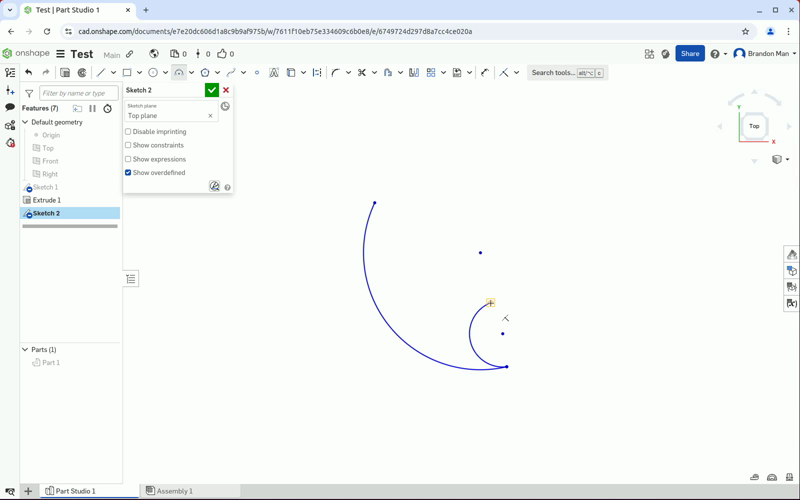
scroll(-6)
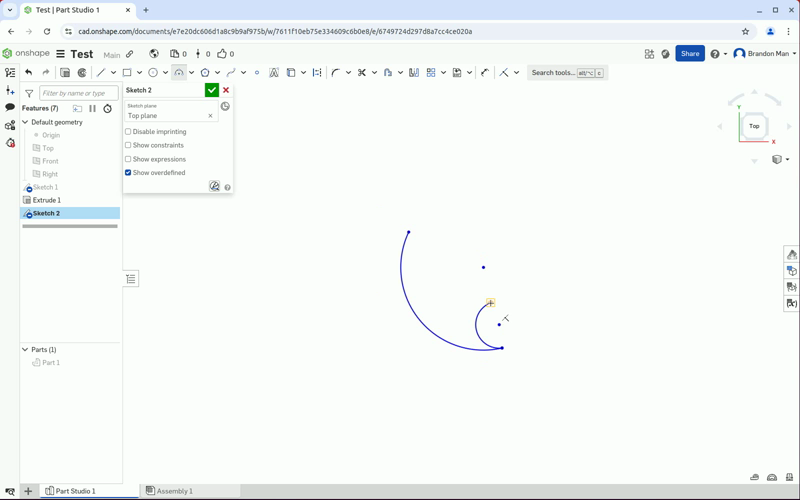
scroll(-6)
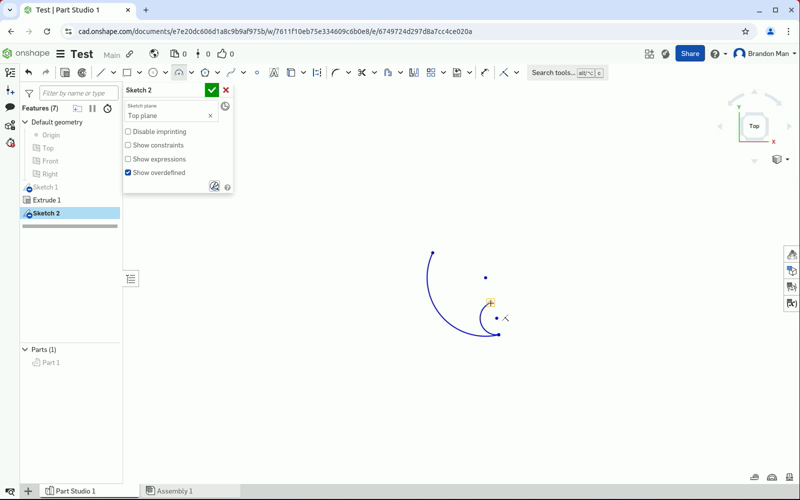
scroll(-6)
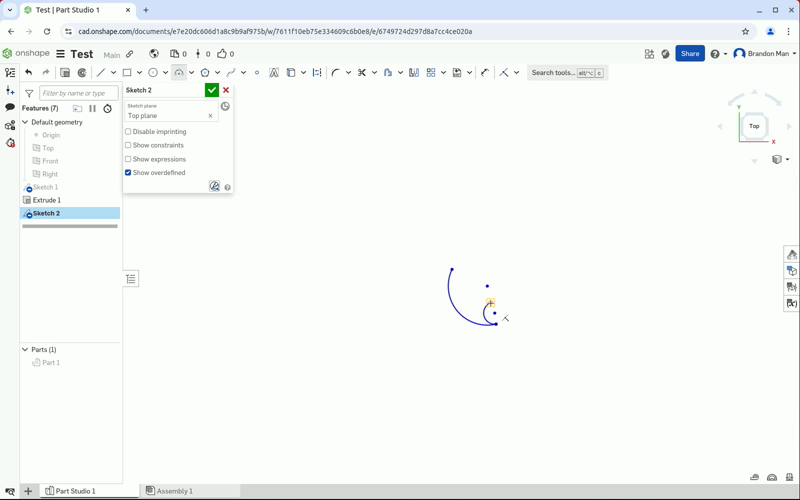
scroll(-6)
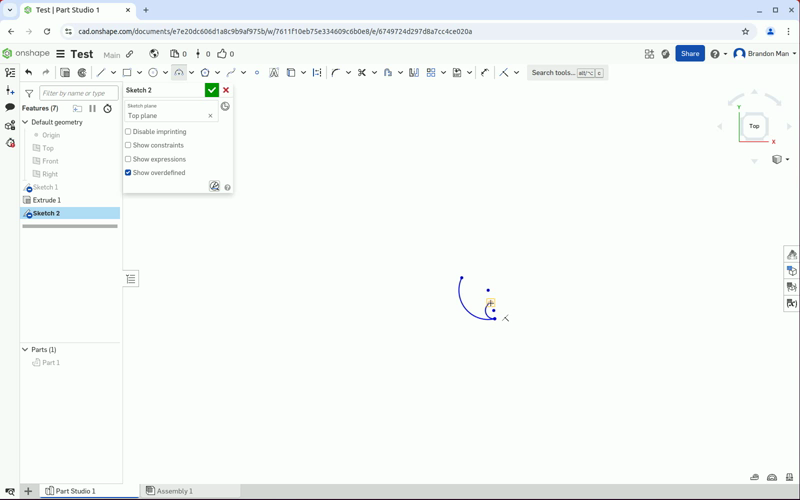
scroll(-6)
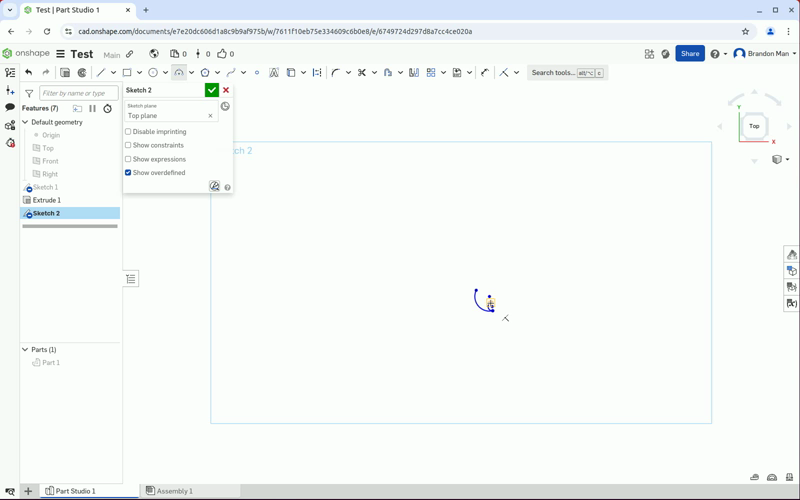
key_down(shift)
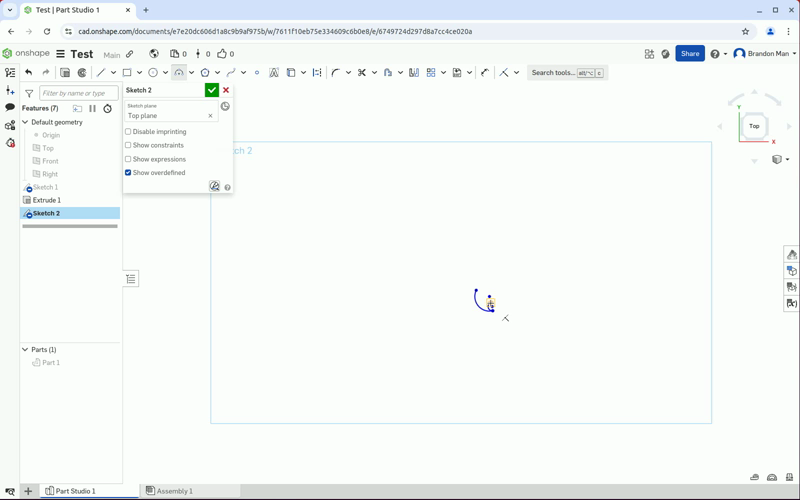
mouse_move(487, 290)
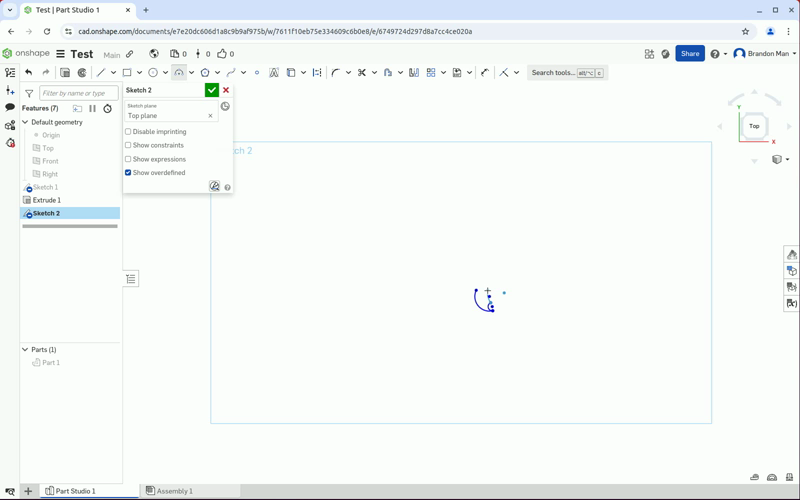
click(487, 290)
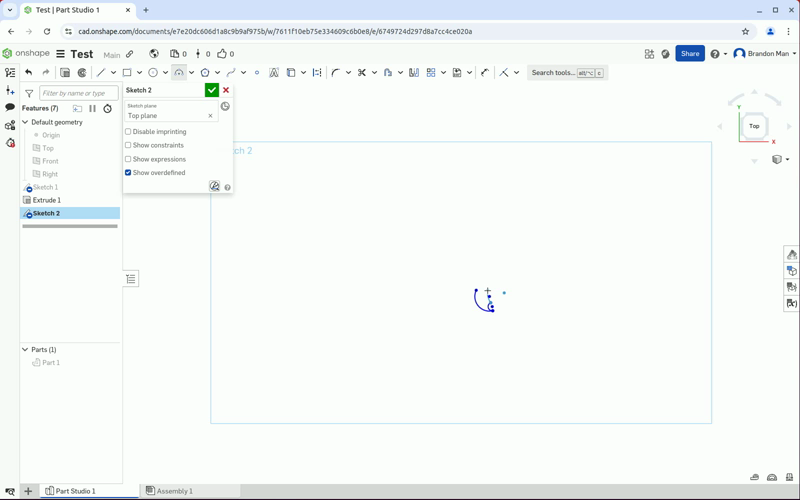
mouse_move(482, 297)
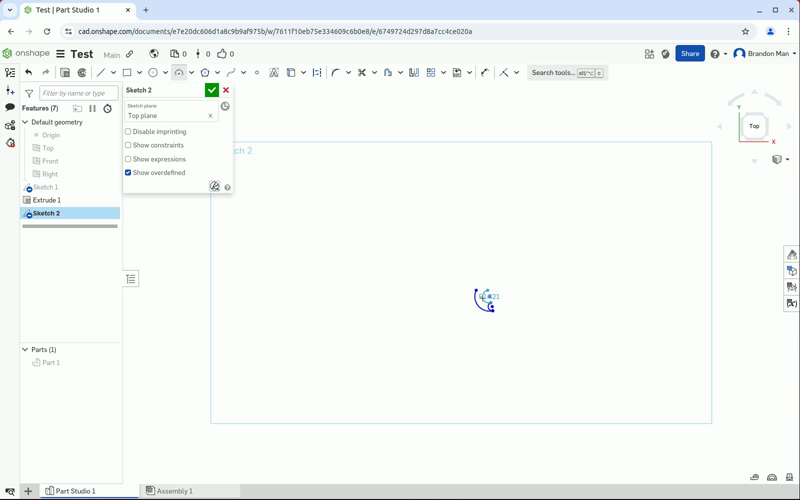
click(482, 297)
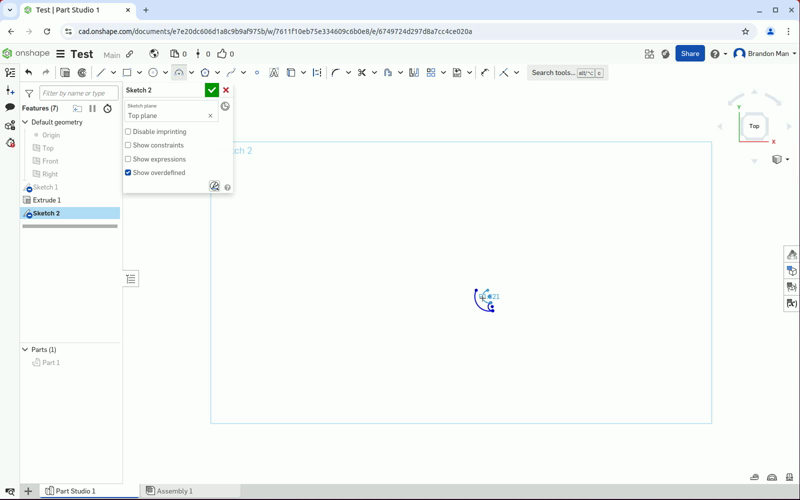
key_up(shift)
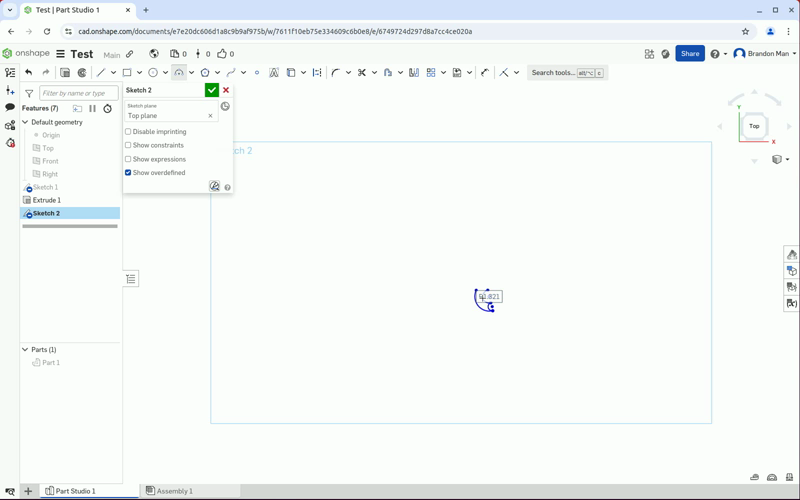
key(esc)
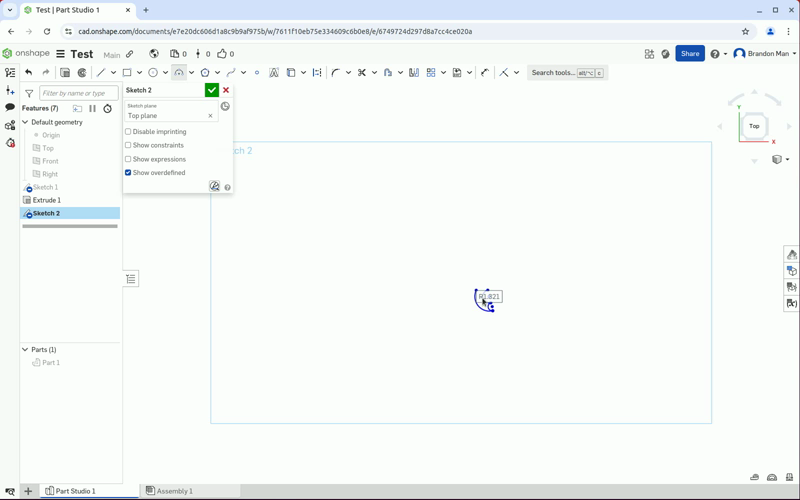
key(l)
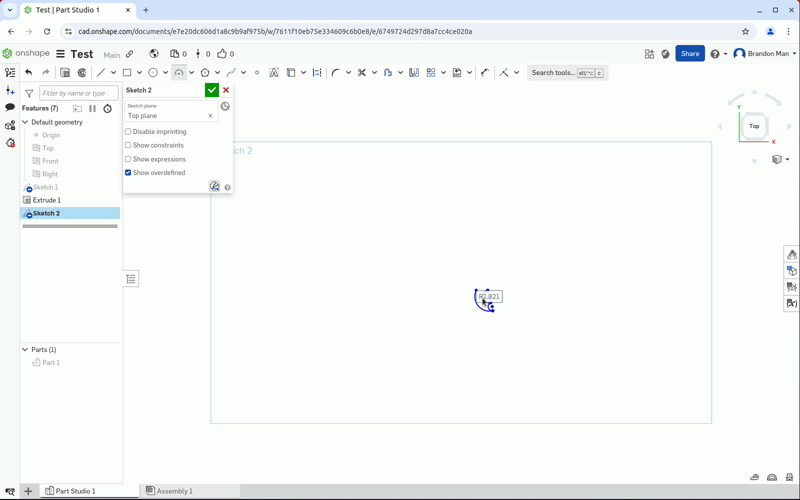
mouse_move(487, 290)
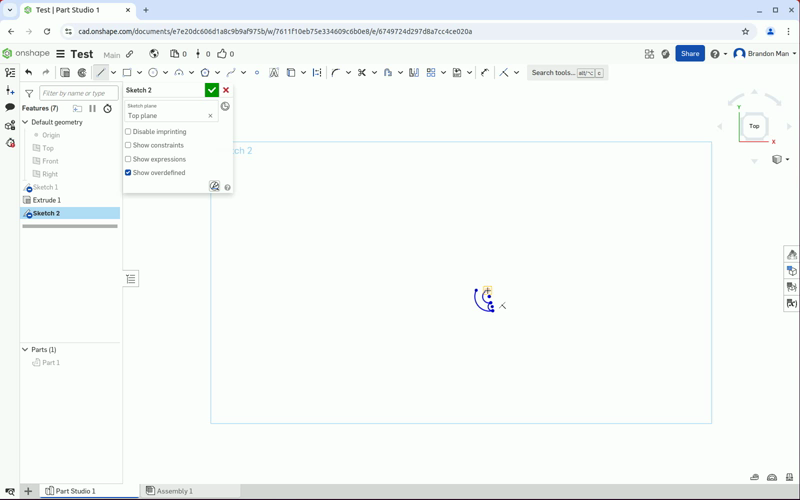
click(487, 290)
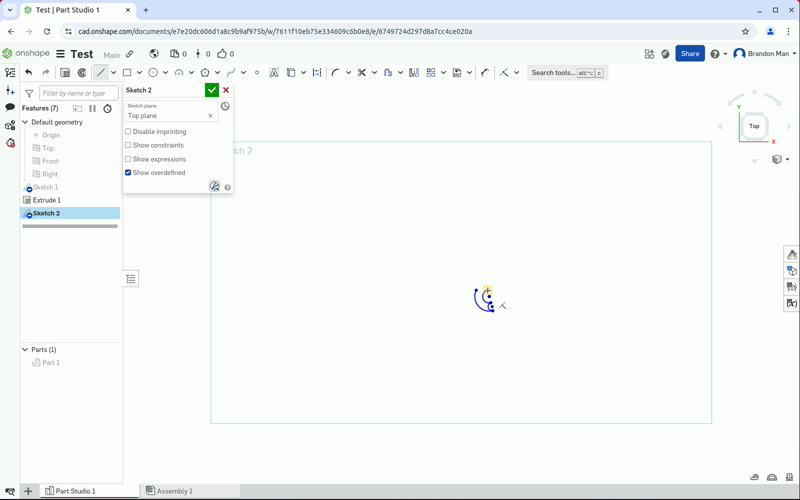
mouse_move(517, 290)
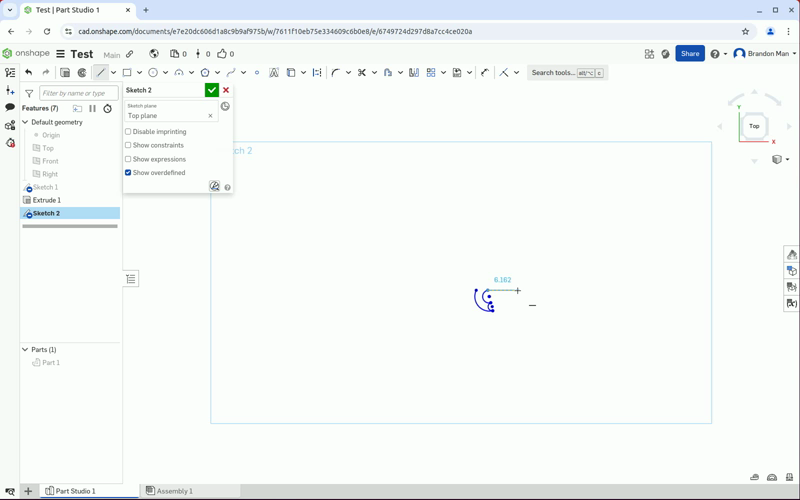
key_down(shift)
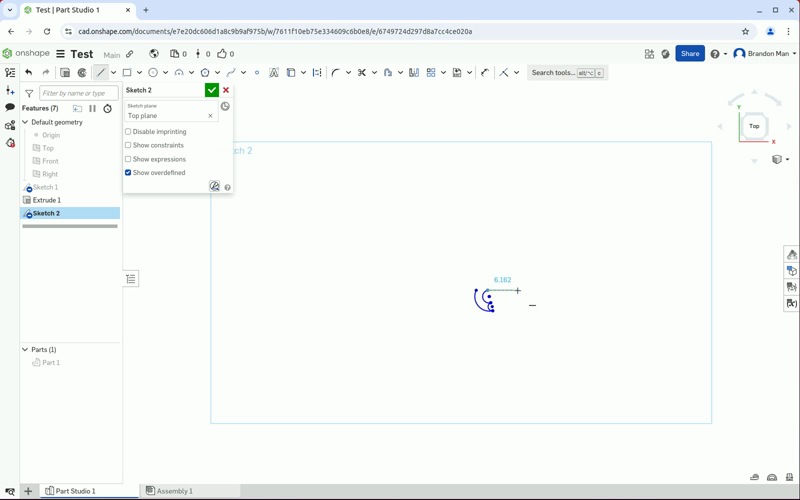
mouse_move(476, 290)
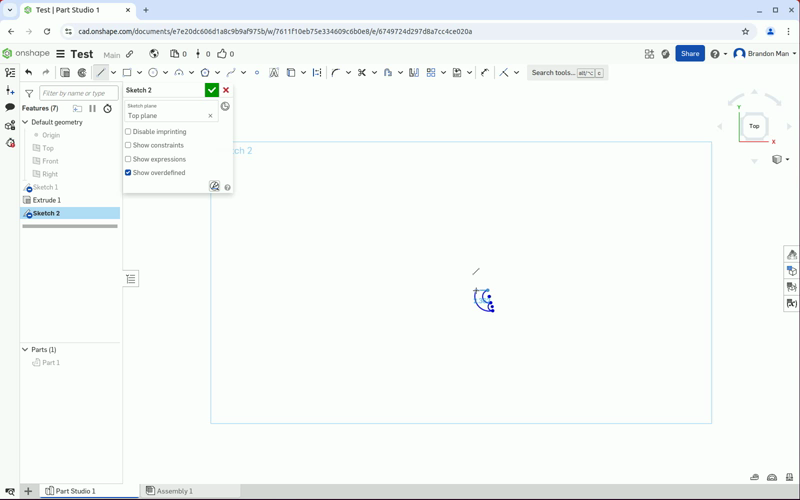
key_up(shift)
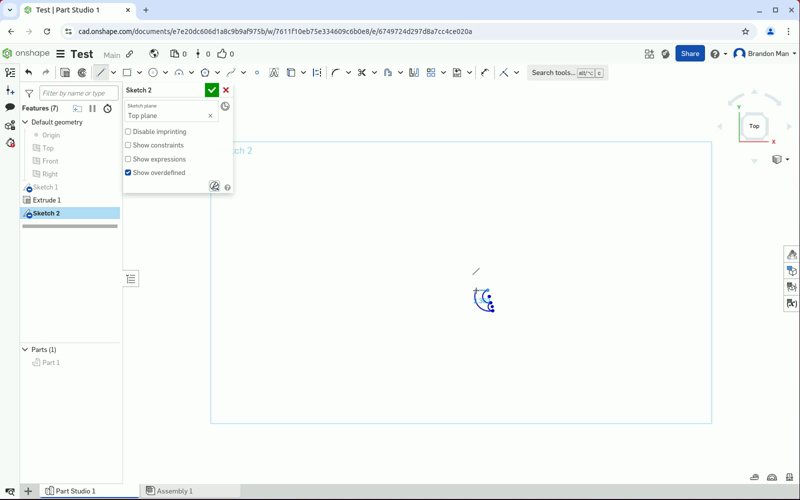
click(476, 290)
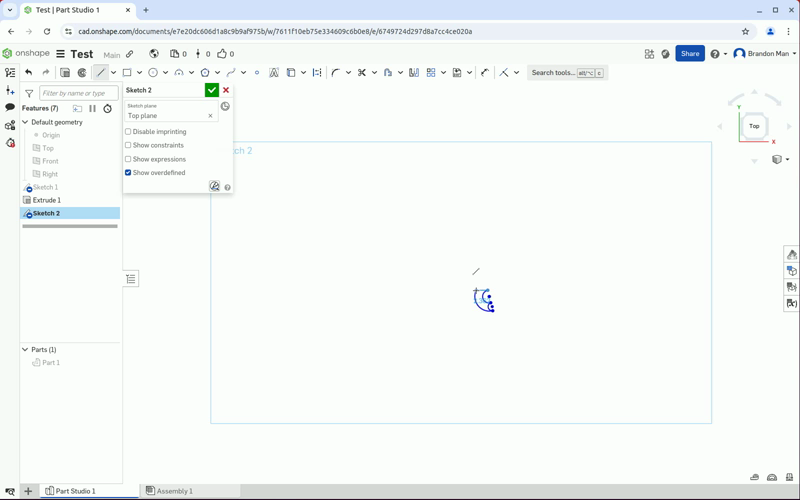
key(esc)
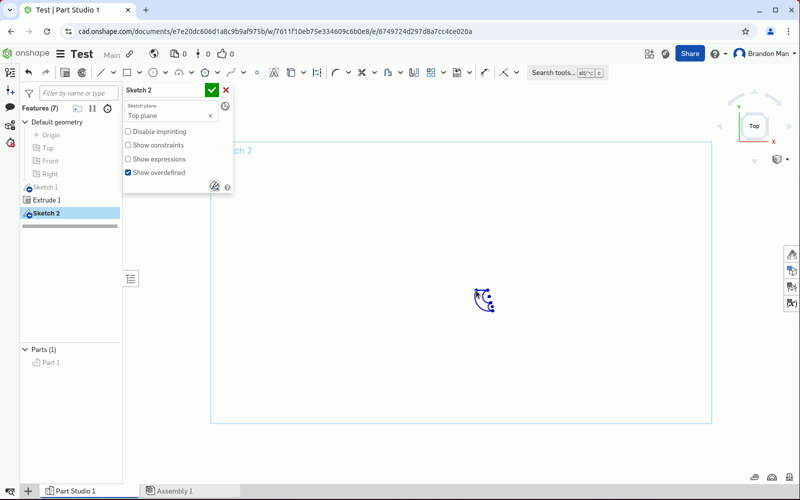
mouse_move(481, 293)
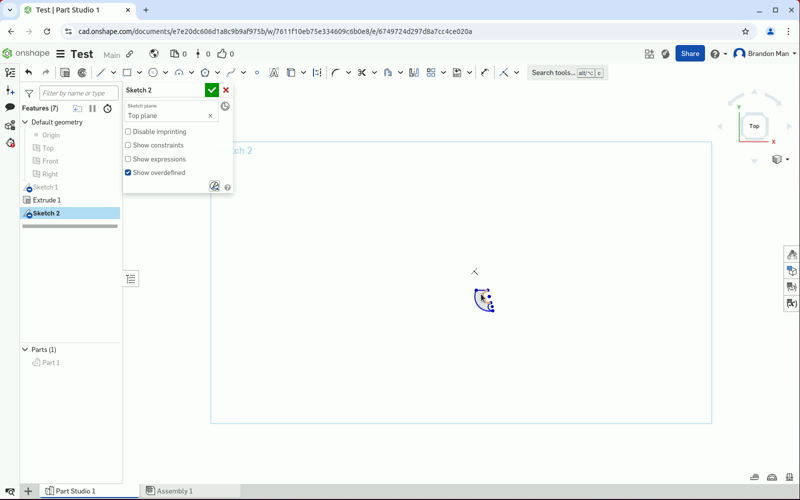
scroll(6)
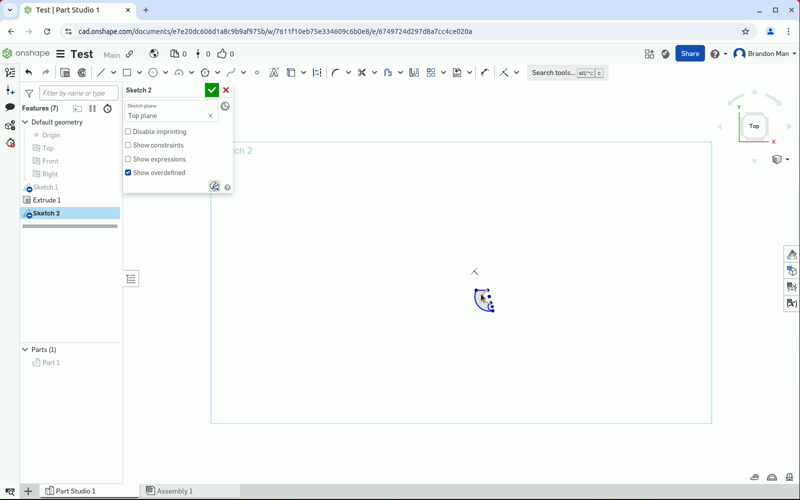
scroll(6)
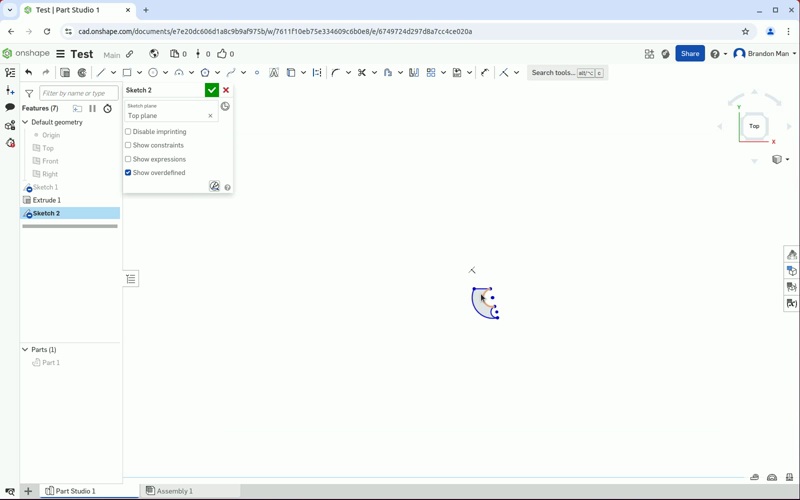
scroll(6)
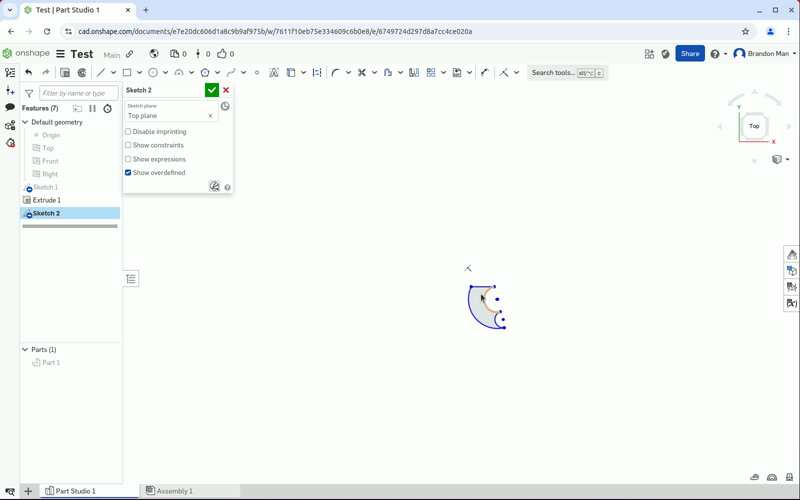
scroll(6)
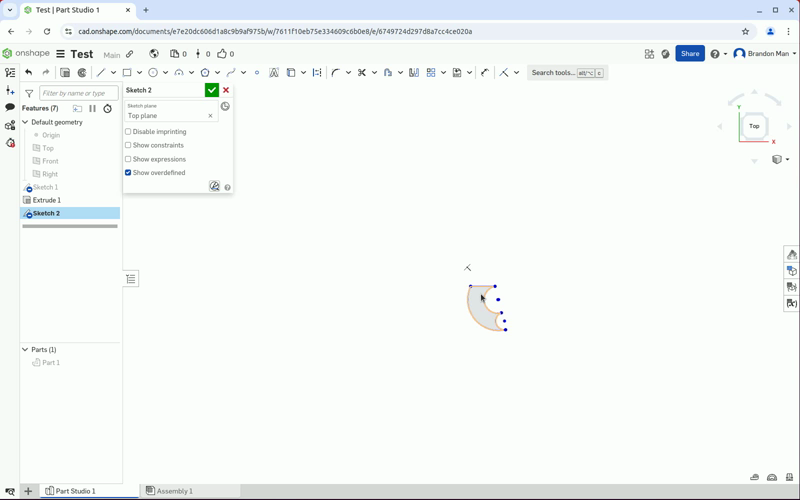
scroll(6)
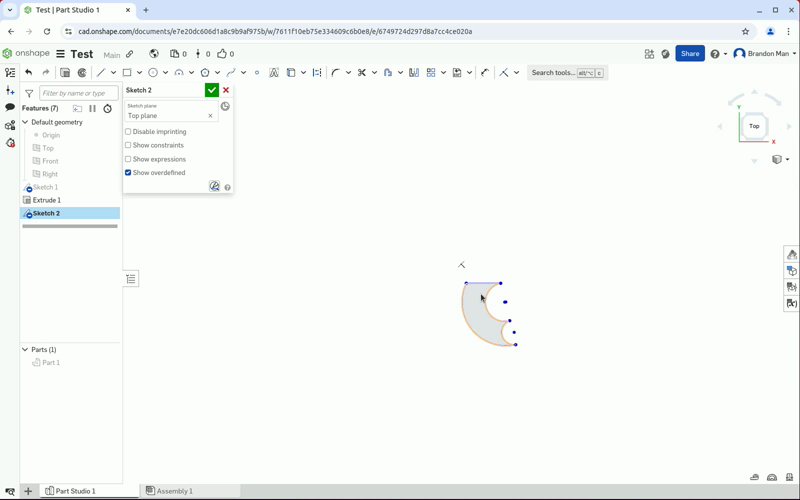
scroll(6)
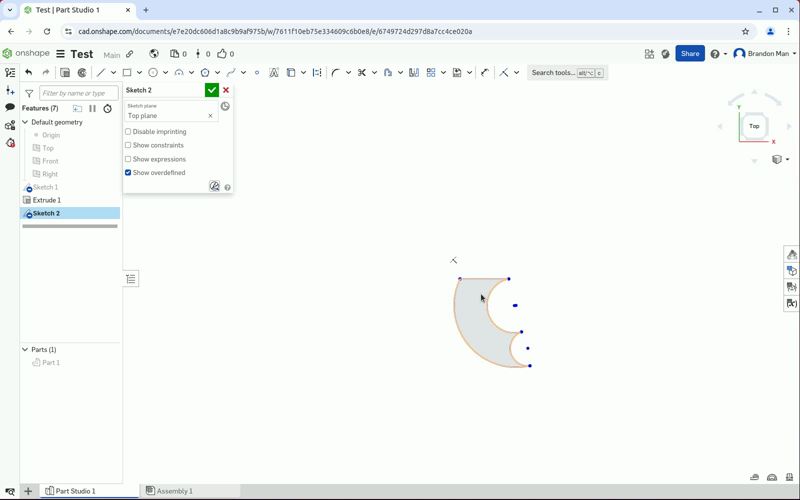
scroll(6)
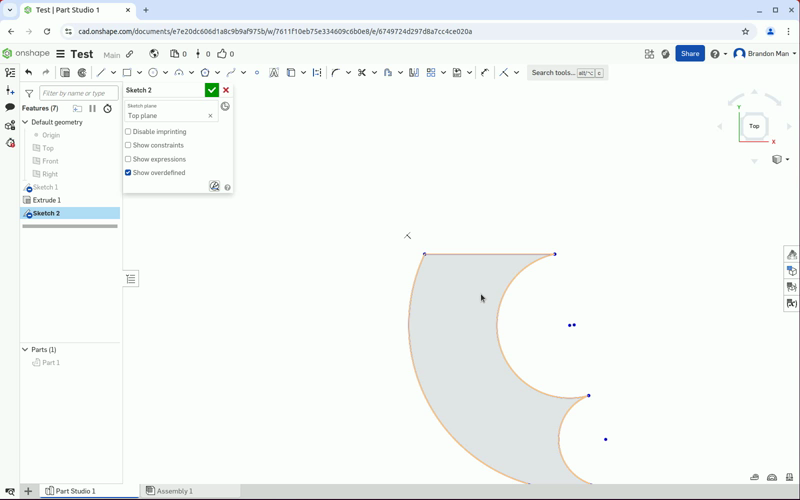
click(481, 293)
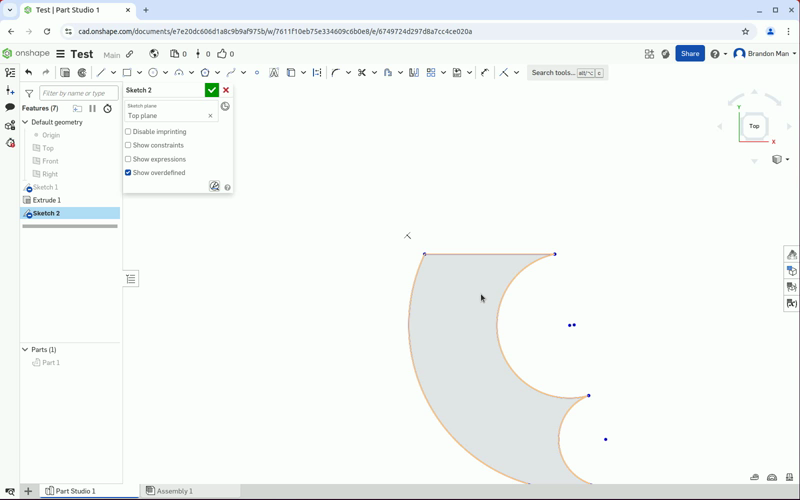
scroll(-6)
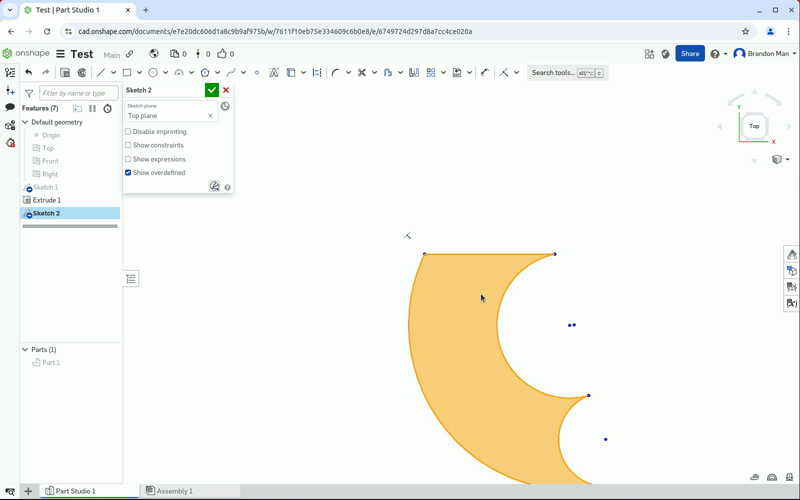
scroll(-6)
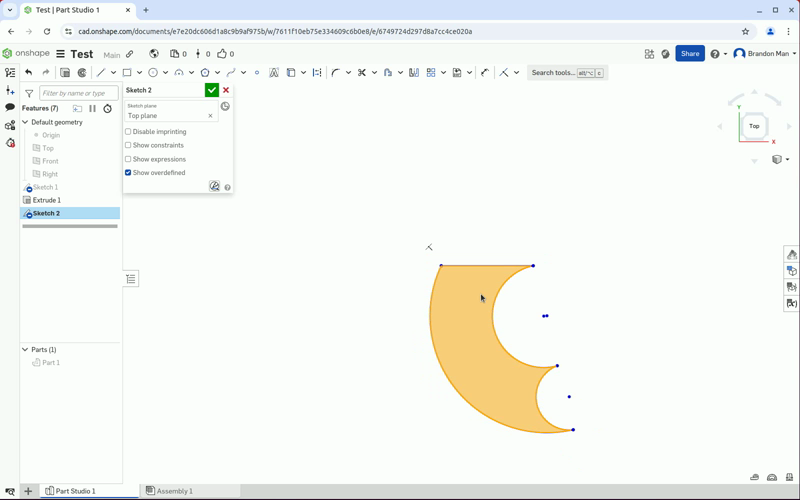
scroll(-6)
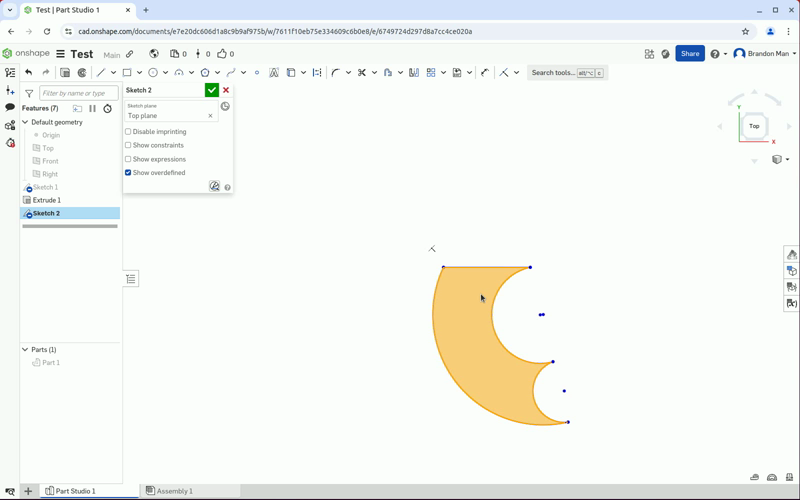
scroll(-6)
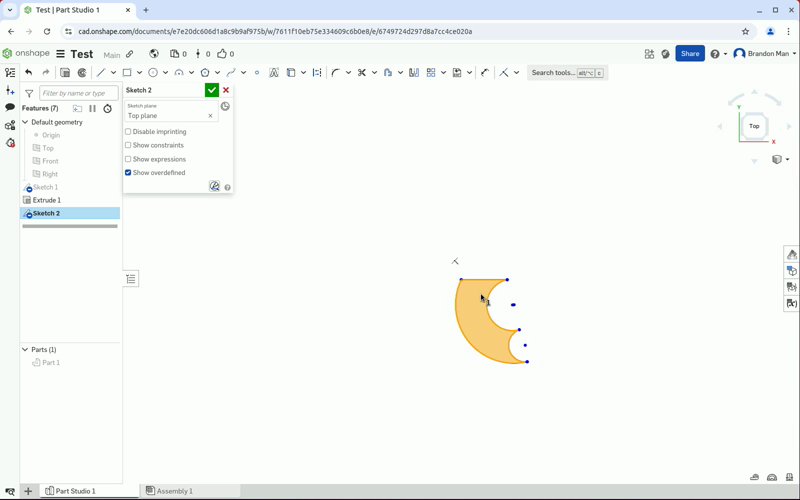
scroll(-6)
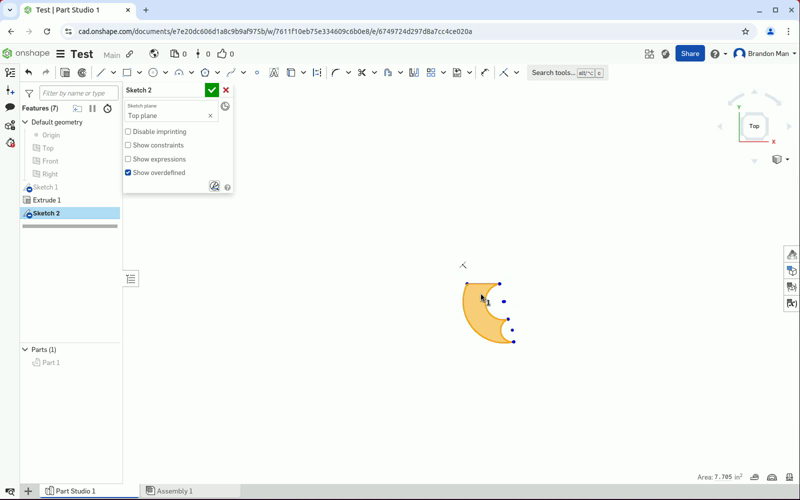
scroll(-6)
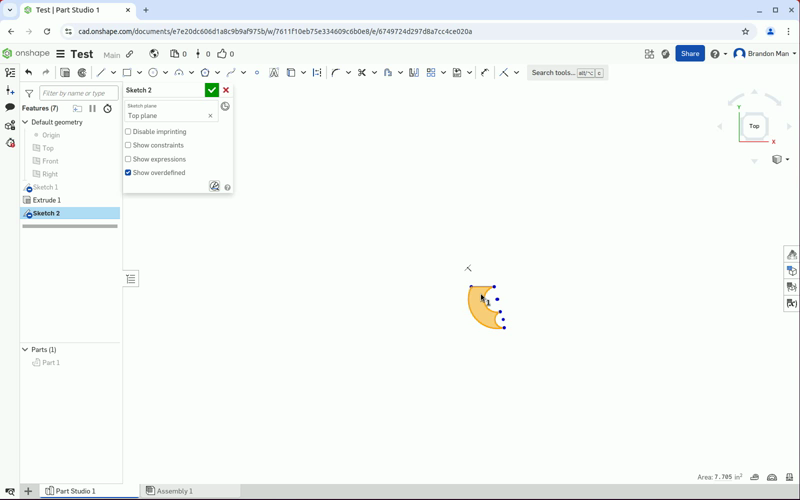
scroll(-6)
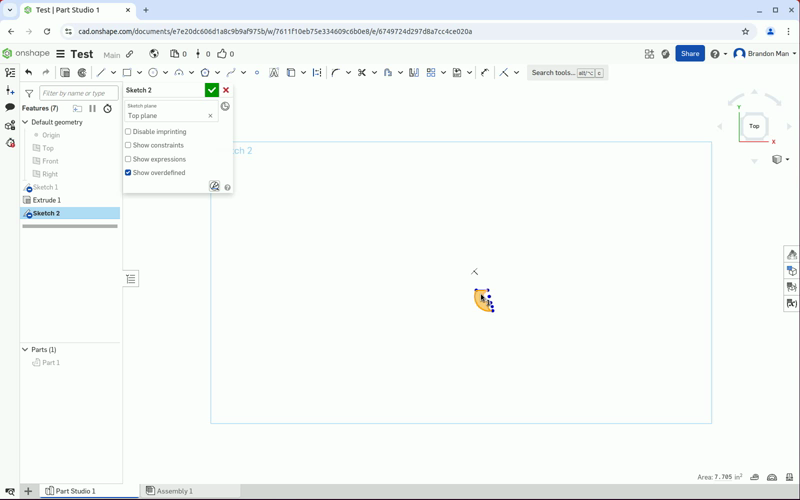
mouse_move(73, 352)
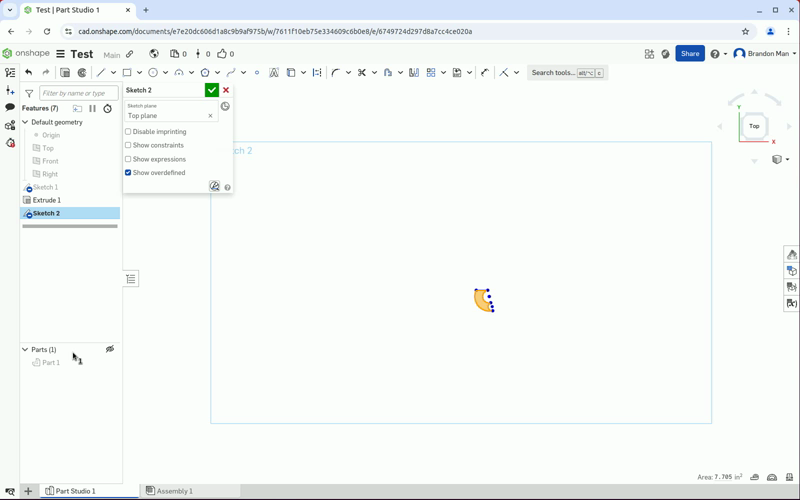
key(shift+y)
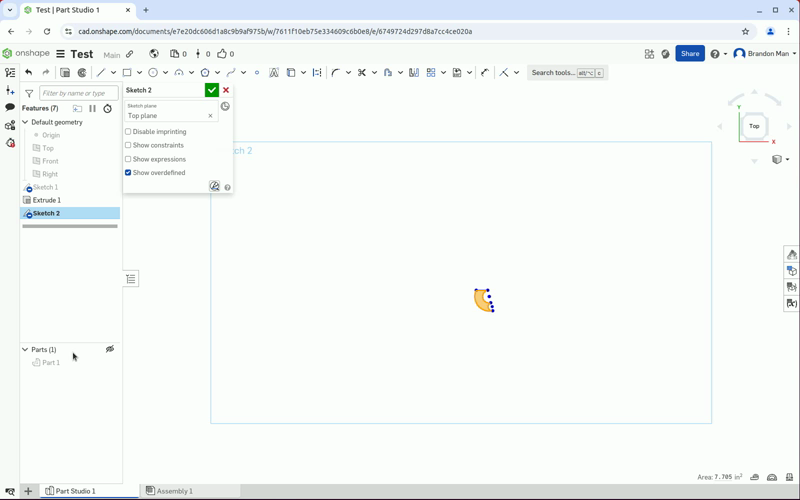
key(shift+e)
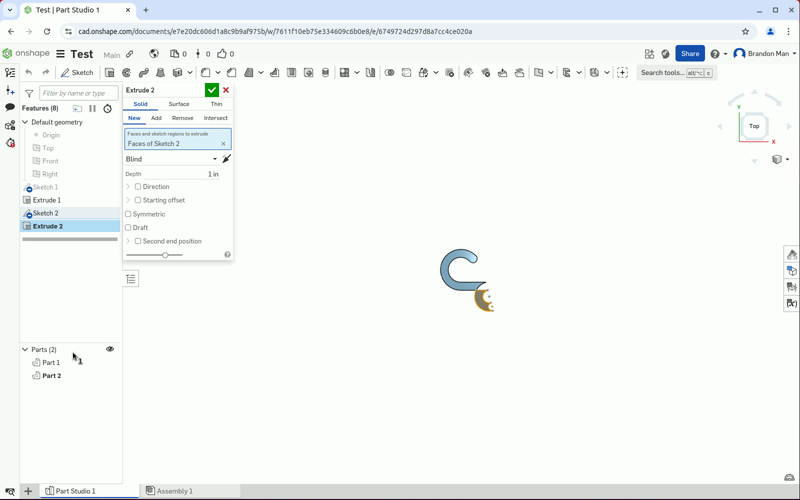
mouse_move(143, 106)
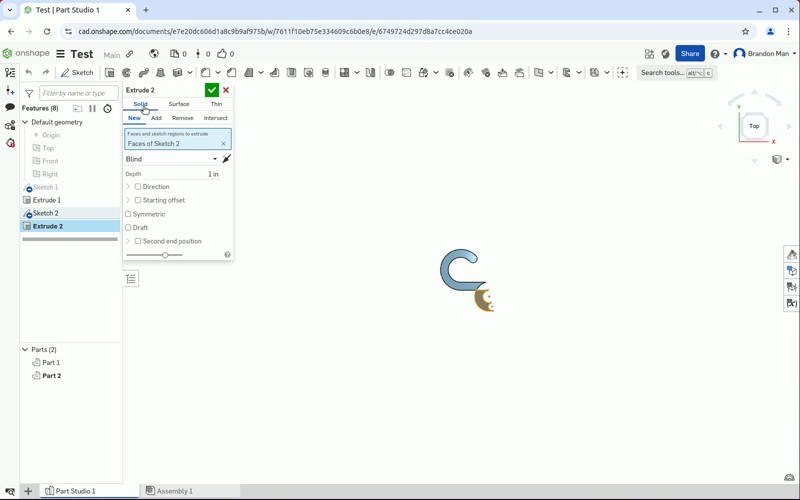
click(143, 106)
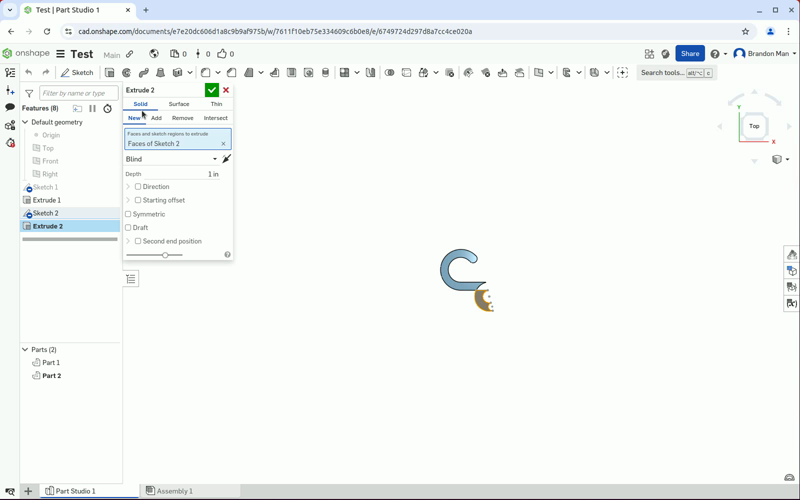
mouse_move(137, 120)
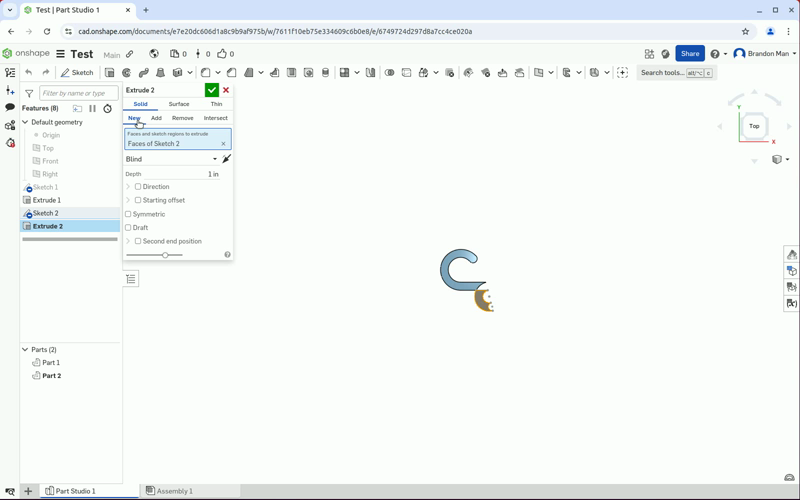
click(137, 120)
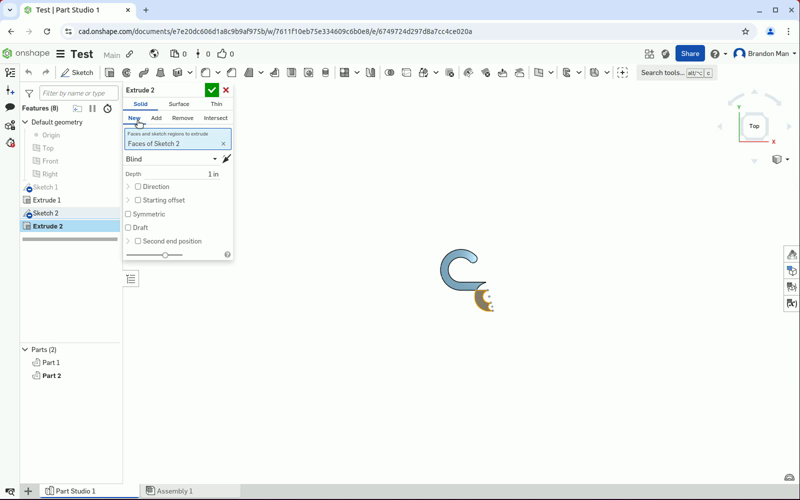
key(tab, 4)
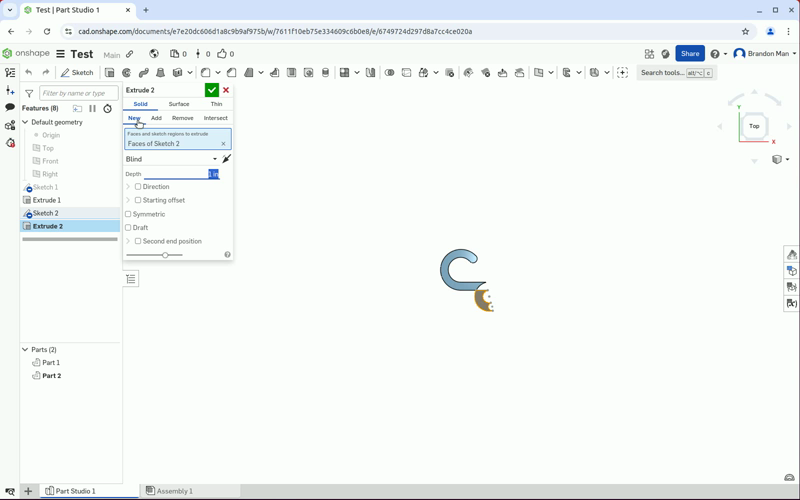
text(3.129)
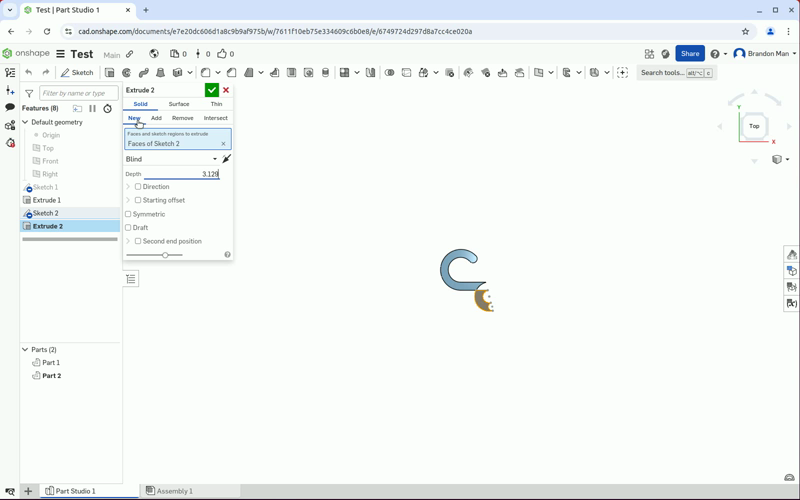
key(enter)
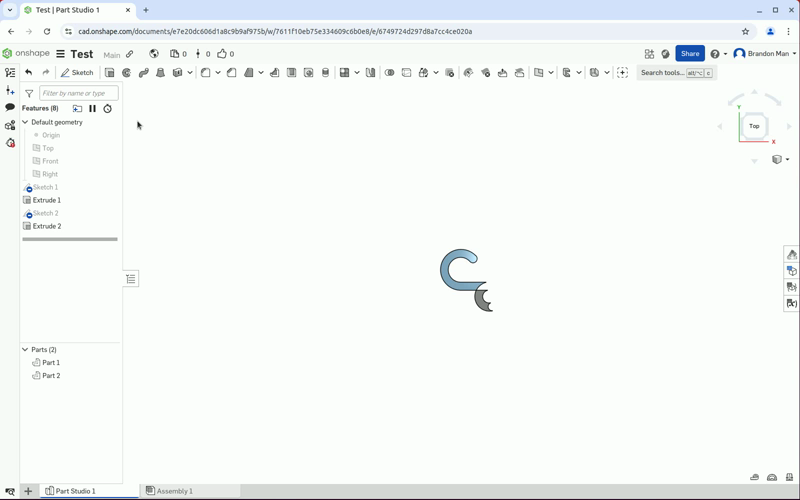
key(shift+h)
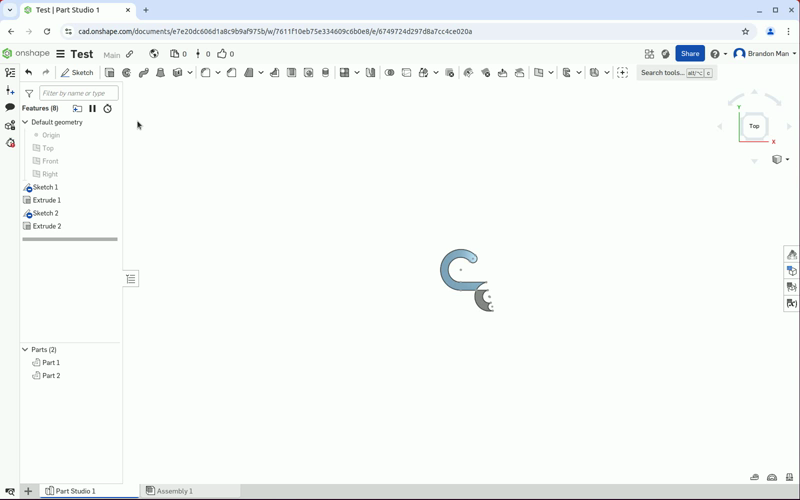
key(shift+h)
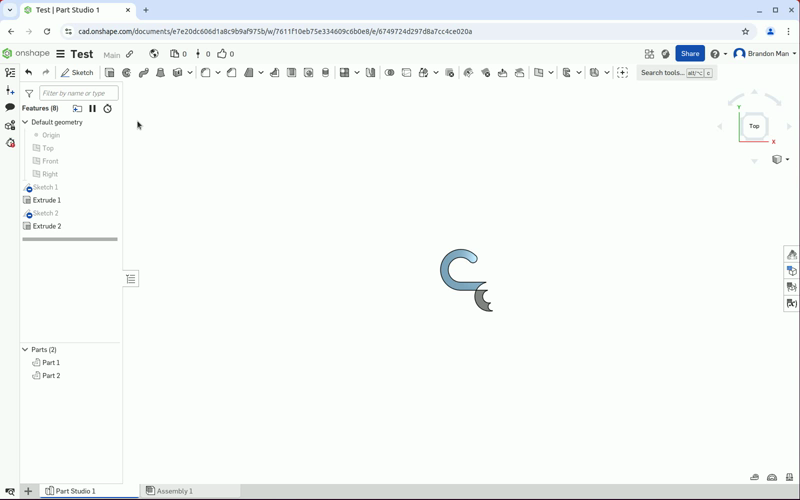
mouse_move(73, 189)
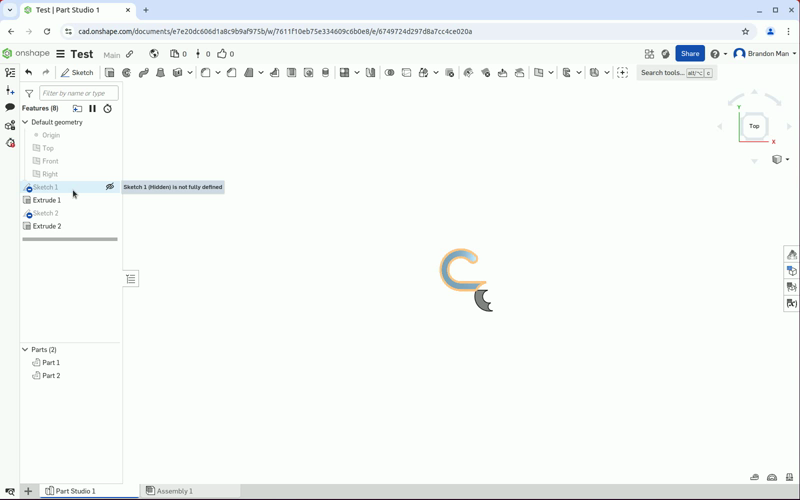
click(73, 189)
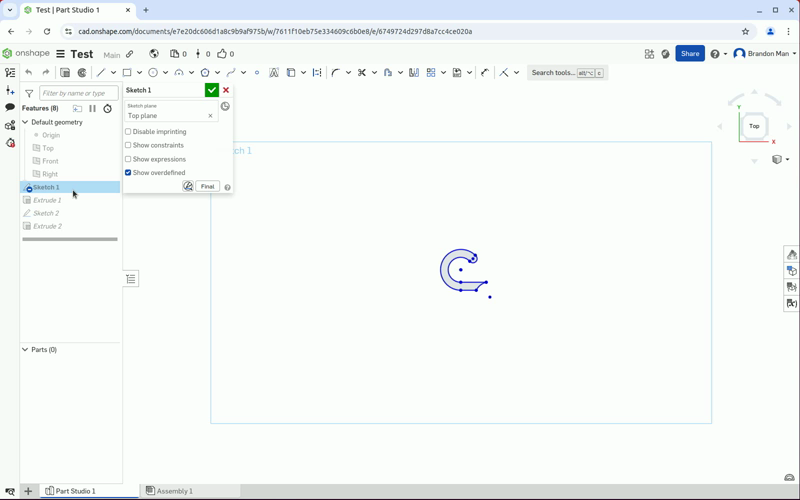
mouse_move(229, 92)
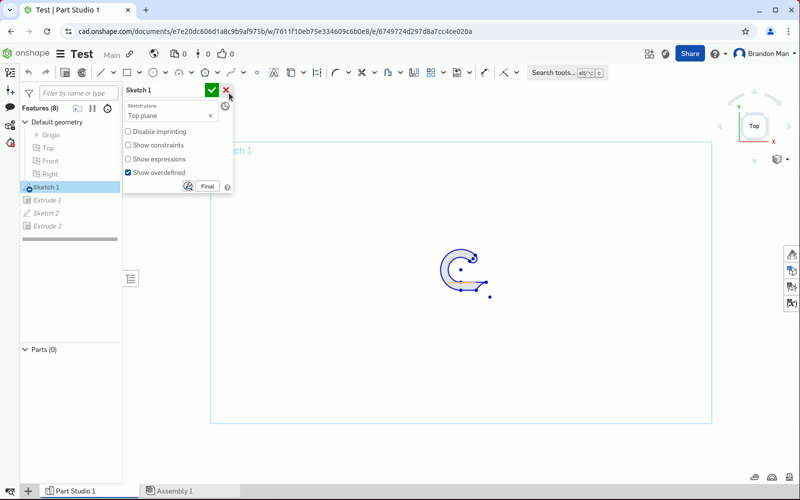
click(229, 92)
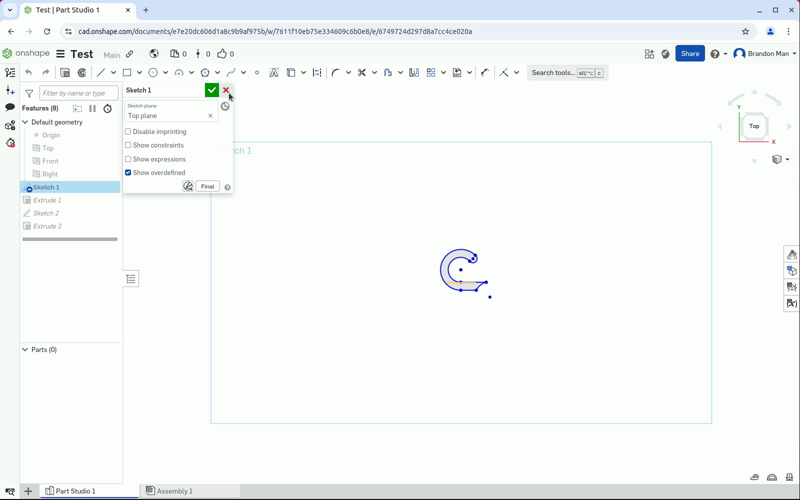
key(shift+s)
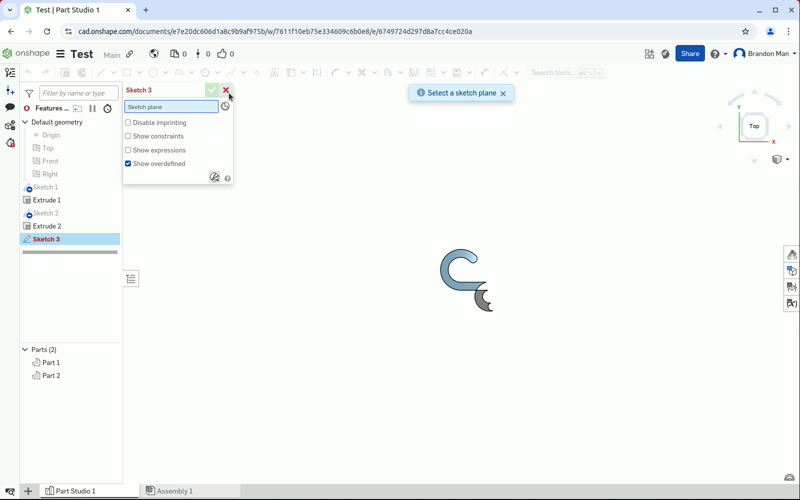
mouse_move(73, 150)
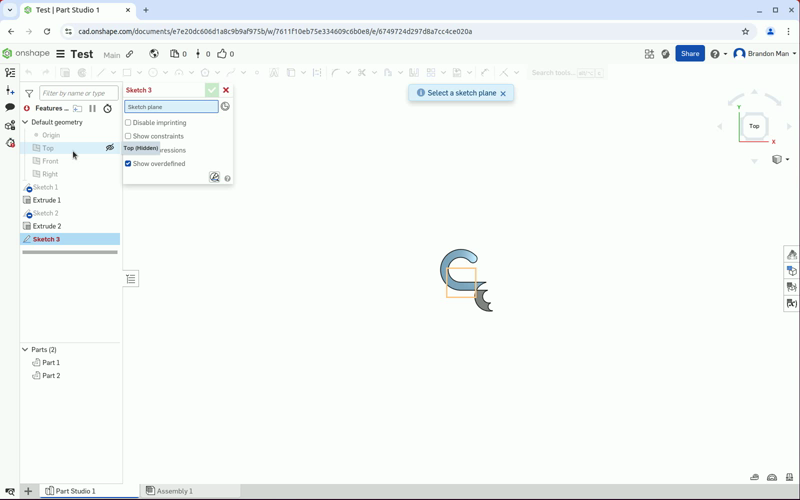
click(73, 150)
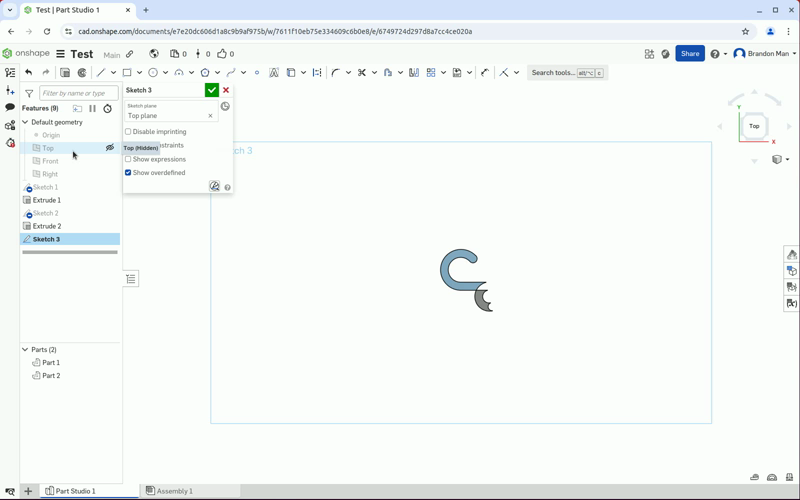
mouse_move(73, 352)
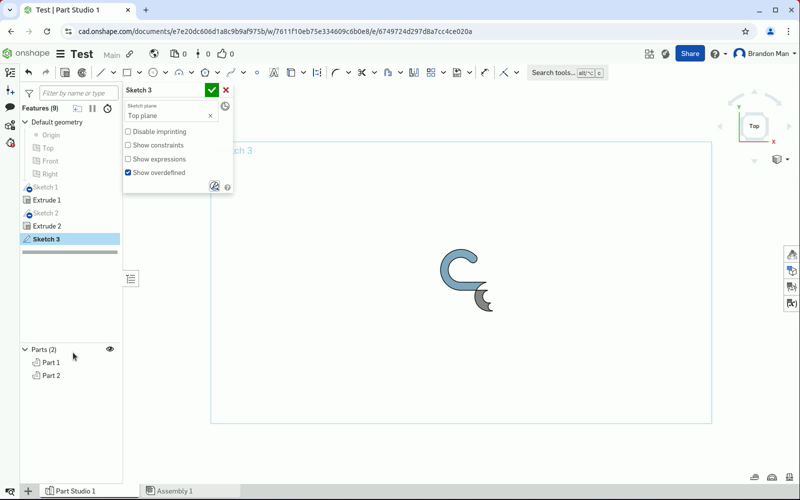
key(y)
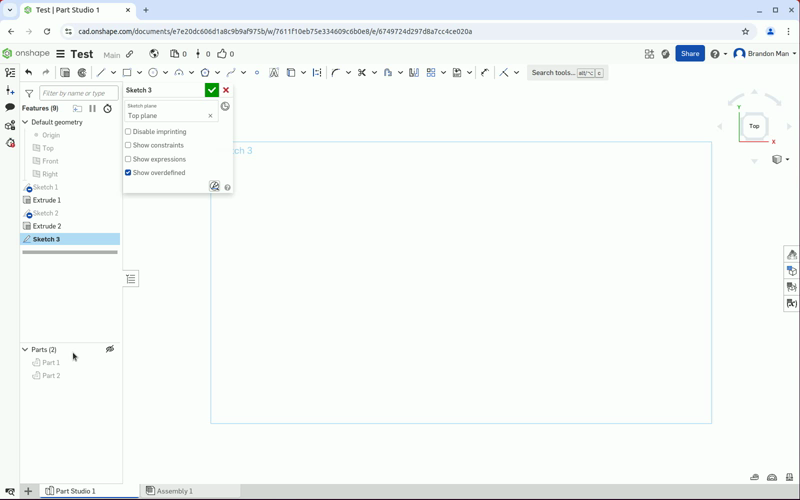
key(l)
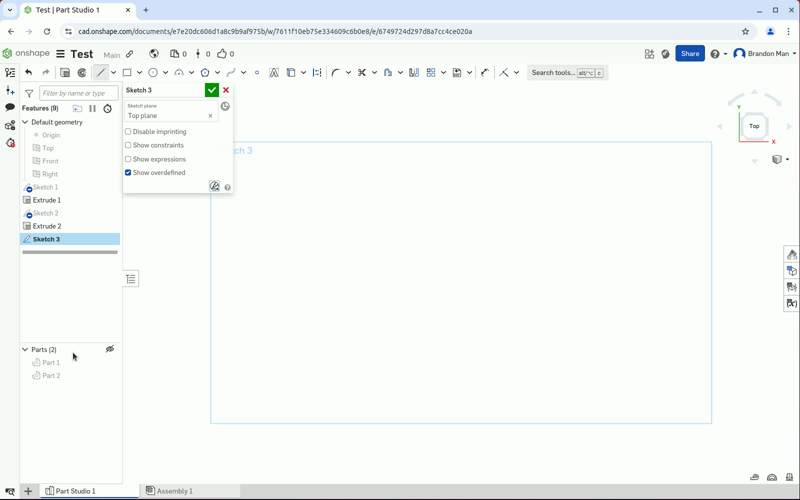
key_down(shift)
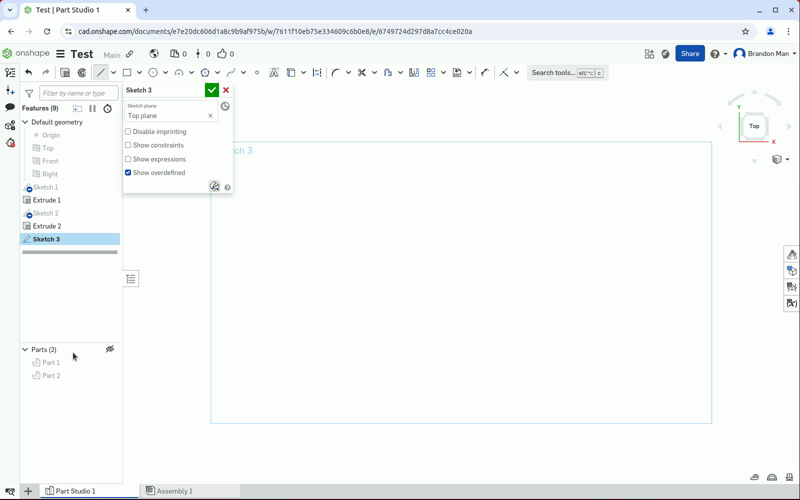
mouse_move(476, 290)
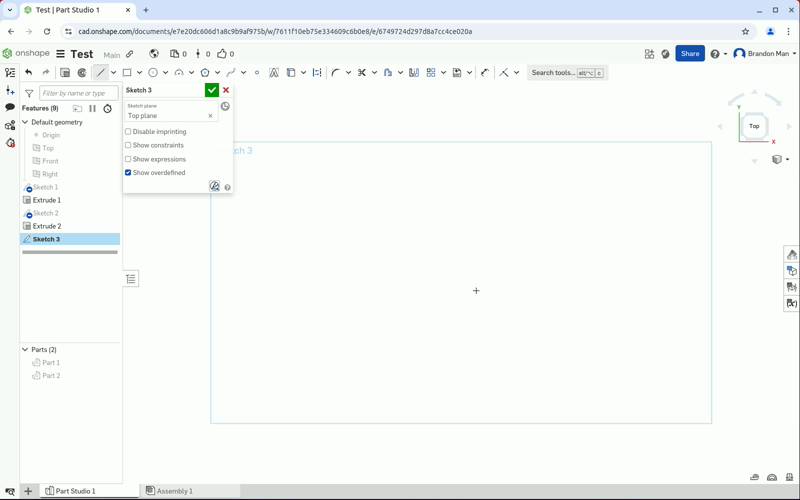
click(476, 290)
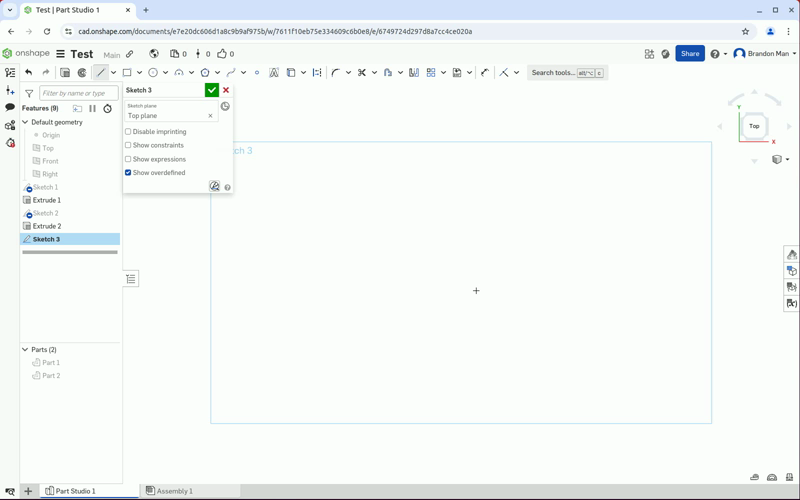
key_up(shift)
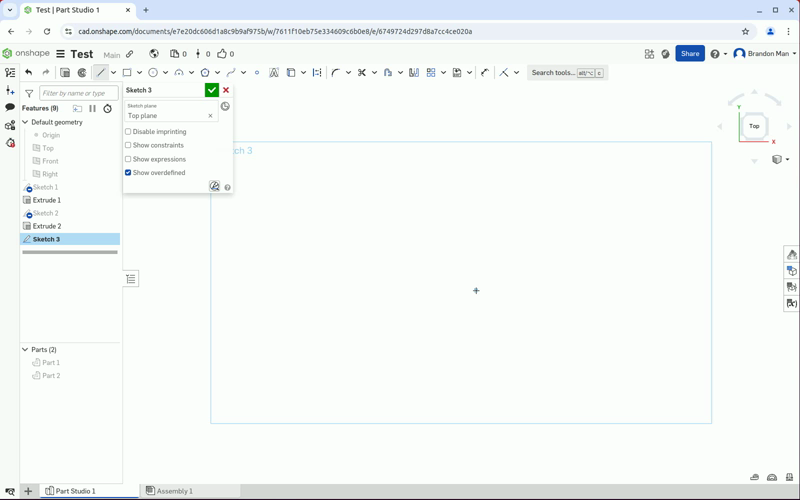
key_down(shift)
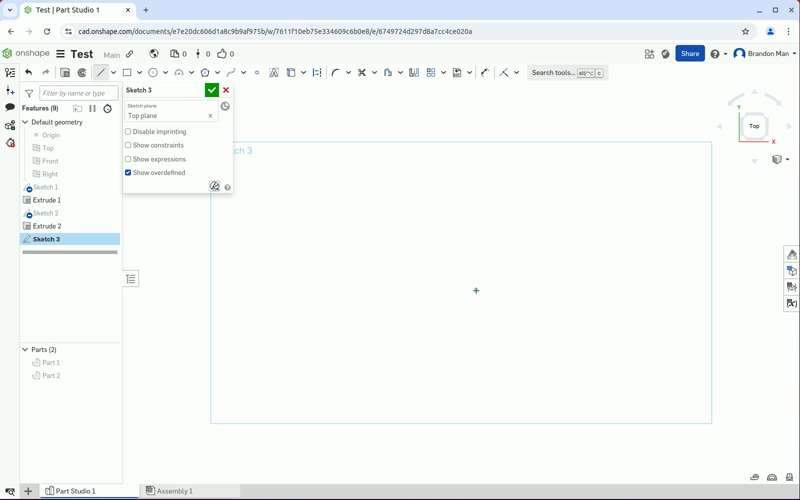
mouse_move(506, 290)
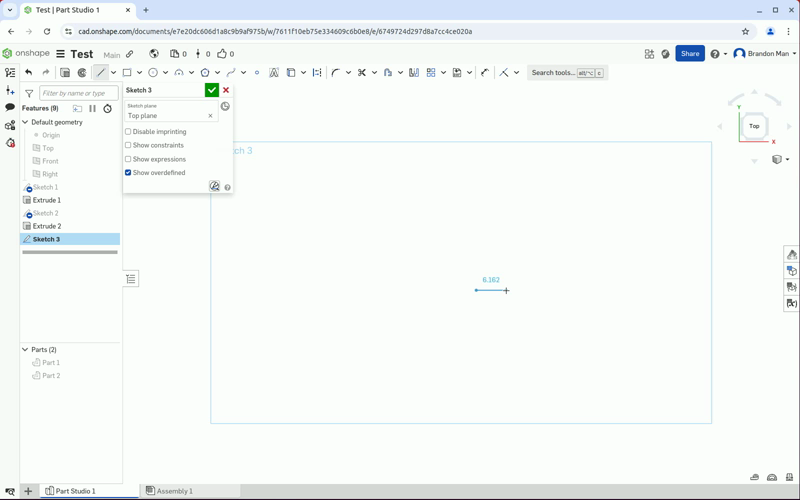
mouse_move(486, 290)
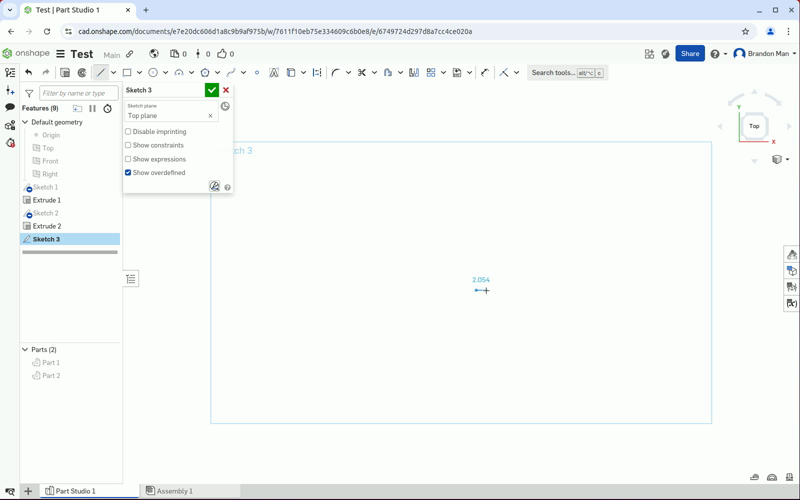
click(486, 290)
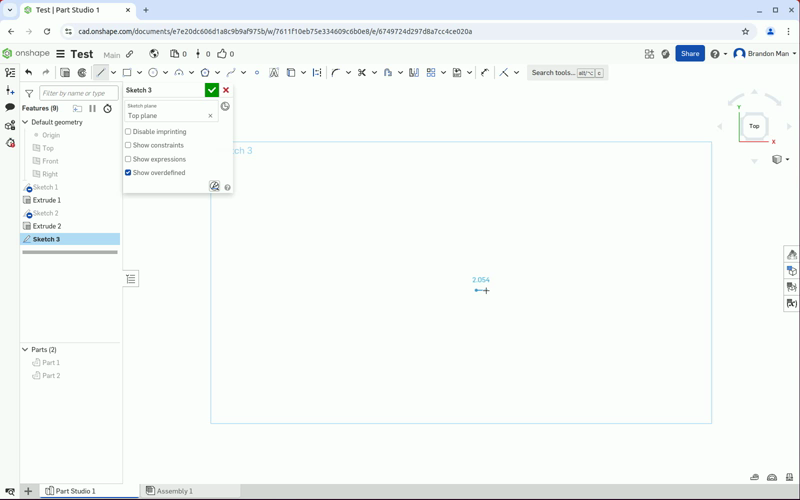
key_up(shift)
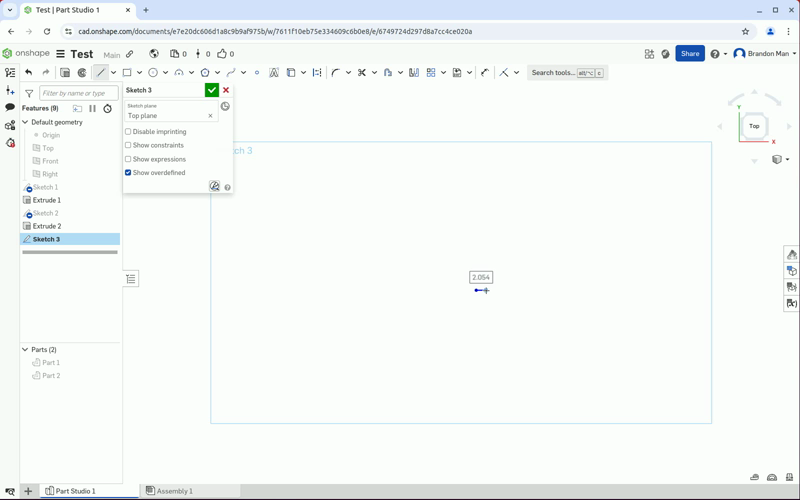
key_down(shift)
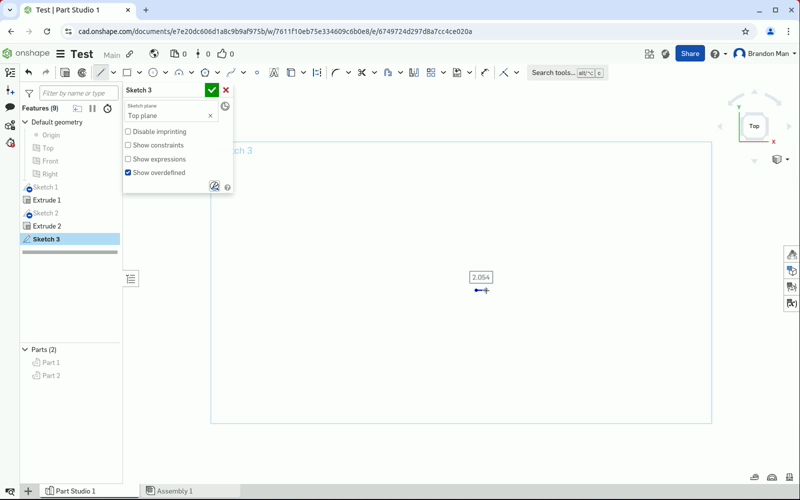
mouse_move(560, 290)
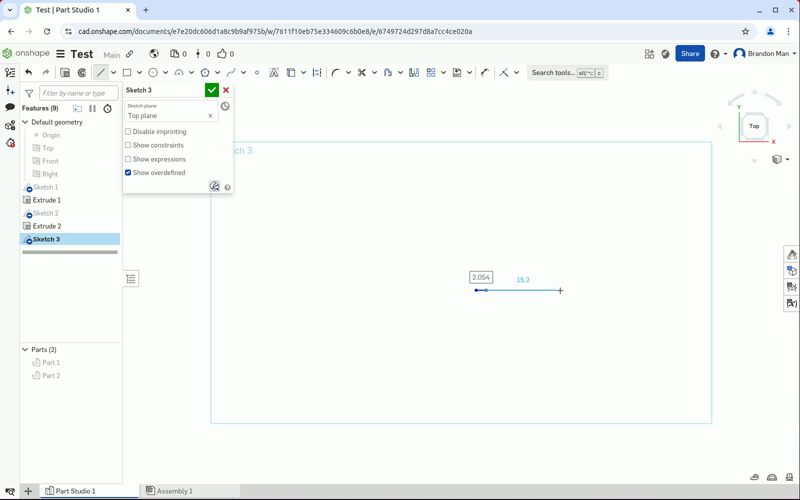
click(560, 290)
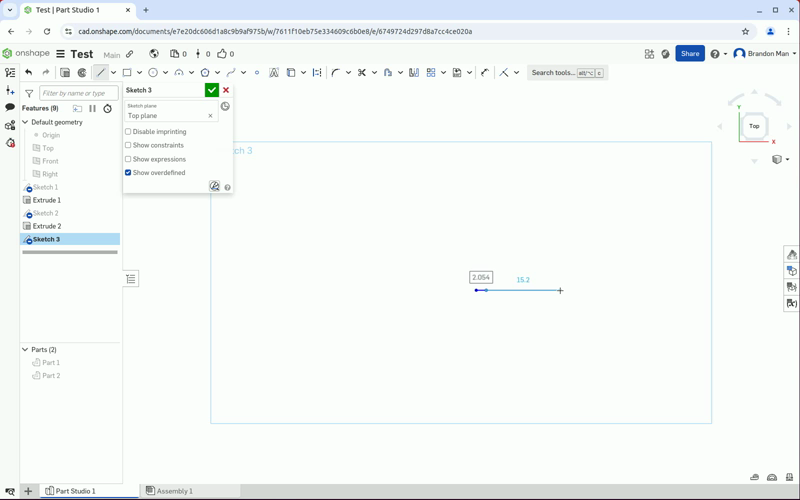
key_up(shift)
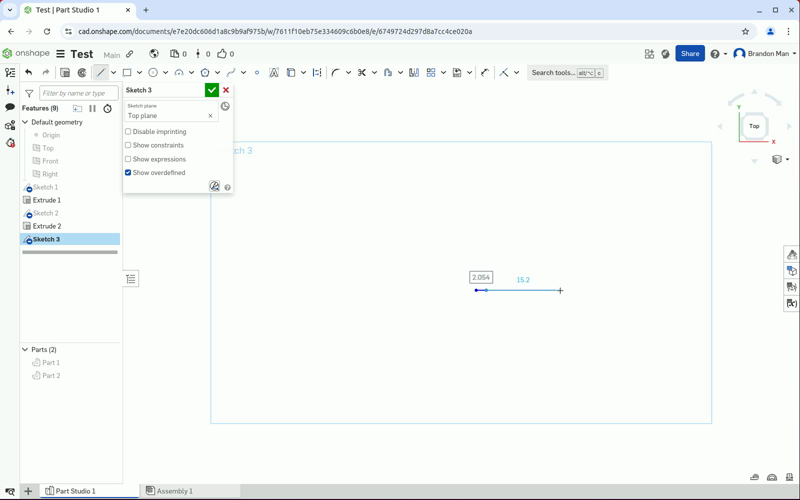
key(esc)
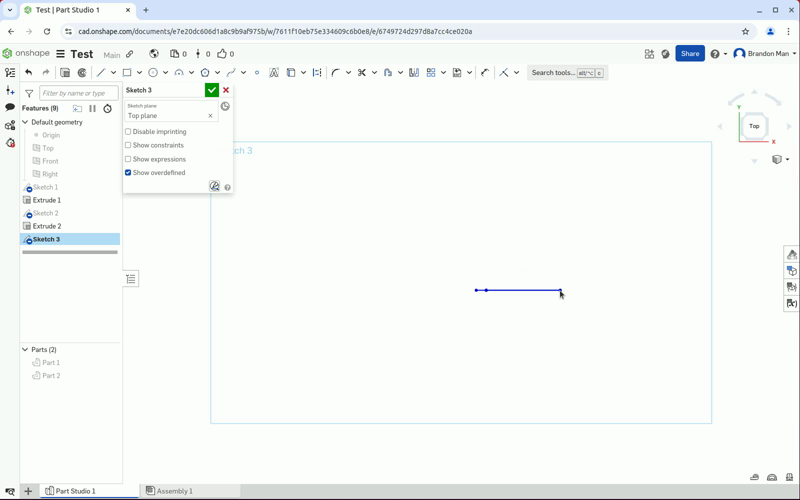
key(a)
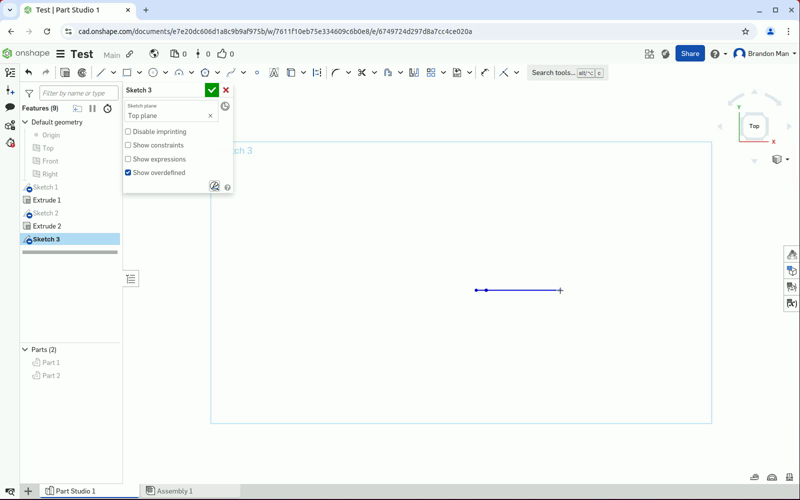
mouse_move(560, 290)
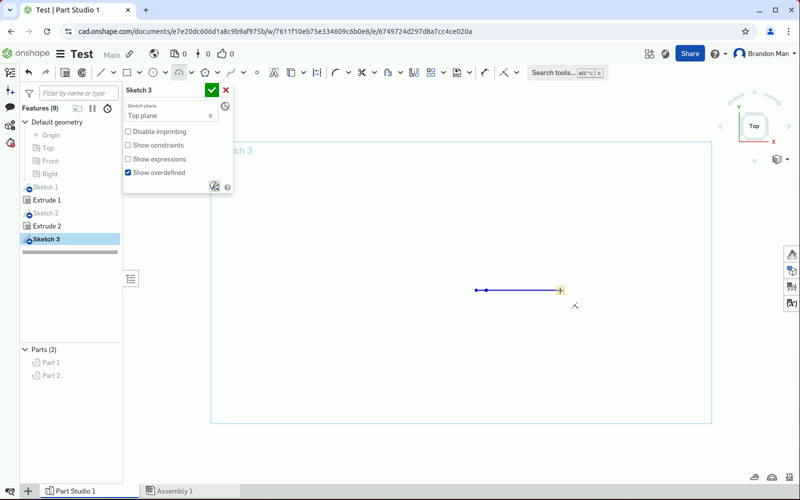
click(560, 290)
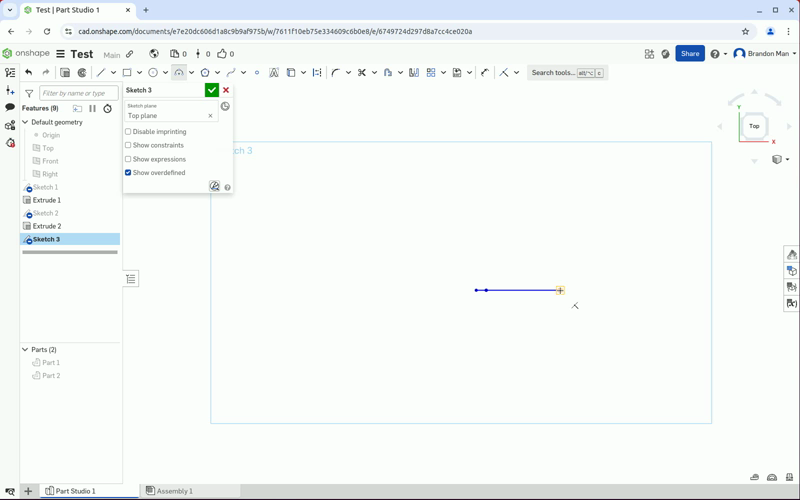
key_down(shift)
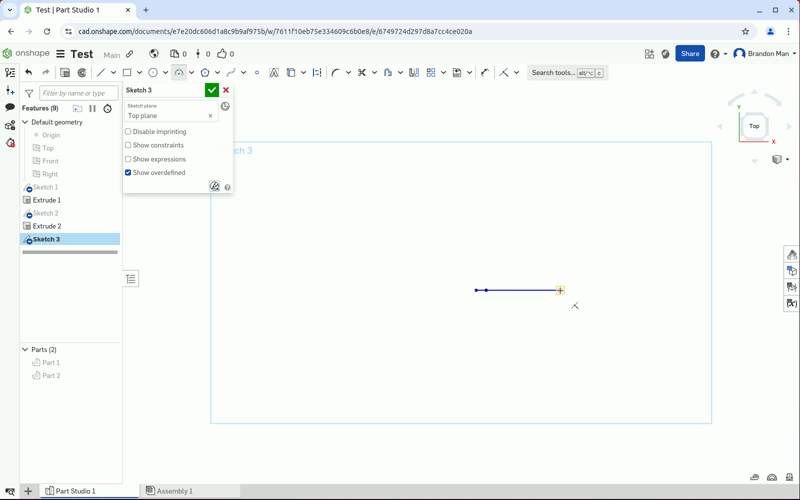
mouse_move(560, 302)
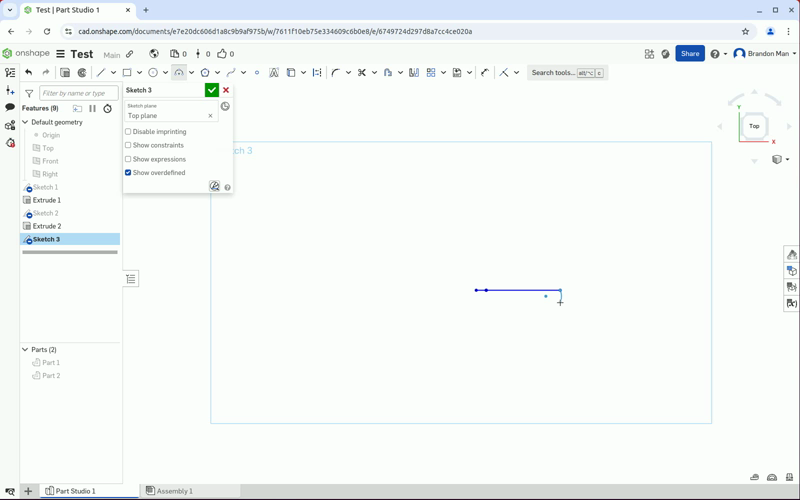
click(560, 302)
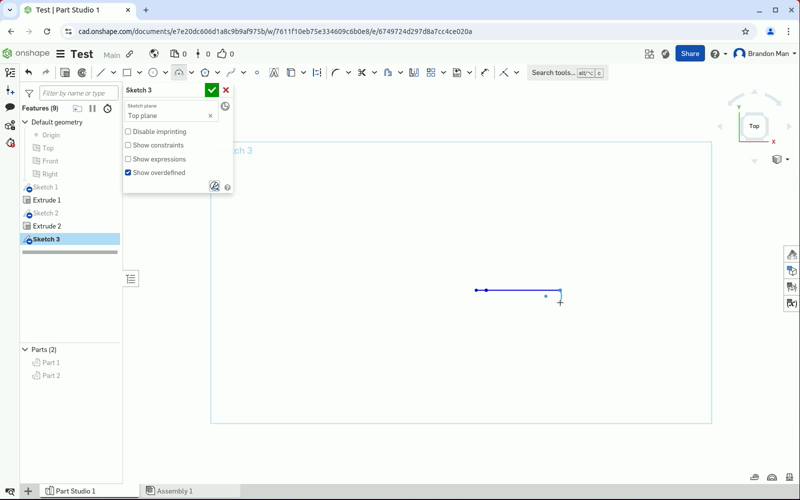
mouse_move(566, 296)
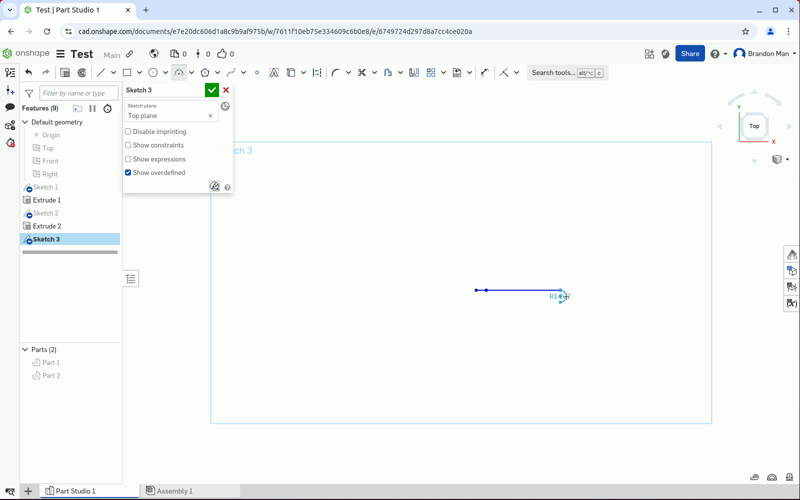
click(566, 296)
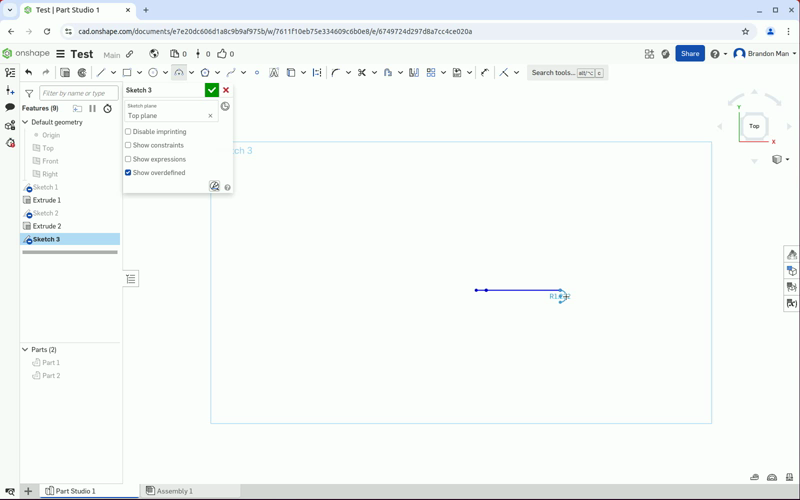
key_up(shift)
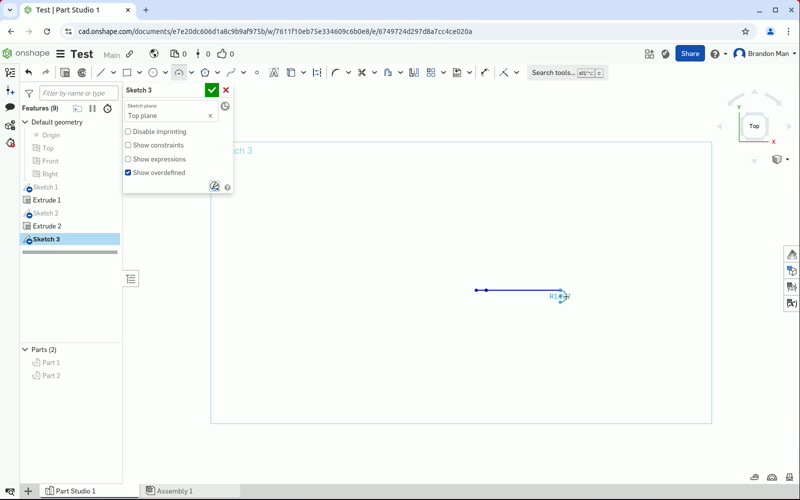
mouse_move(560, 302)
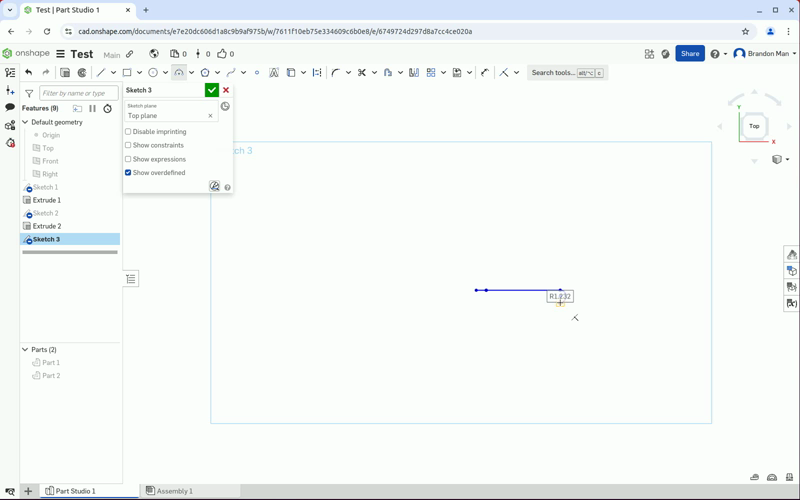
click(560, 302)
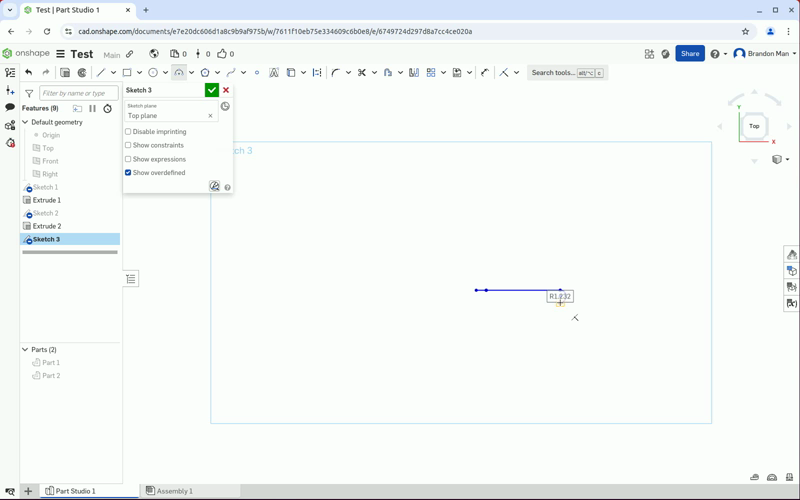
key_down(shift)
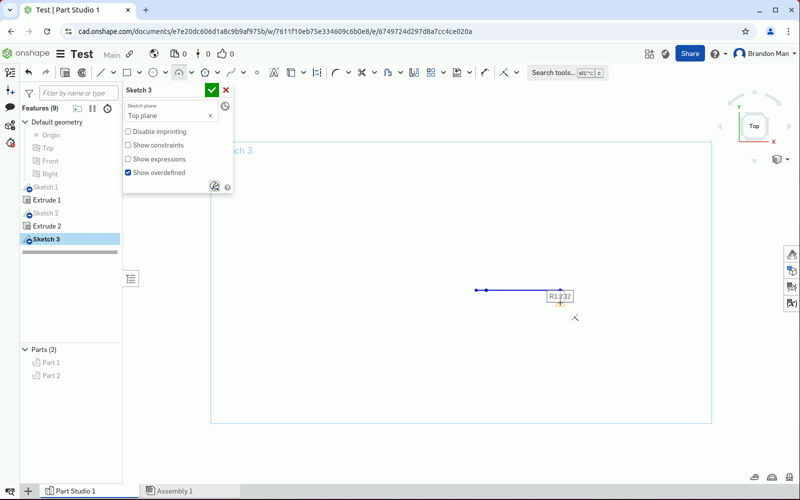
mouse_move(560, 309)
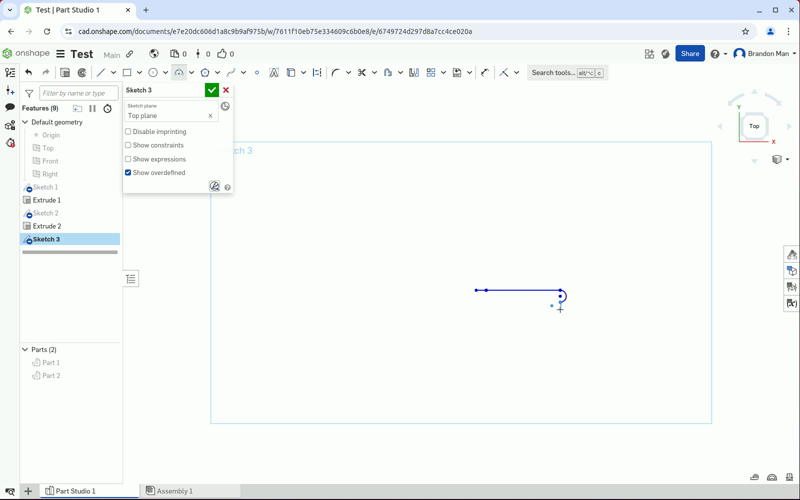
scroll(6)
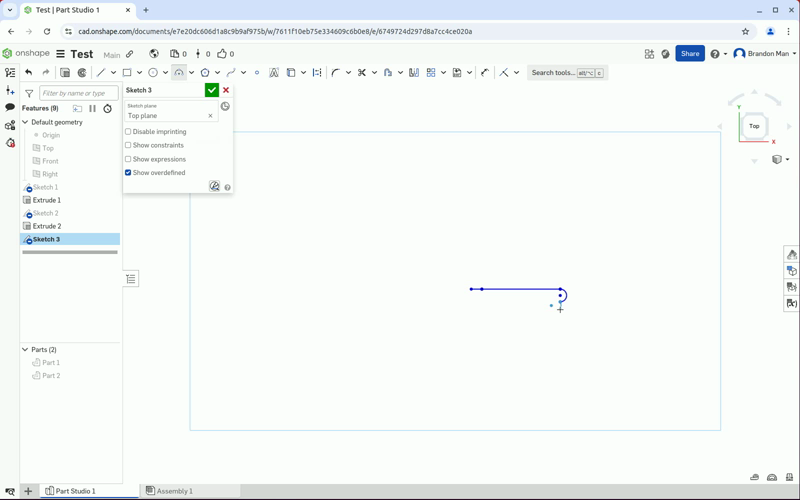
scroll(6)
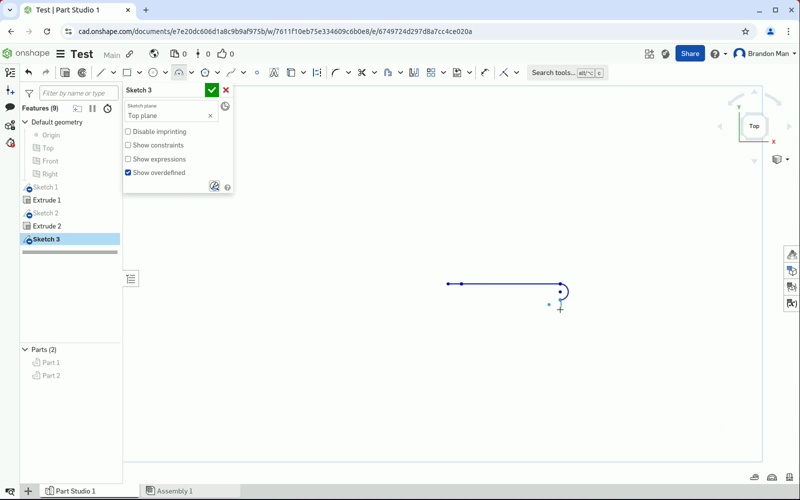
scroll(6)
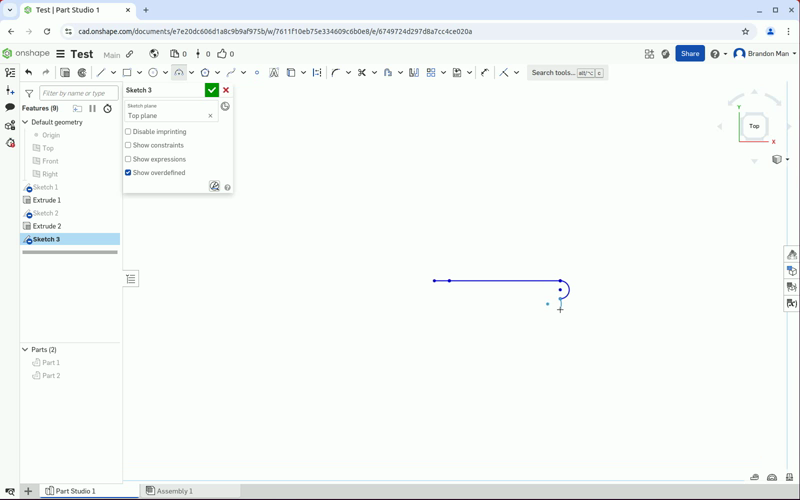
scroll(6)
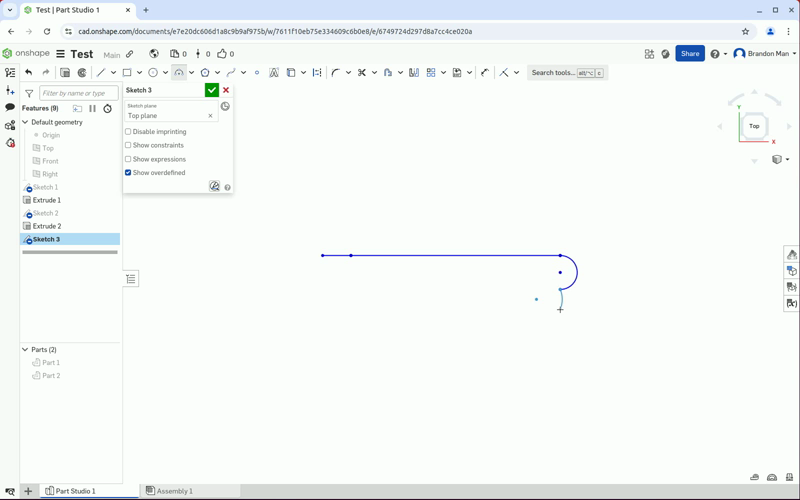
scroll(6)
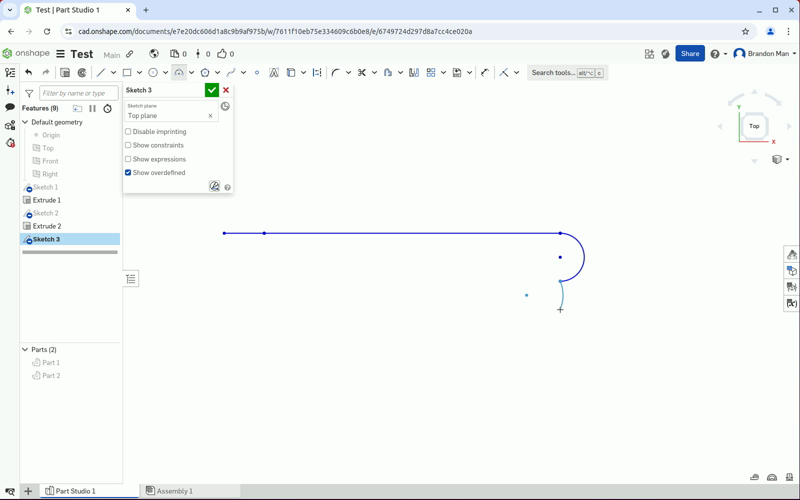
scroll(6)
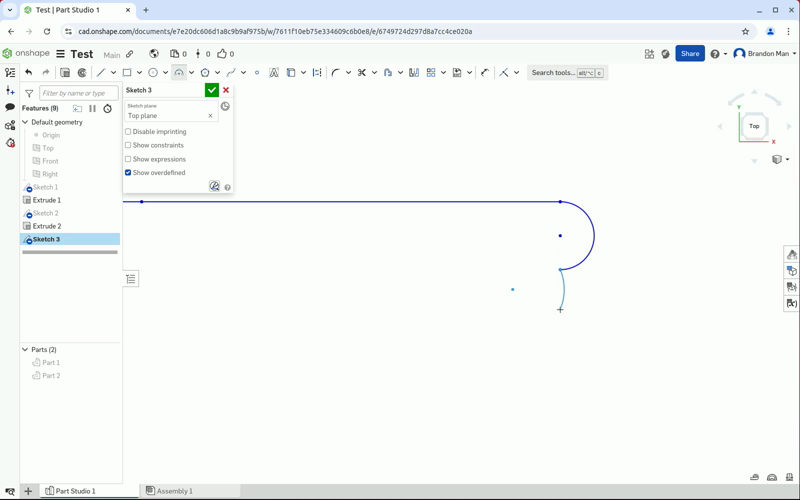
scroll(6)
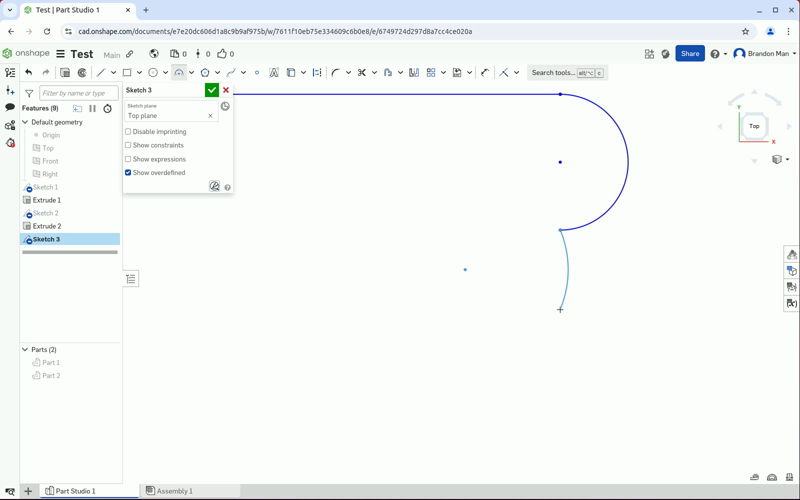
click(560, 309)
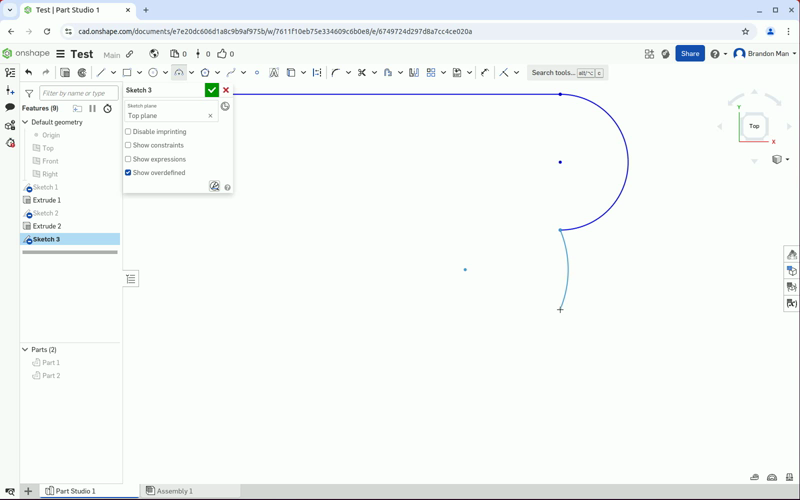
scroll(-6)
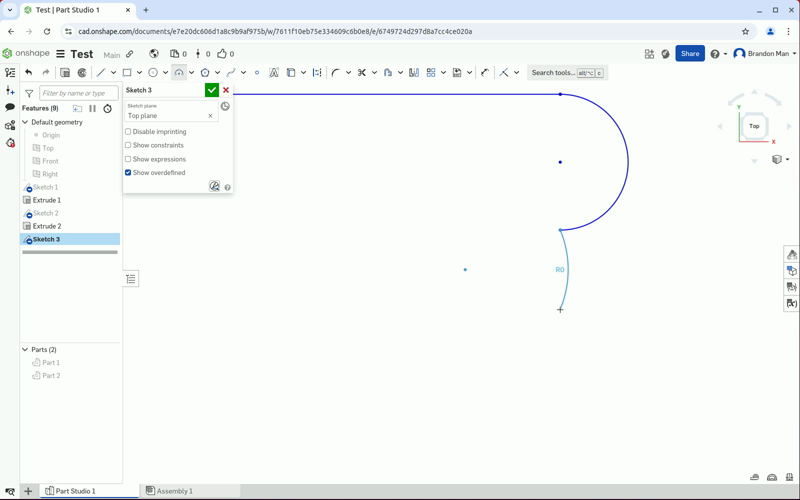
scroll(-6)
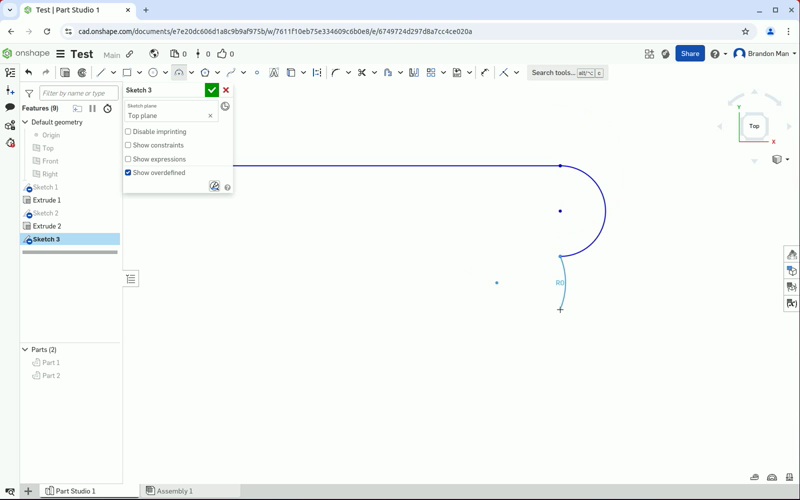
scroll(-6)
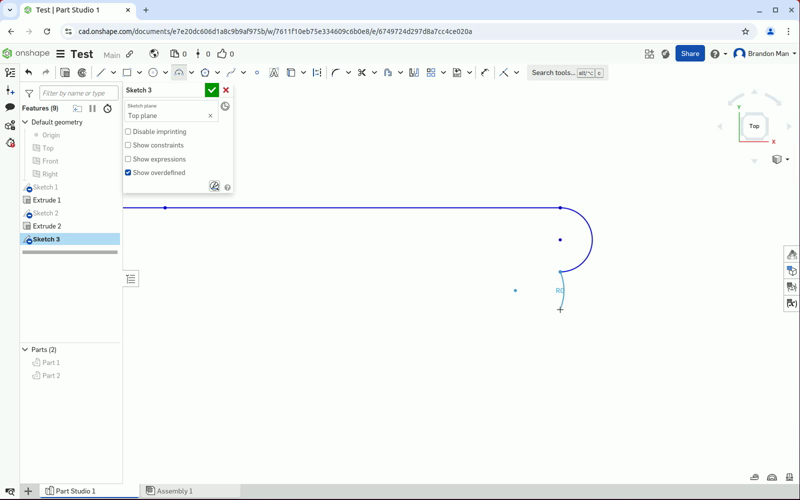
scroll(-6)
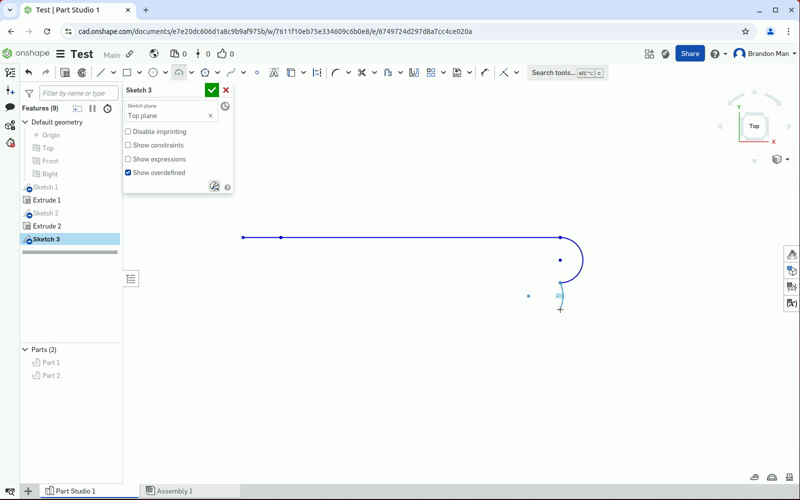
scroll(-6)
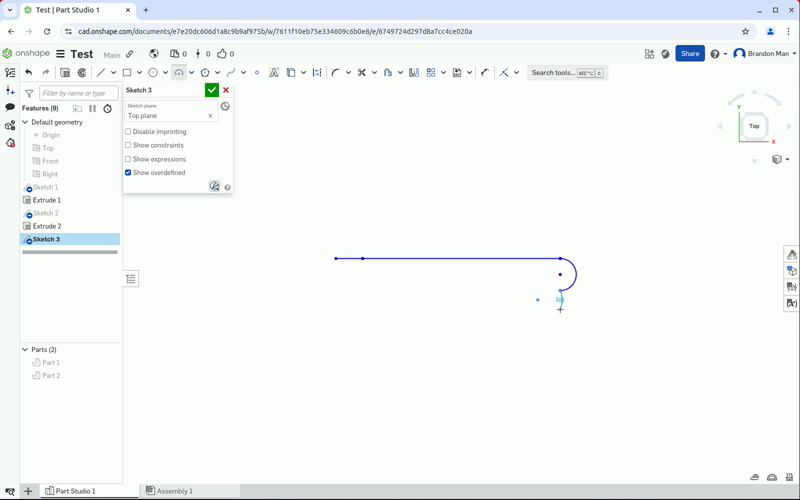
scroll(-6)
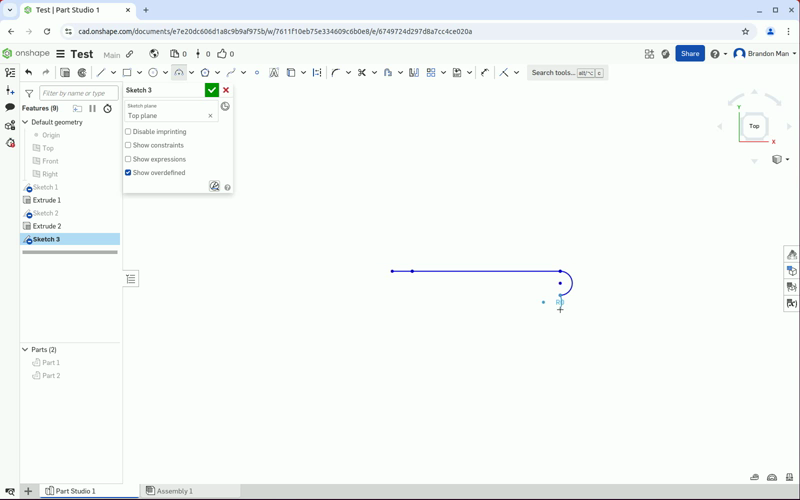
scroll(-6)
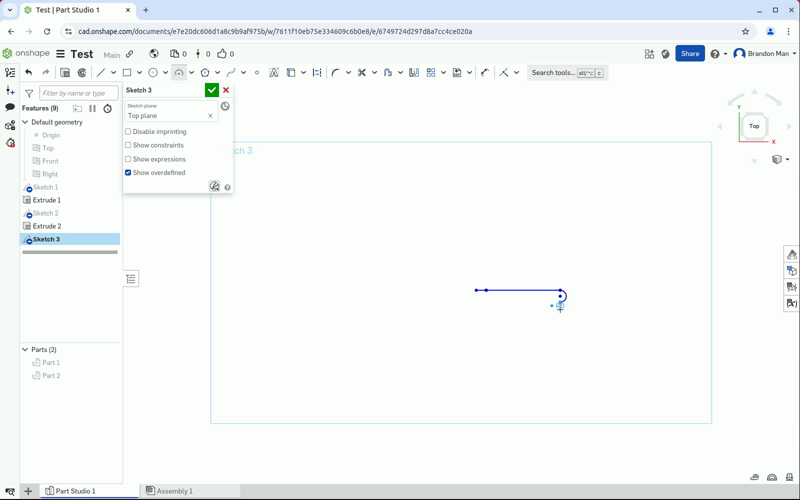
mouse_move(557, 305)
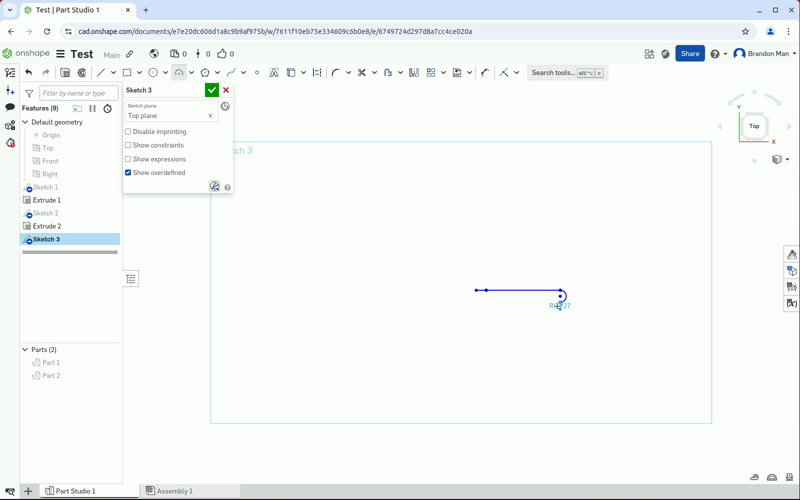
scroll(6)
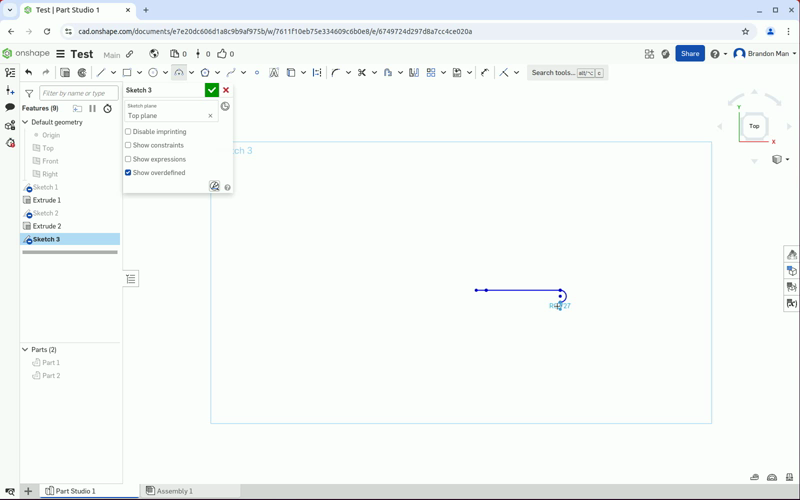
scroll(6)
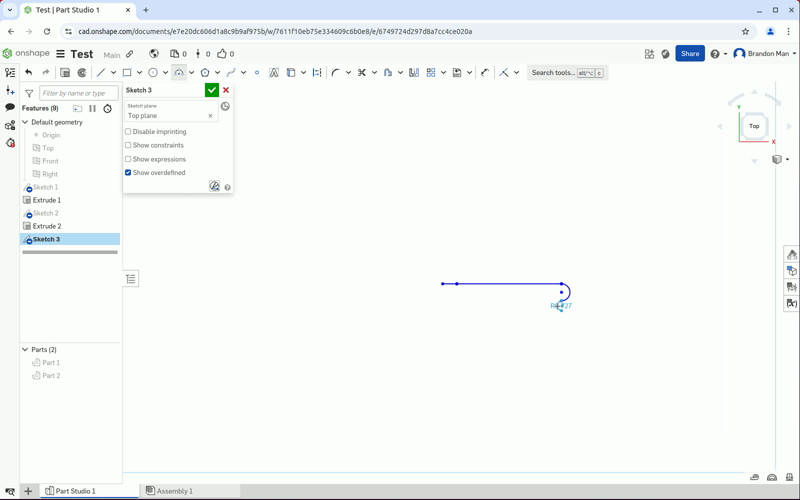
scroll(6)
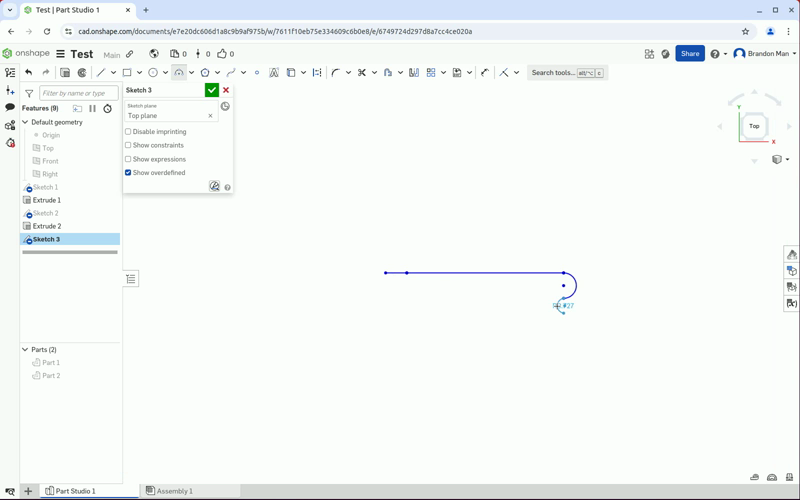
scroll(6)
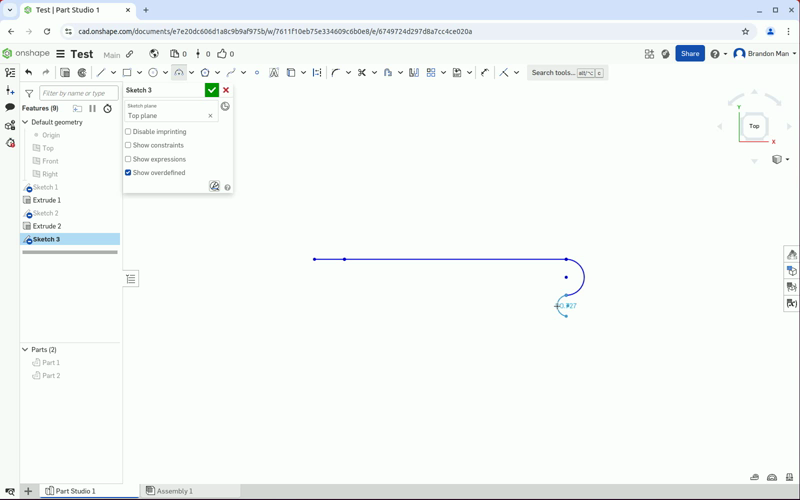
scroll(6)
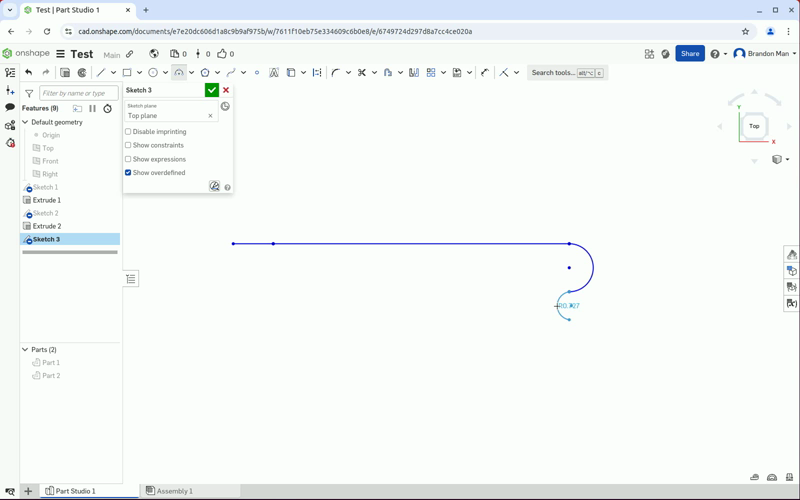
scroll(6)
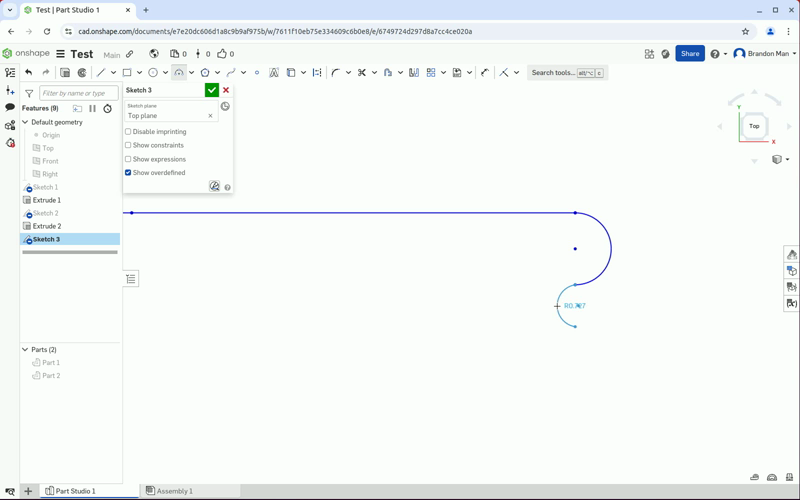
scroll(6)
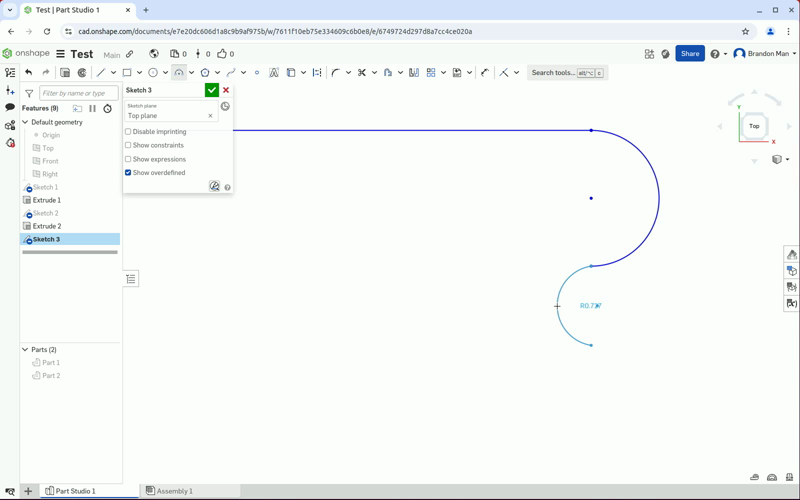
click(557, 305)
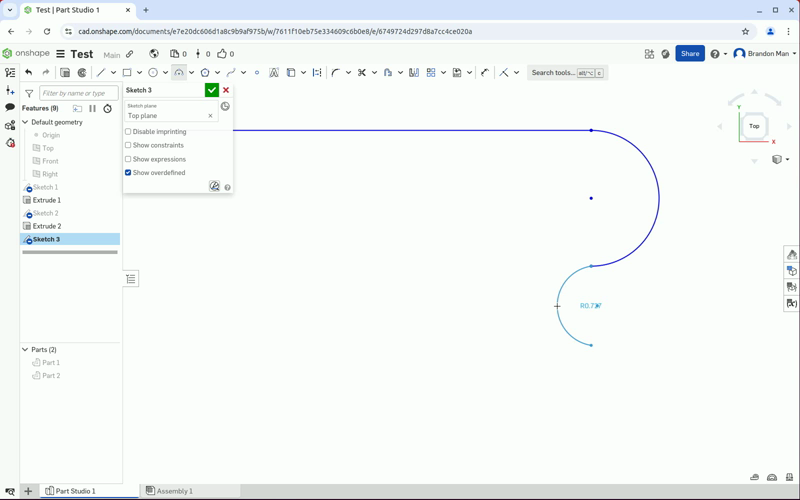
scroll(-6)
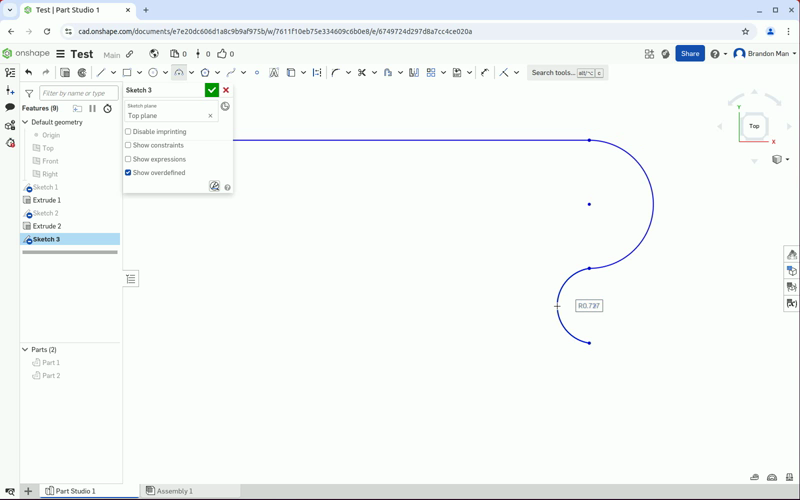
scroll(-6)
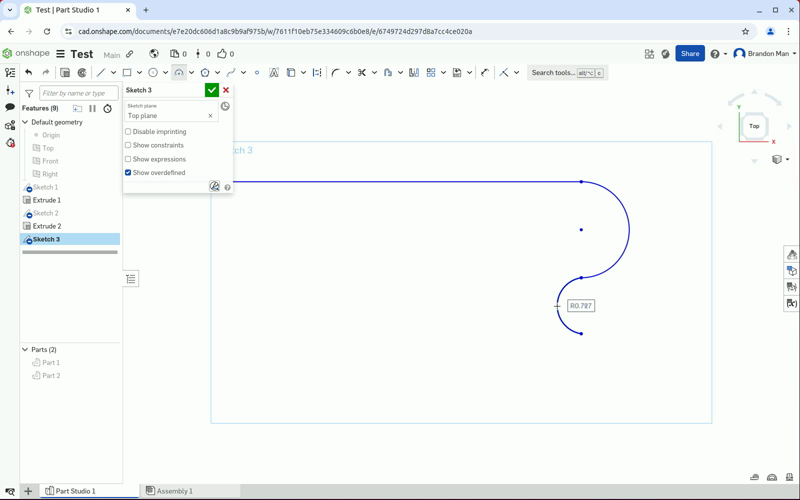
scroll(-6)
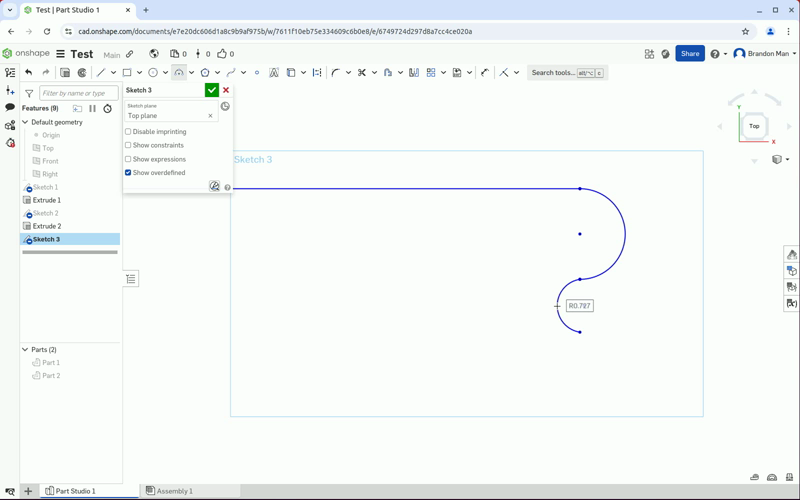
scroll(-6)
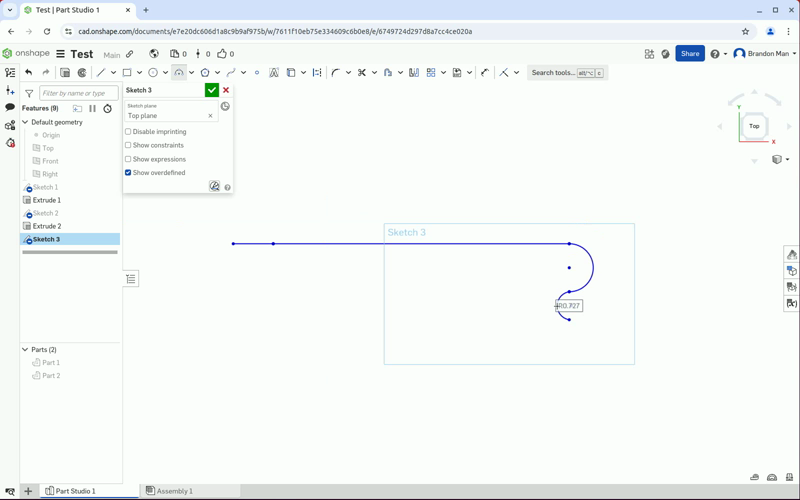
scroll(-6)
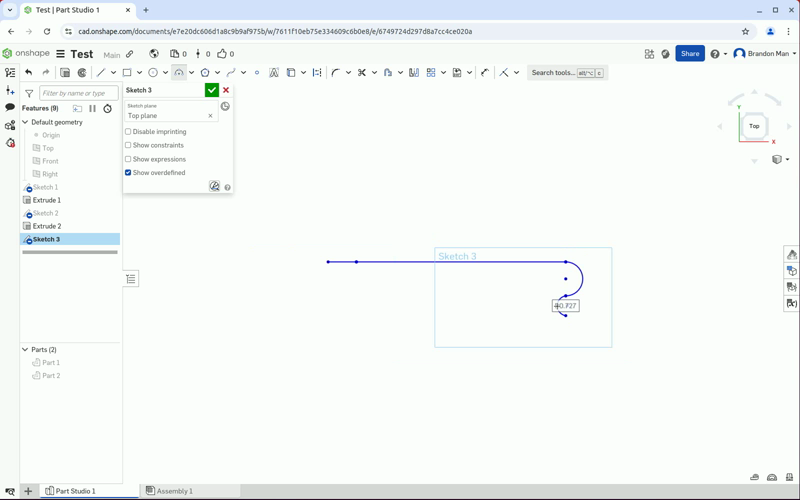
scroll(-6)
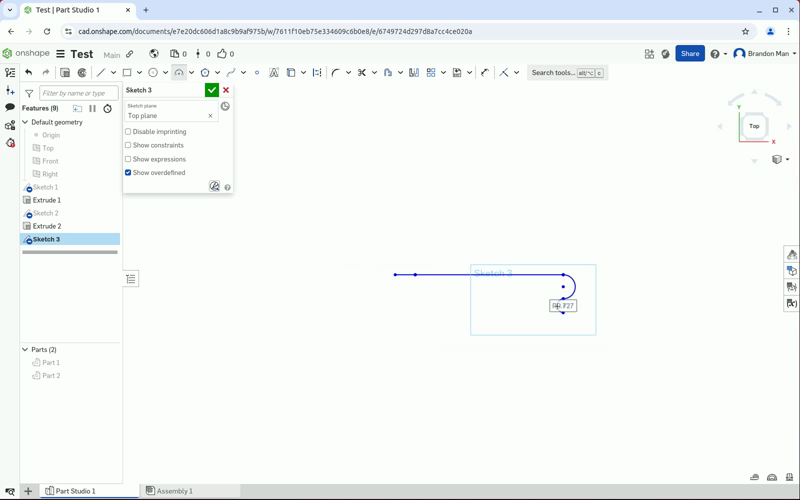
scroll(-6)
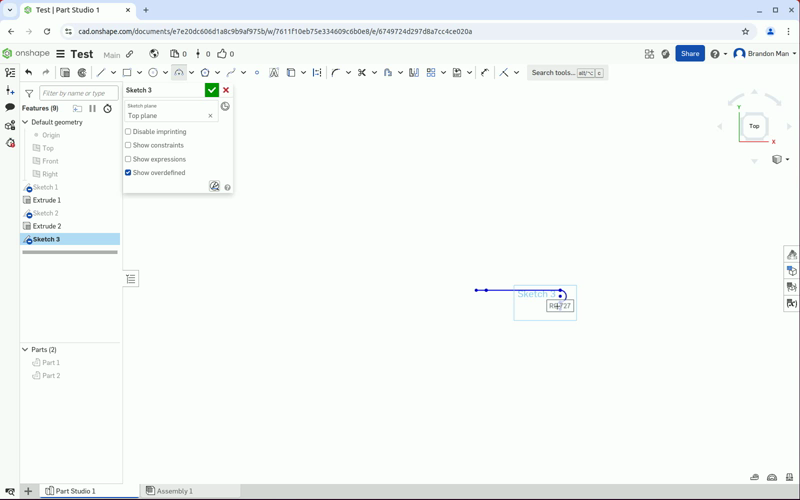
key_up(shift)
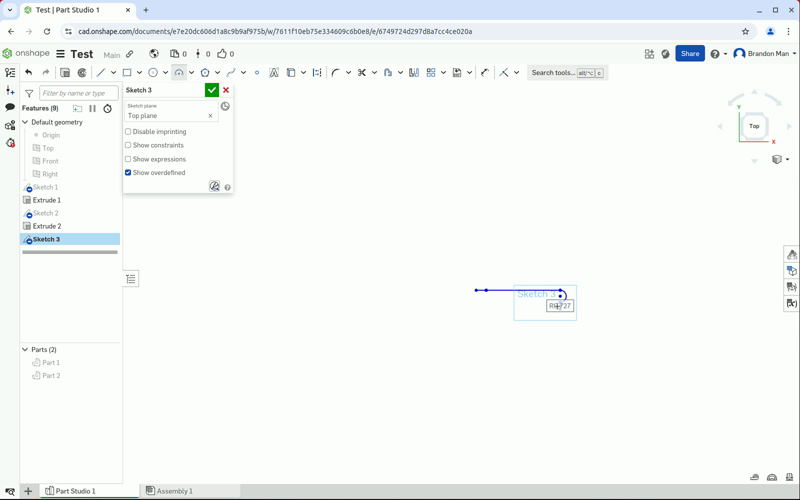
mouse_move(560, 309)
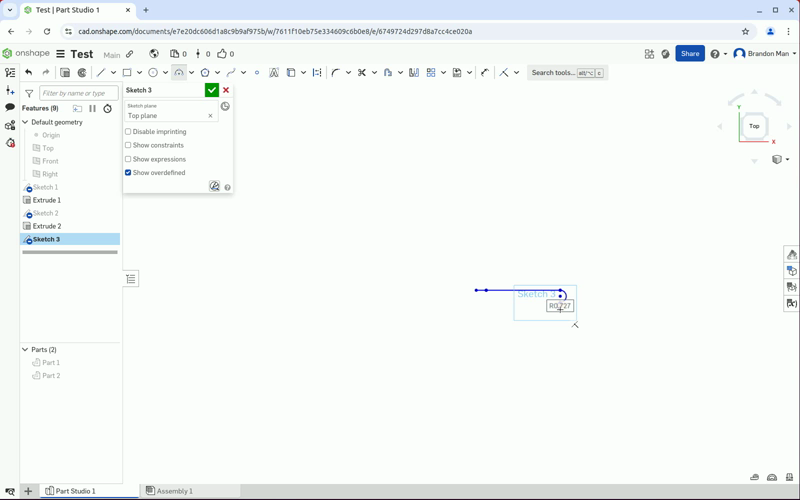
scroll(6)
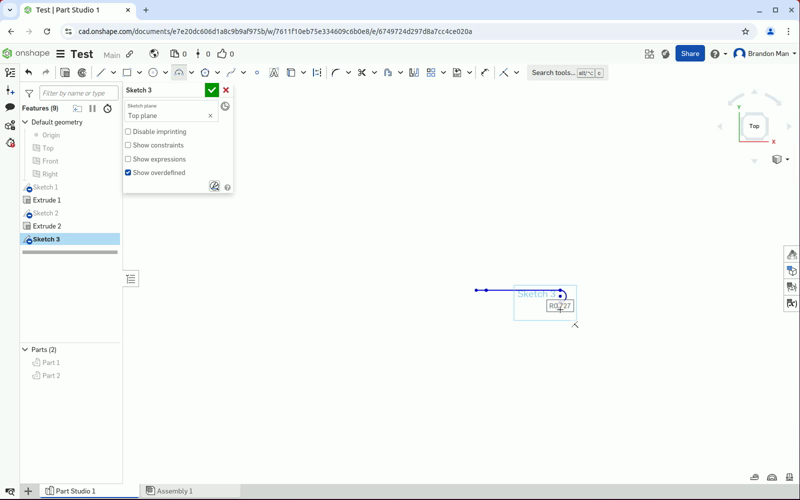
scroll(6)
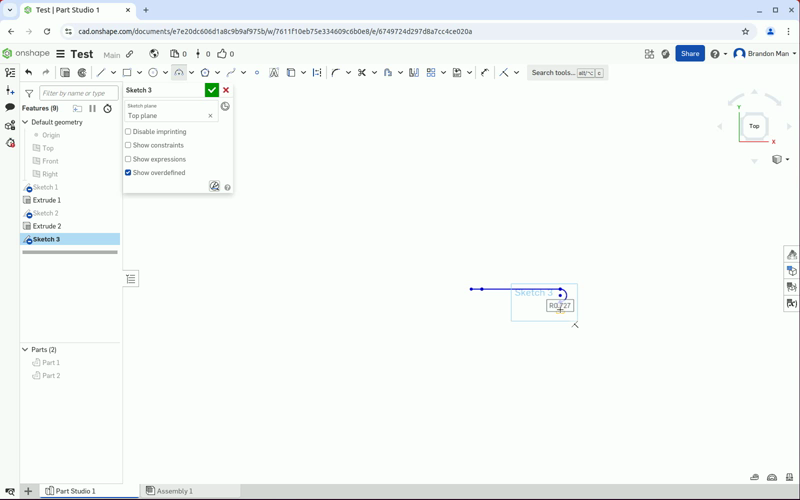
scroll(6)
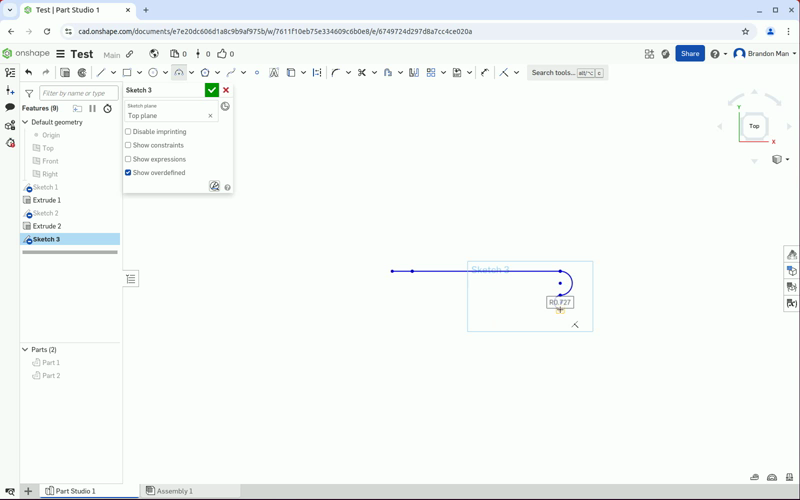
scroll(6)
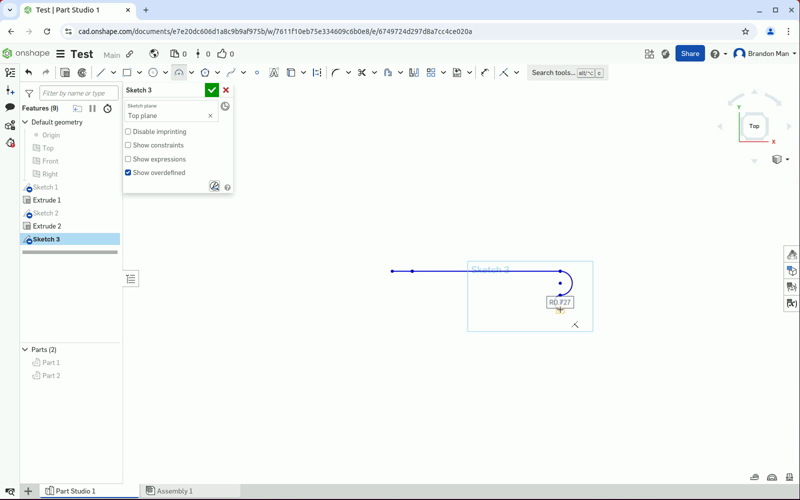
scroll(6)
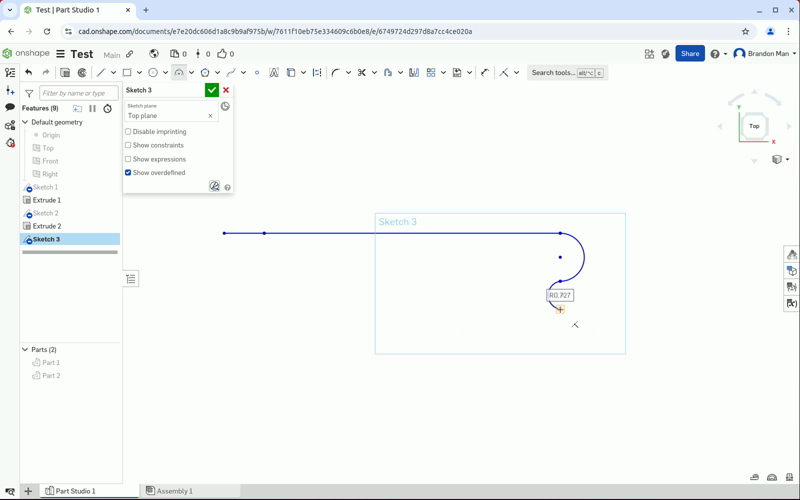
scroll(6)
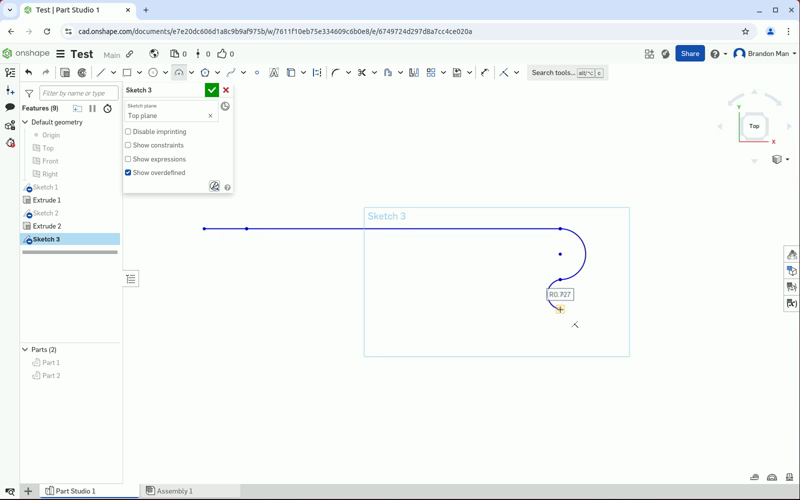
scroll(6)
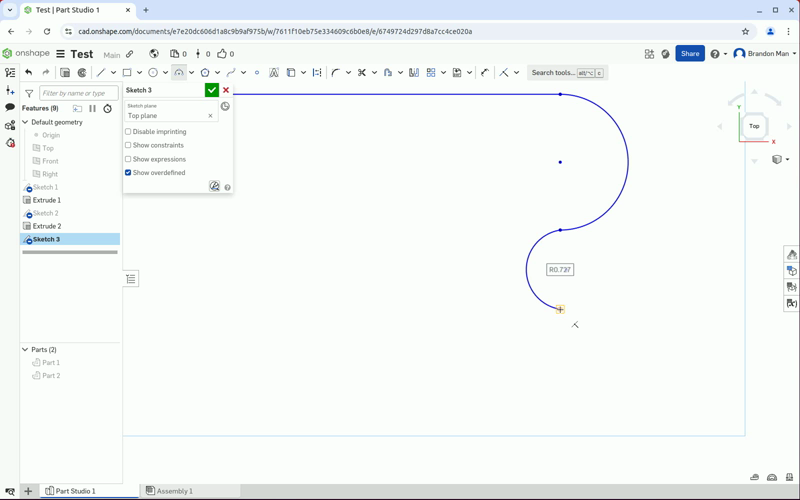
click(560, 309)
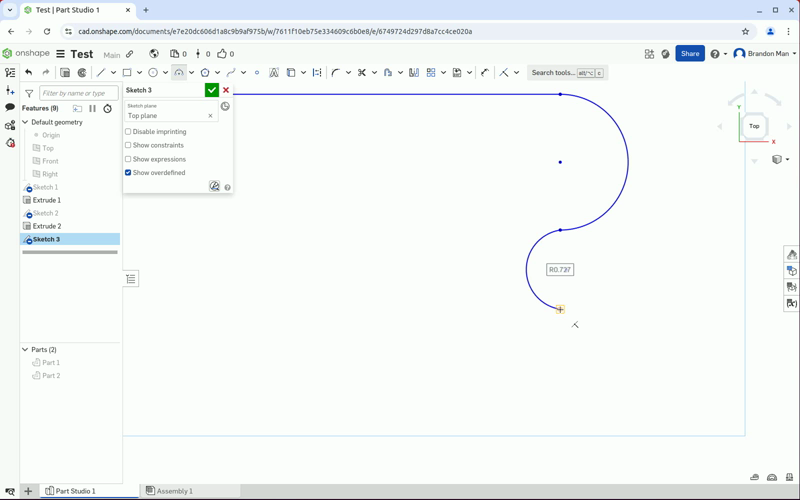
scroll(-6)
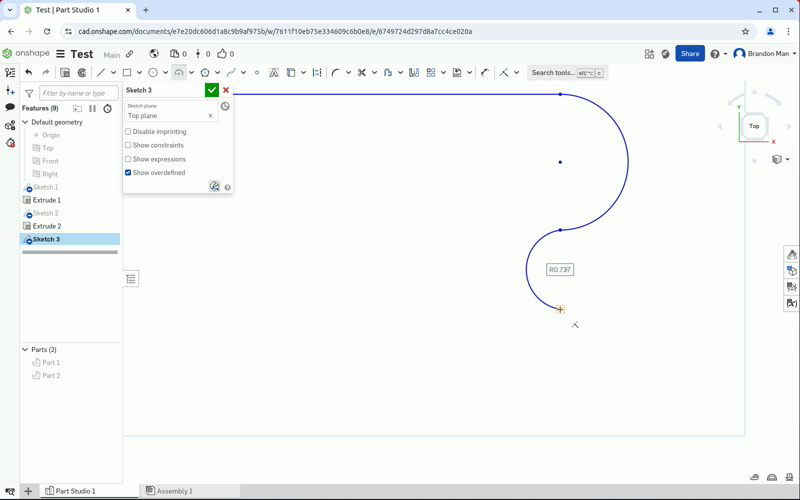
scroll(-6)
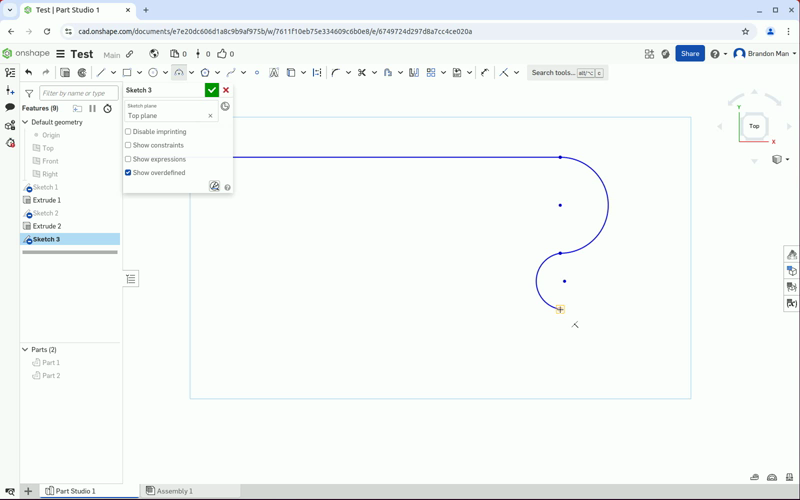
scroll(-6)
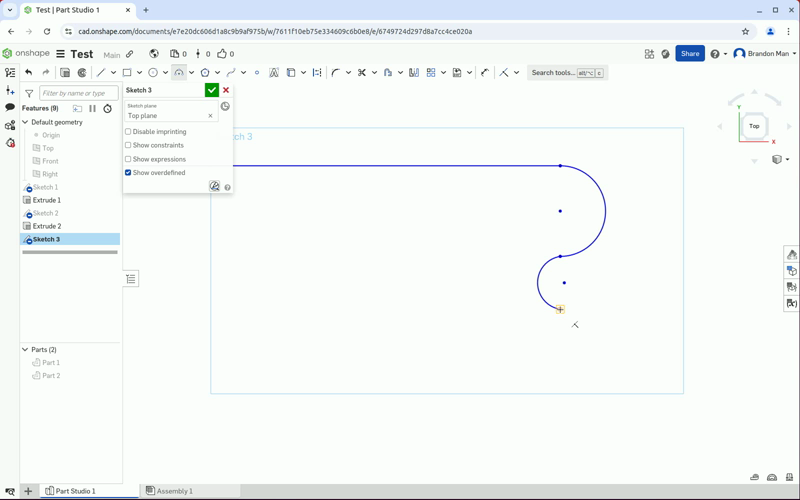
scroll(-6)
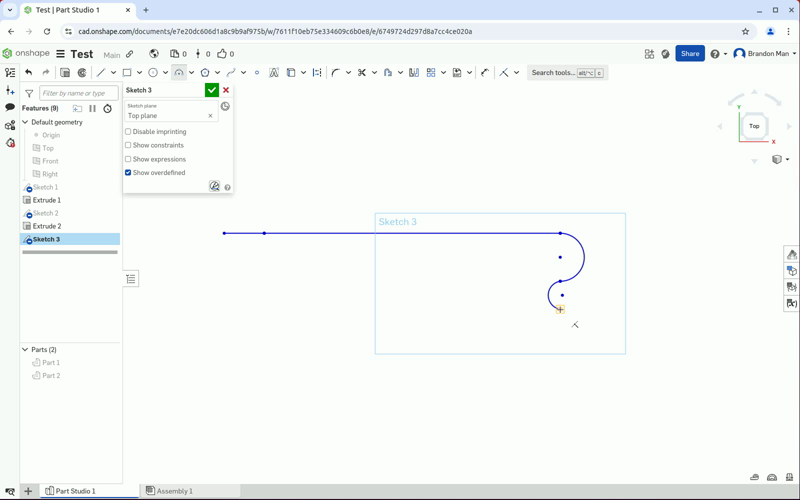
scroll(-6)
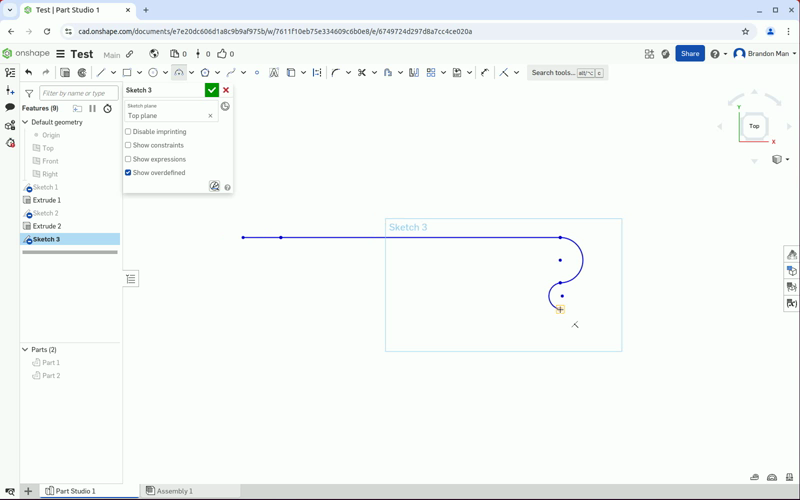
scroll(-6)
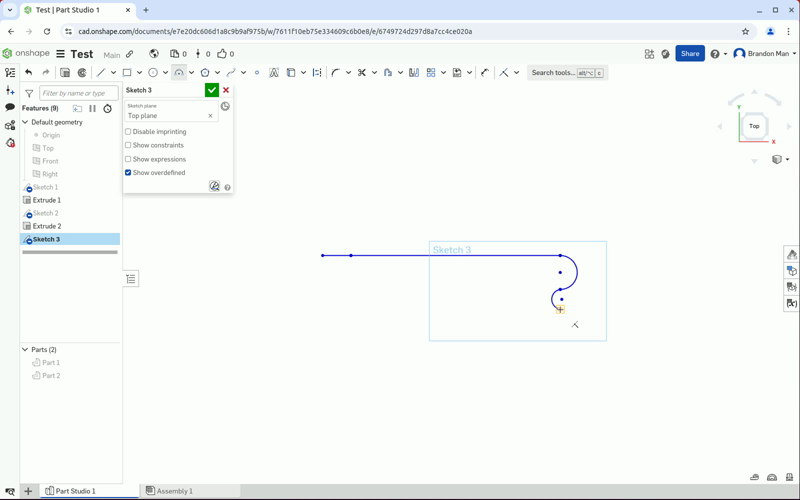
scroll(-6)
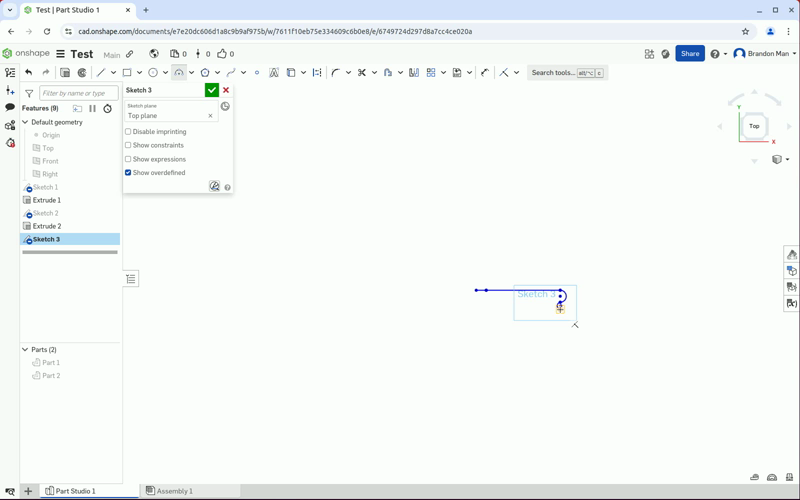
key_down(shift)
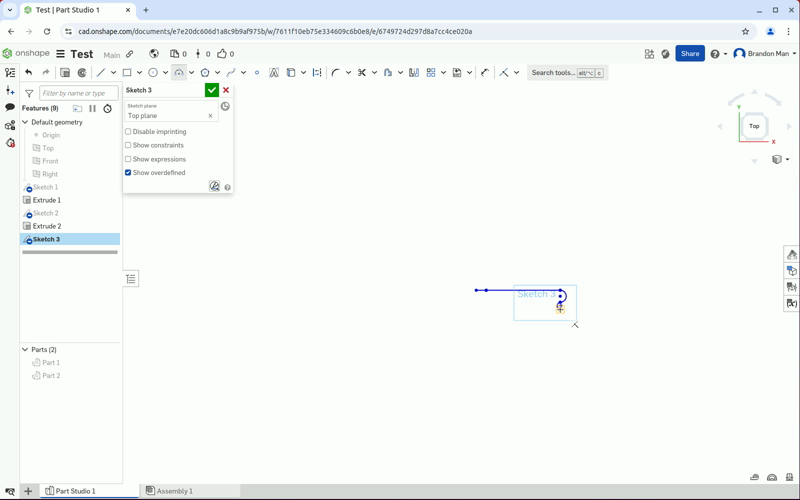
mouse_move(560, 282)
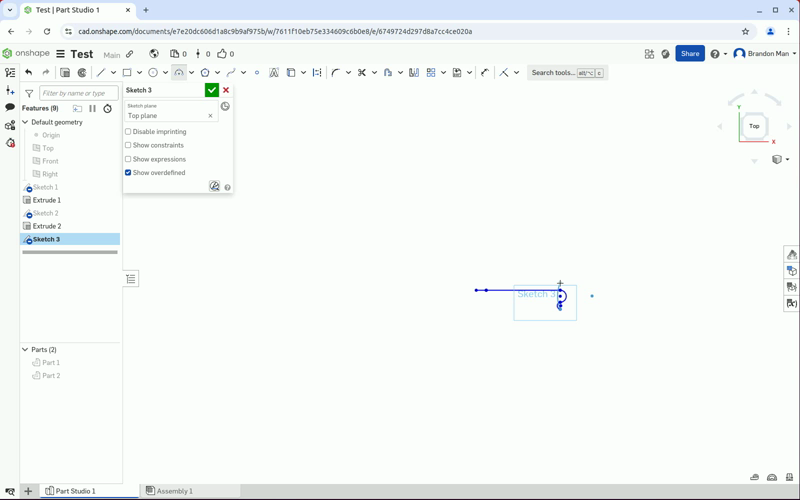
click(560, 282)
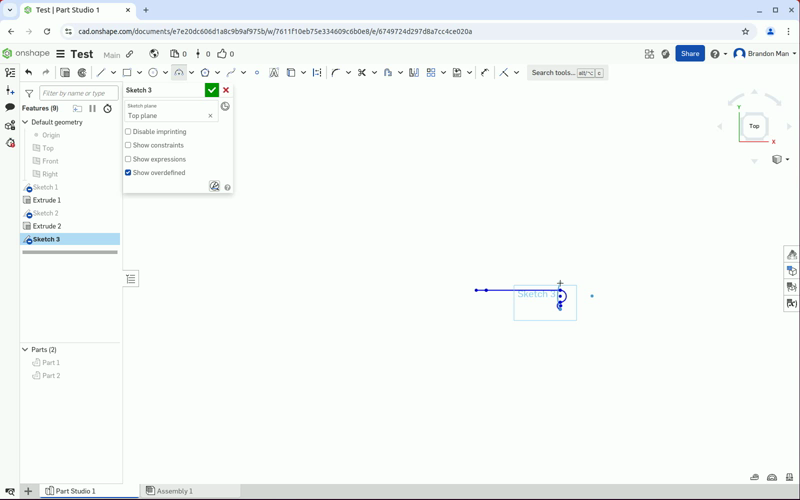
mouse_move(573, 296)
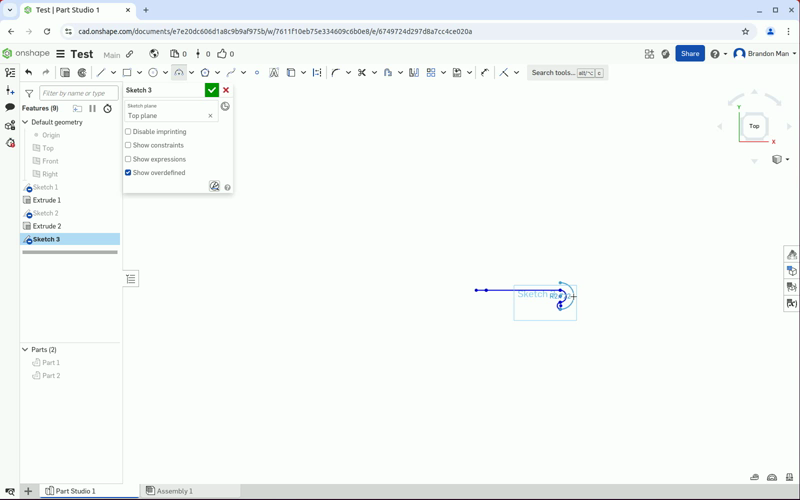
click(573, 296)
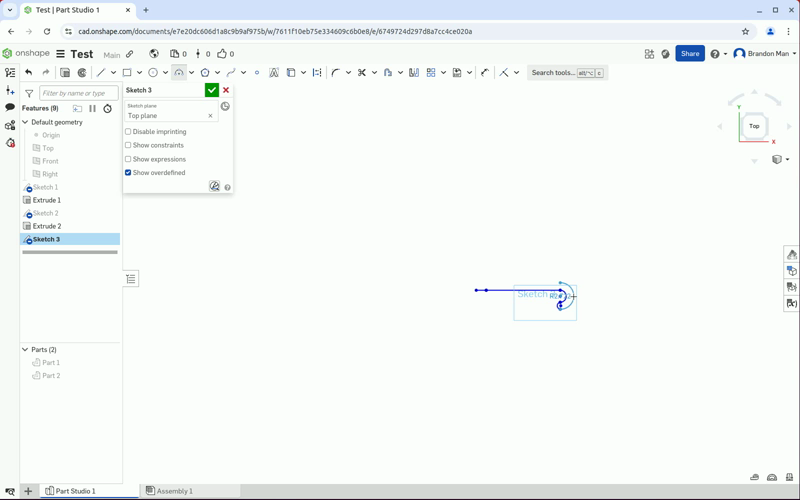
key_up(shift)
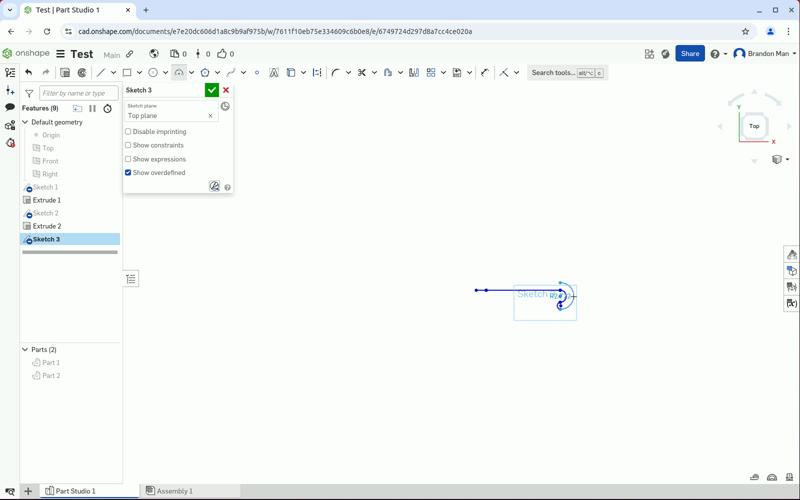
key(esc)
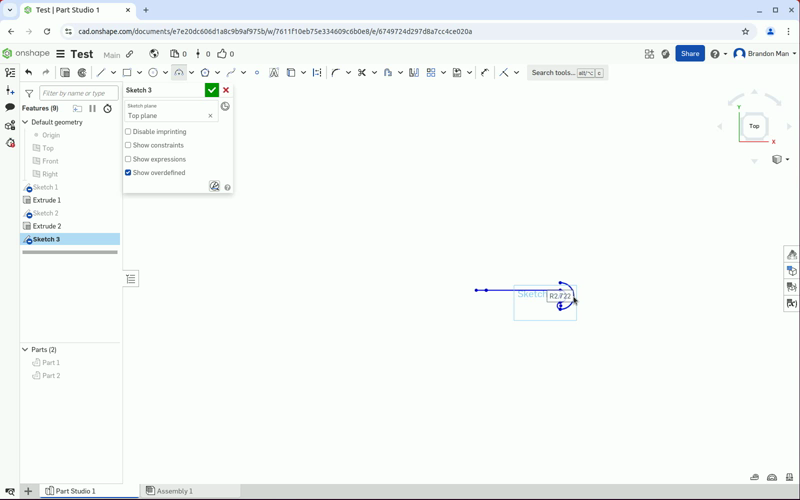
key(l)
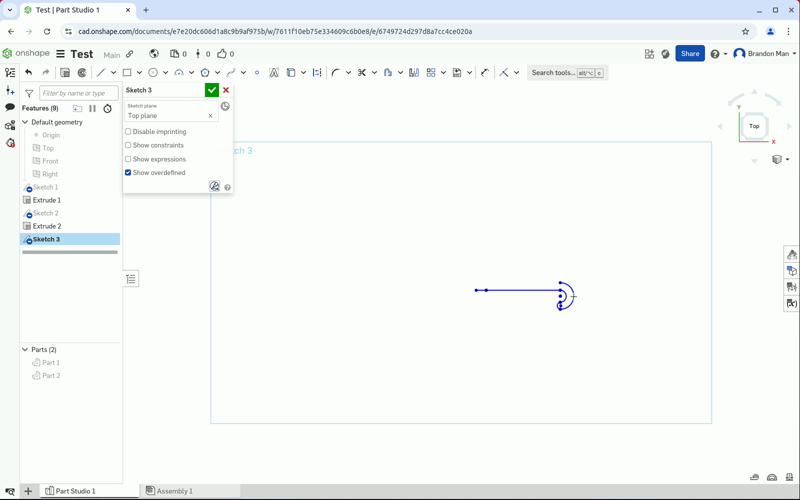
mouse_move(560, 282)
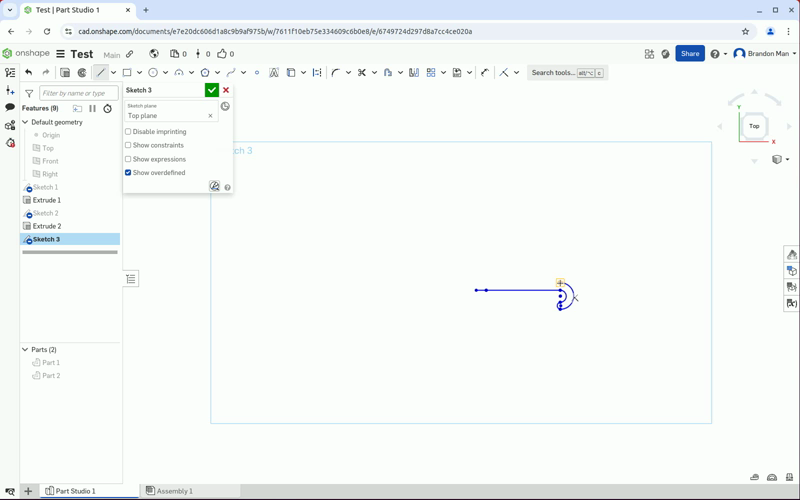
click(560, 282)
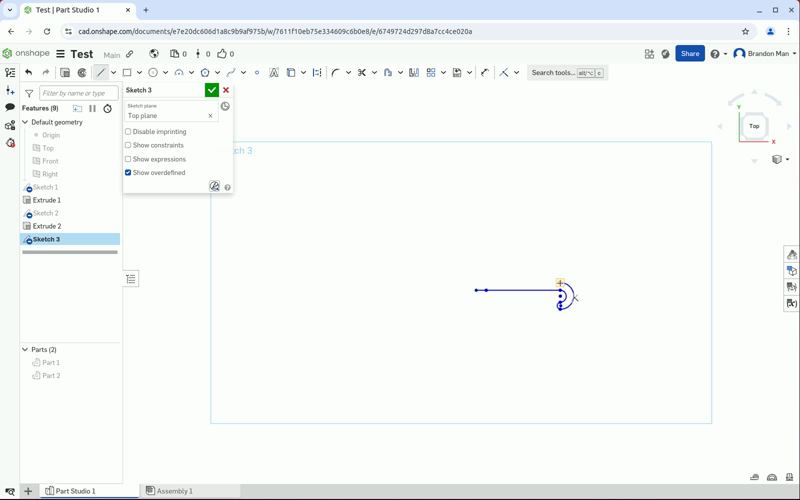
key_down(shift)
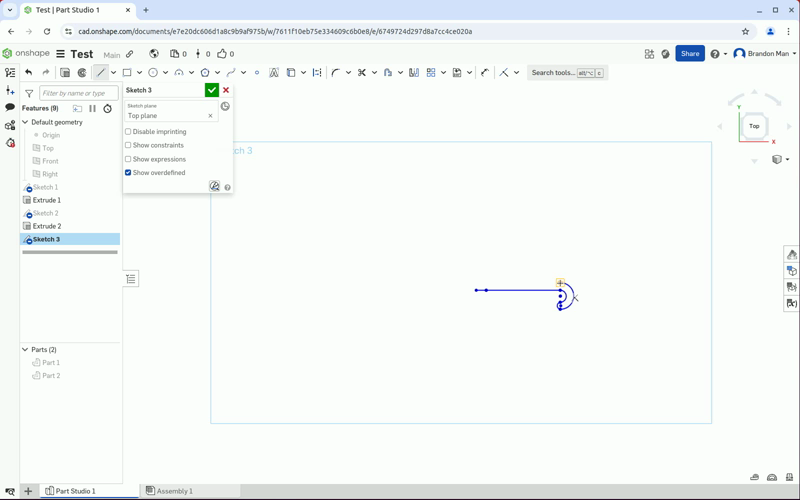
mouse_move(486, 282)
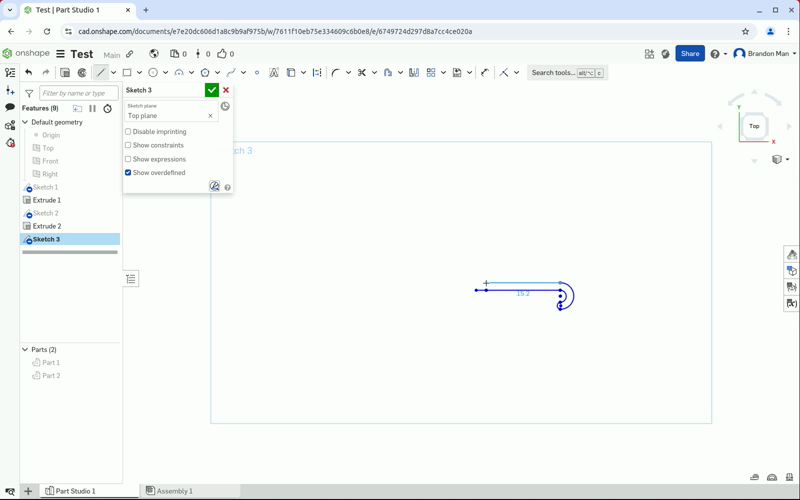
click(486, 282)
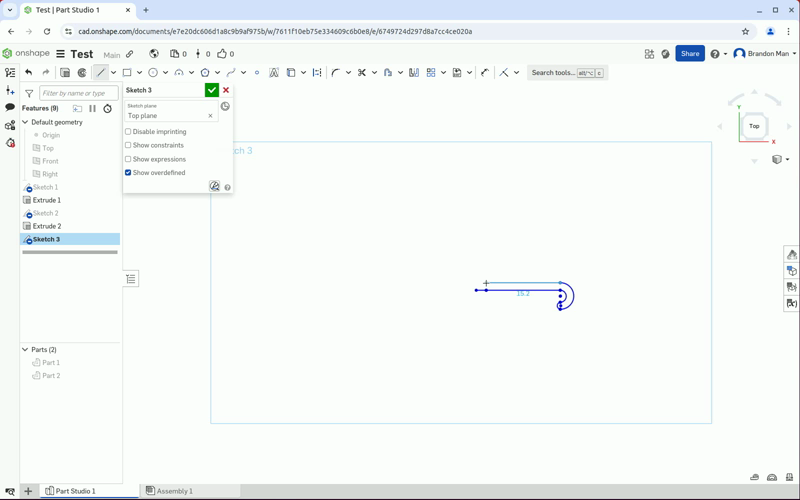
key_up(shift)
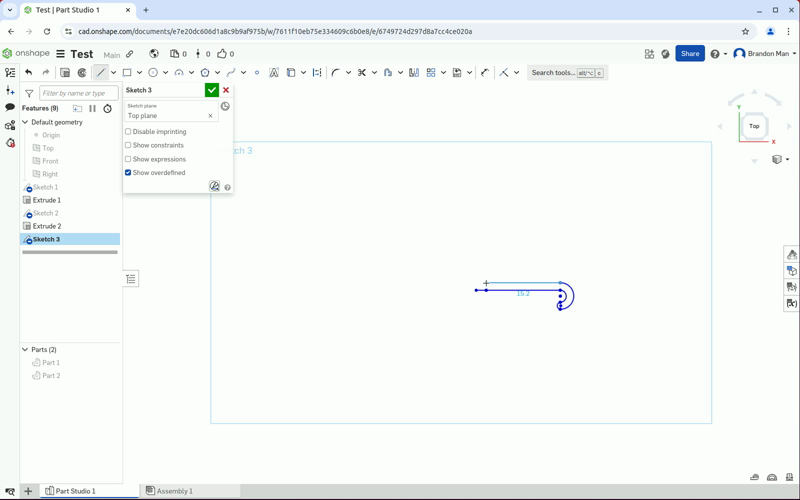
key(esc)
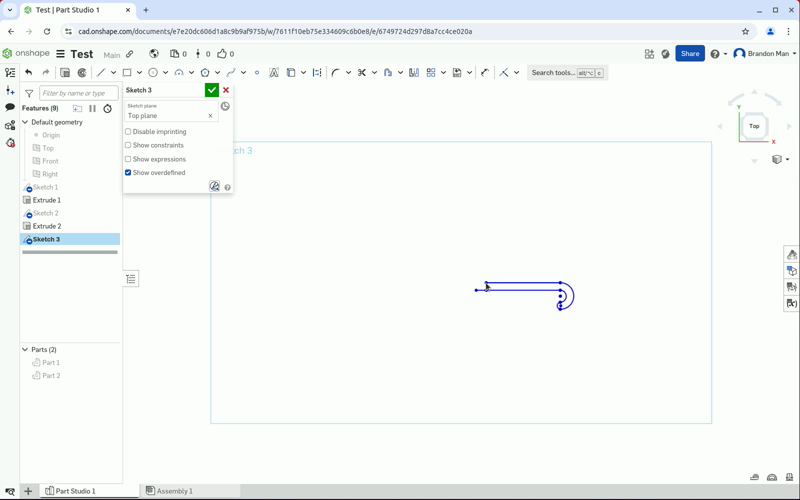
key(a)
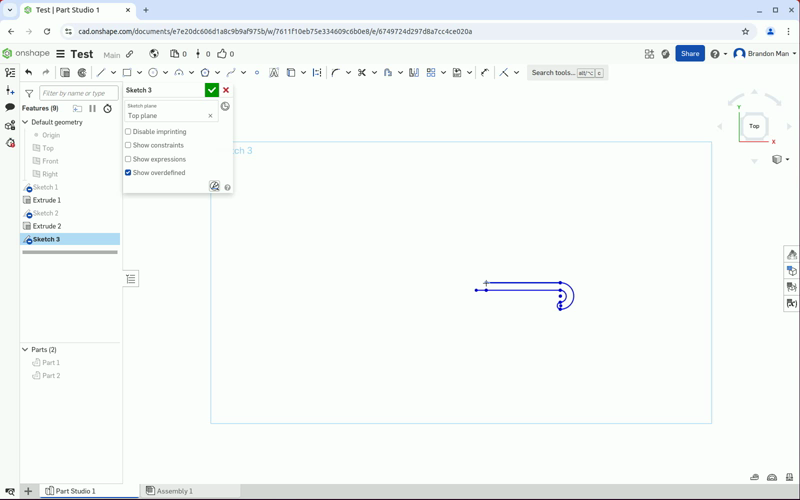
mouse_move(486, 282)
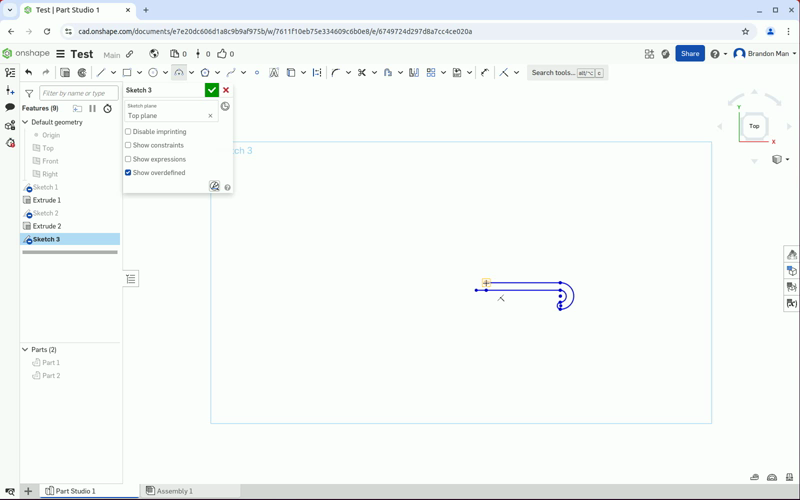
click(486, 282)
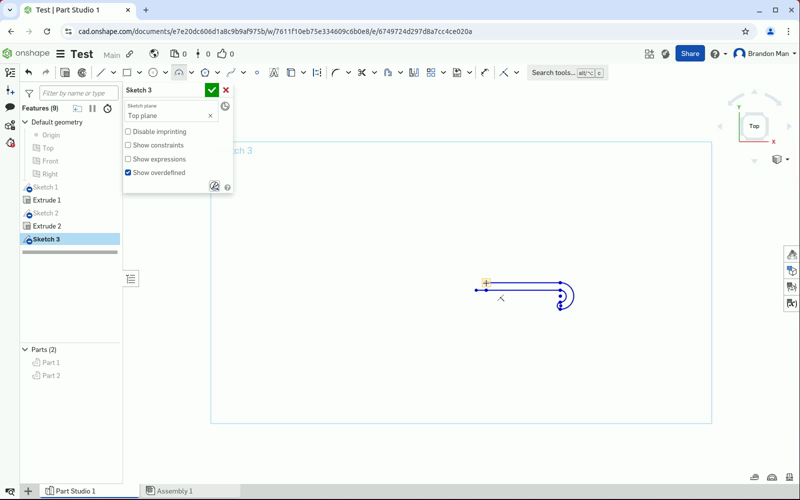
mouse_move(476, 290)
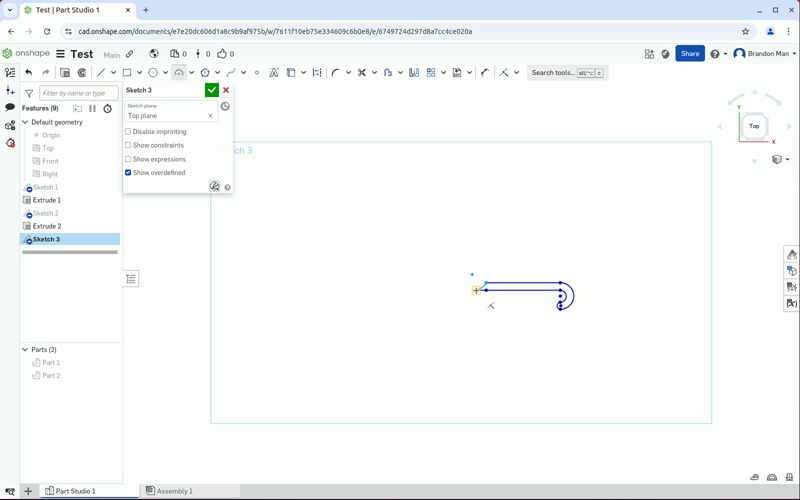
click(476, 290)
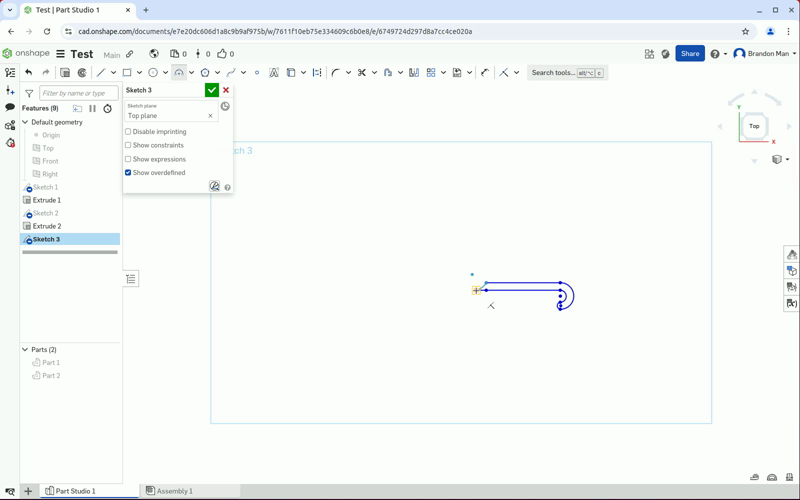
key_down(shift)
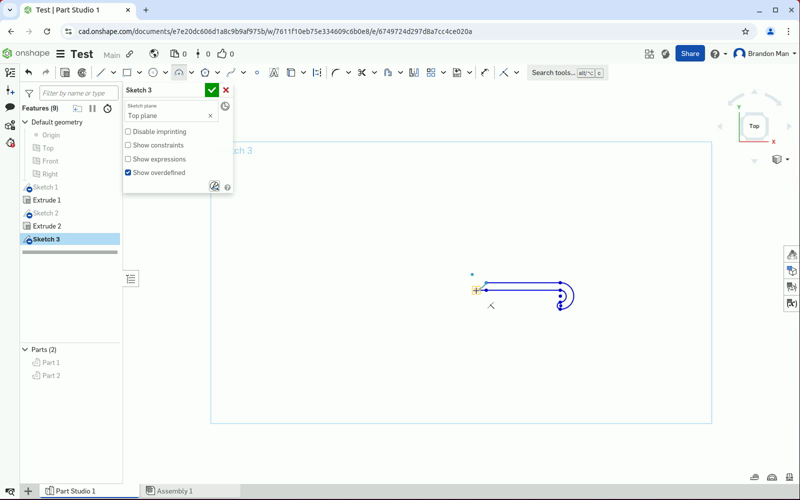
mouse_move(480, 285)
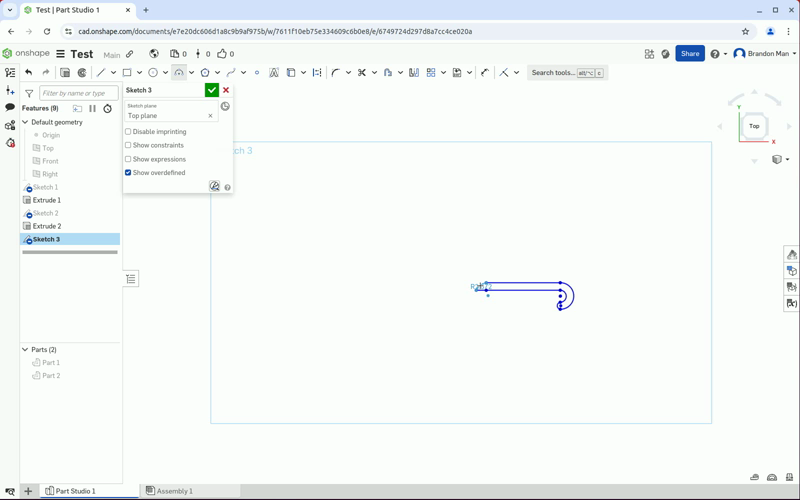
click(480, 285)
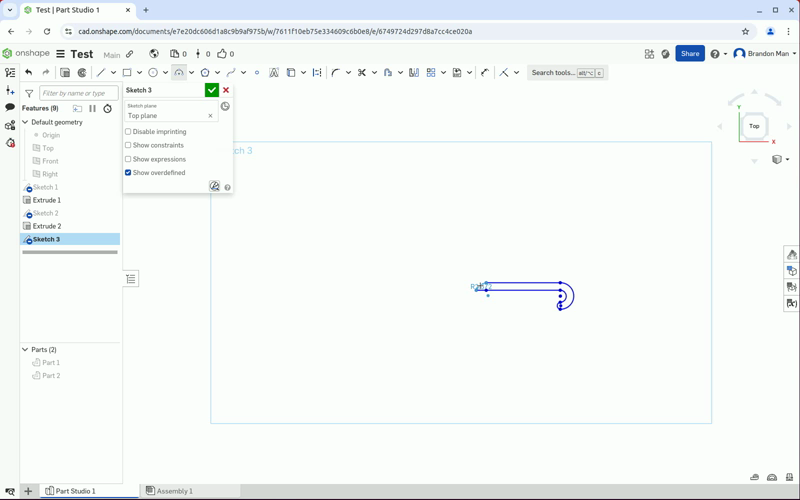
key_up(shift)
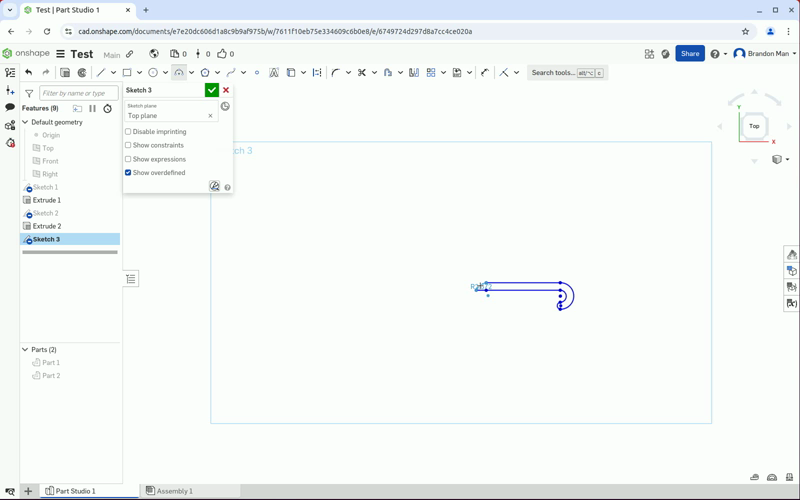
key(esc)
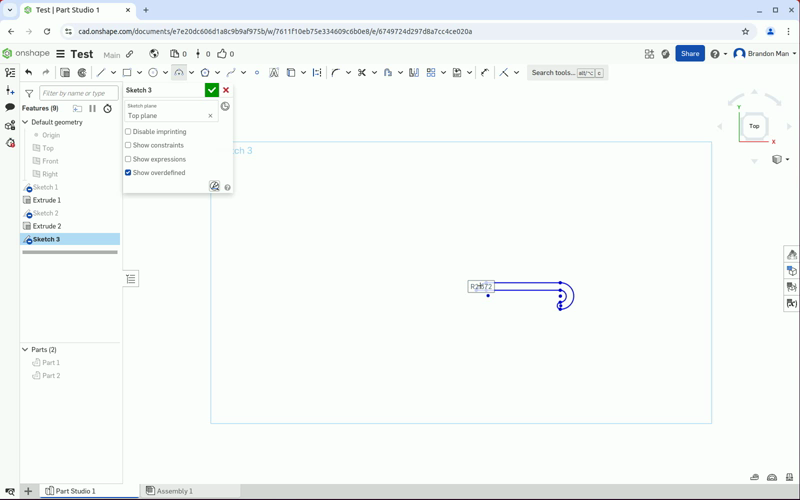
mouse_move(534, 288)
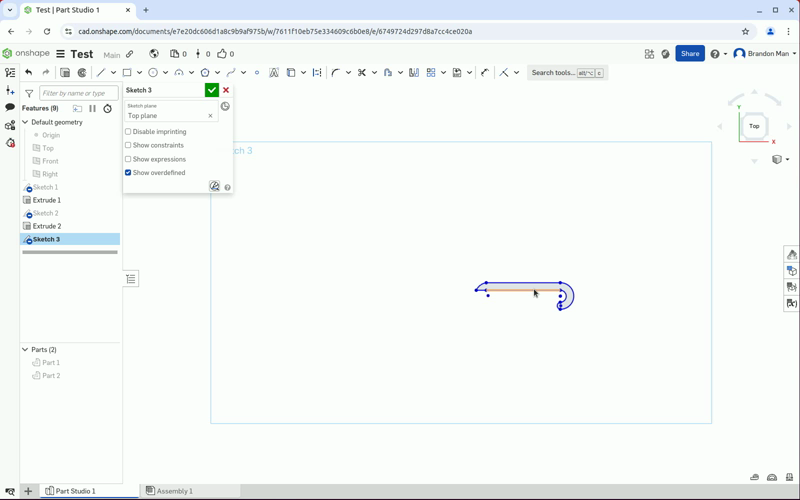
scroll(6)
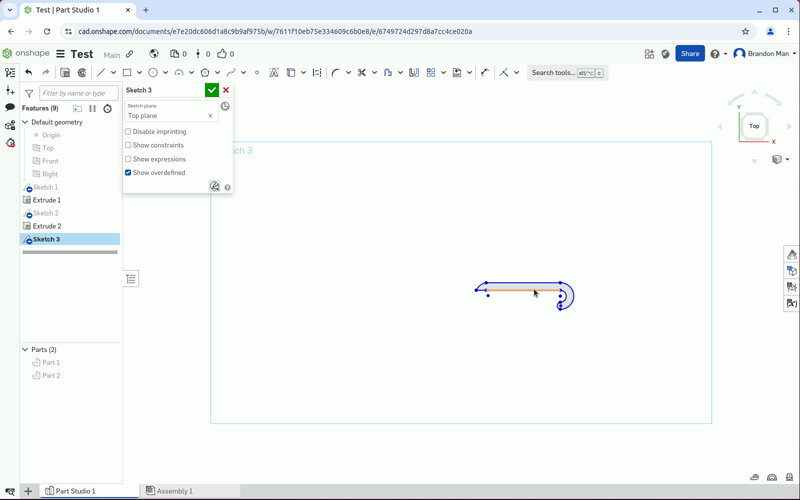
scroll(6)
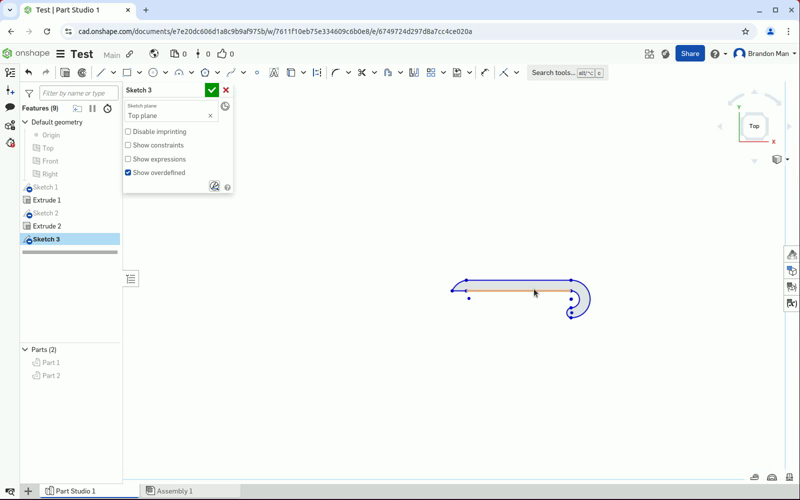
scroll(6)
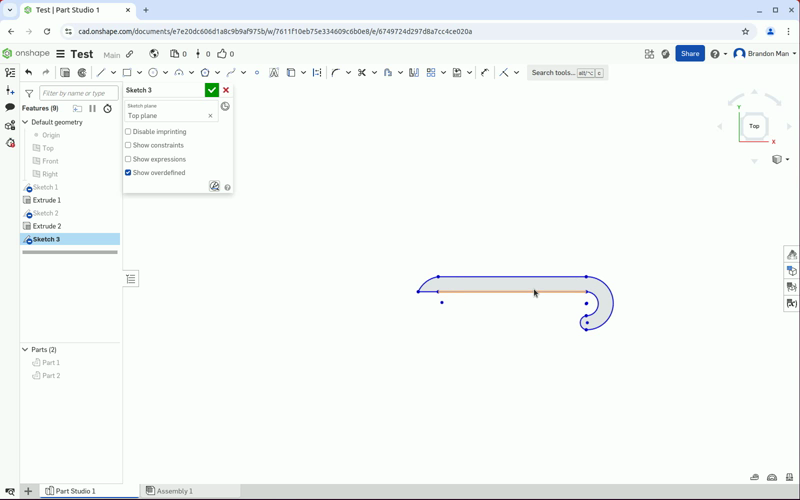
scroll(6)
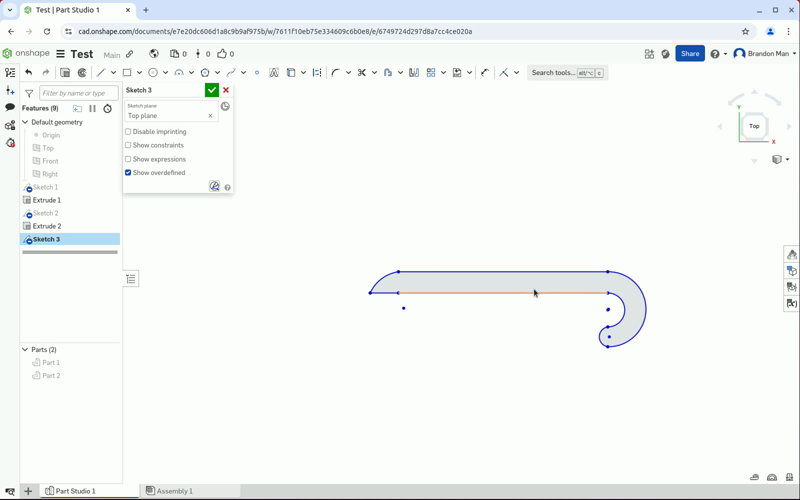
scroll(6)
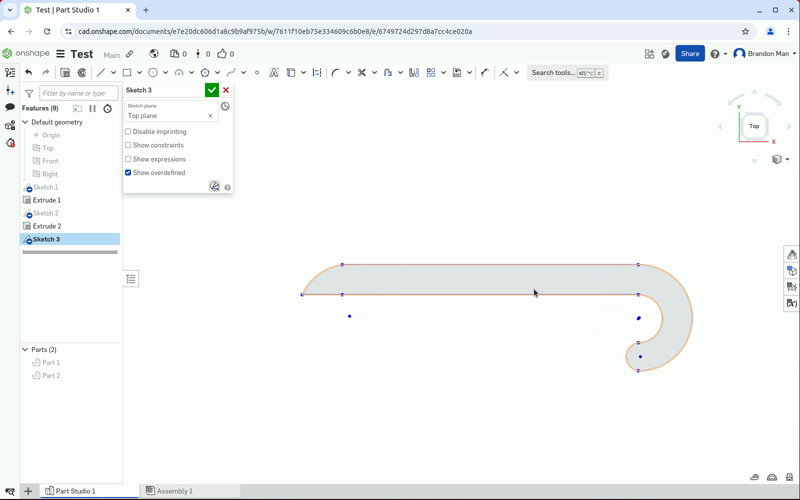
scroll(6)
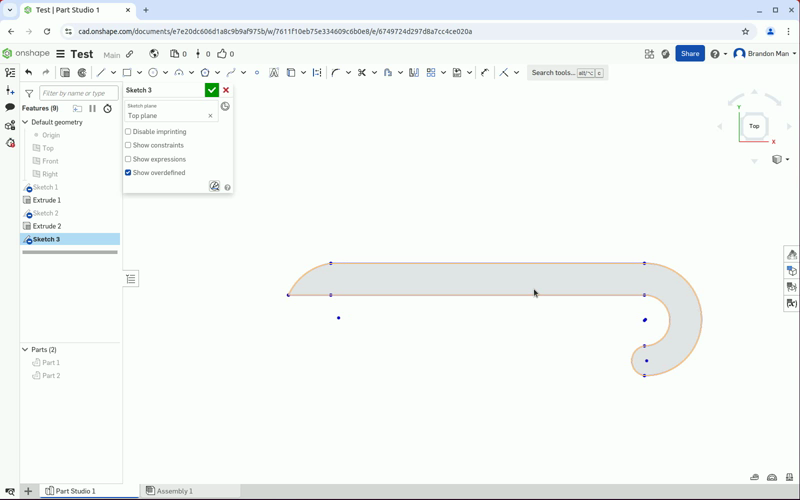
scroll(6)
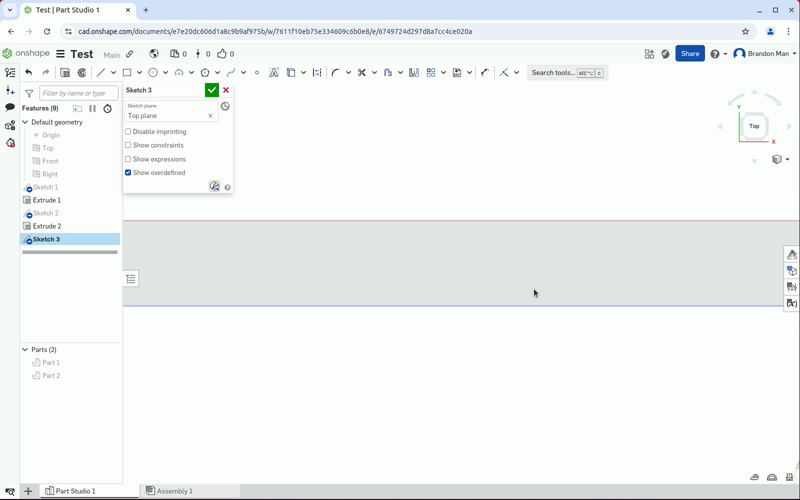
click(534, 288)
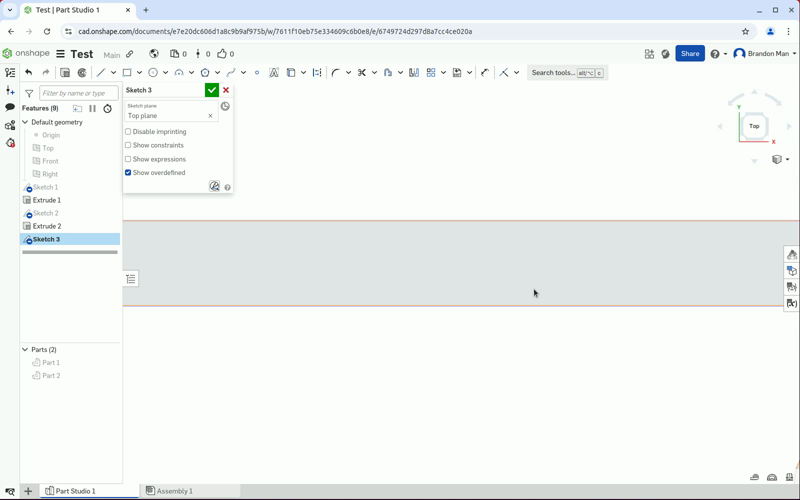
scroll(-6)
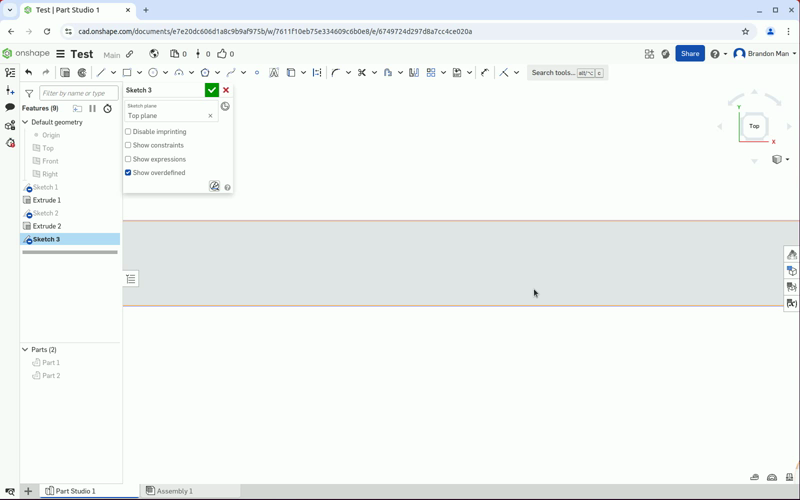
scroll(-6)
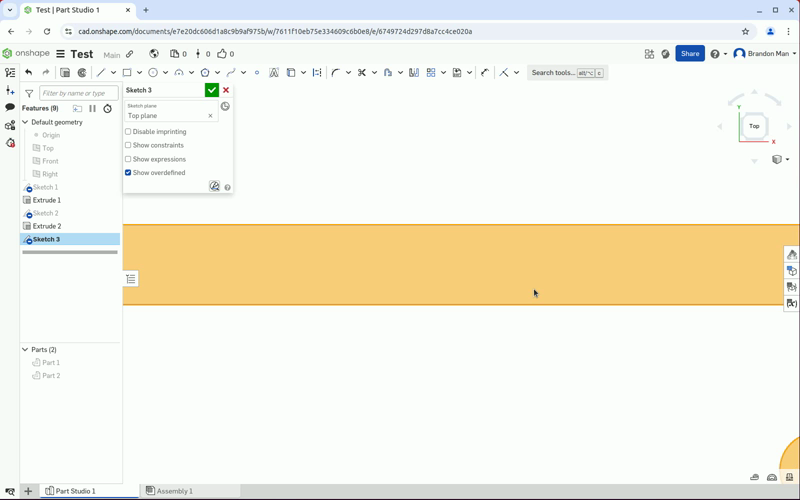
scroll(-6)
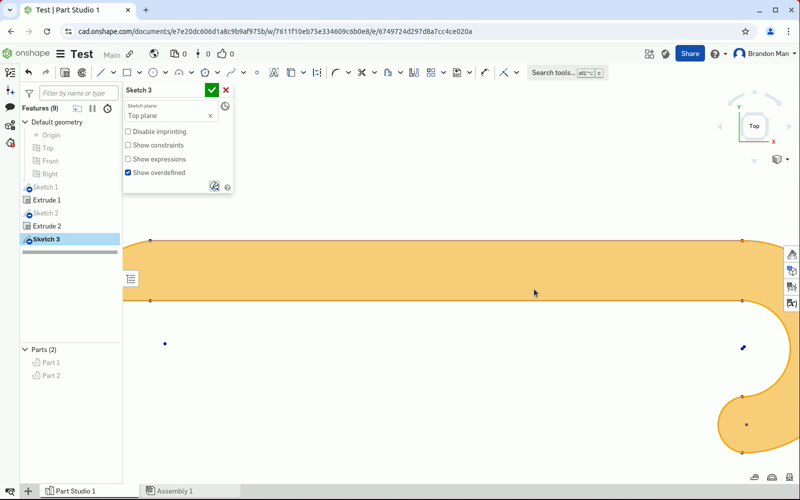
scroll(-6)
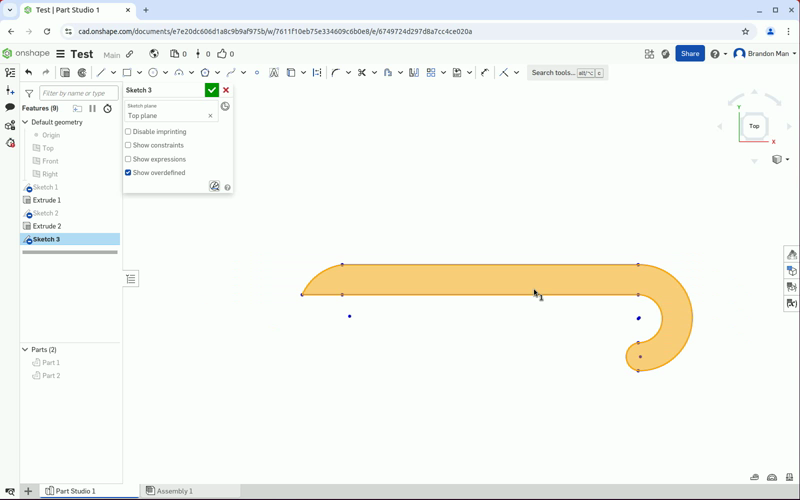
scroll(-6)
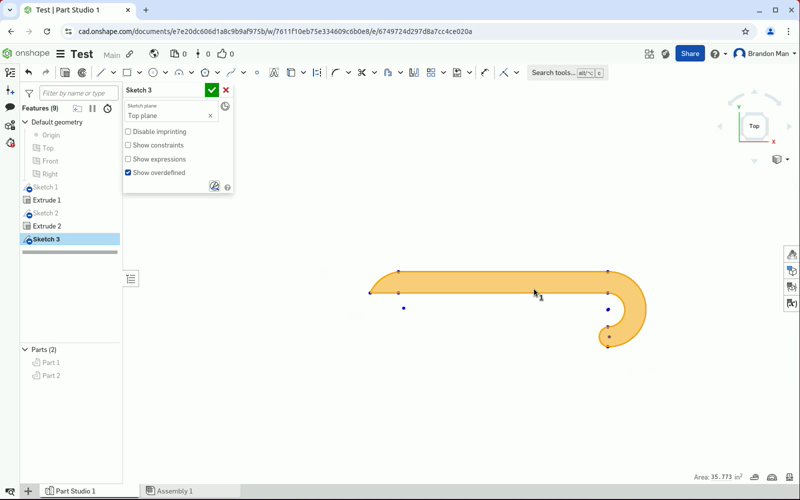
scroll(-6)
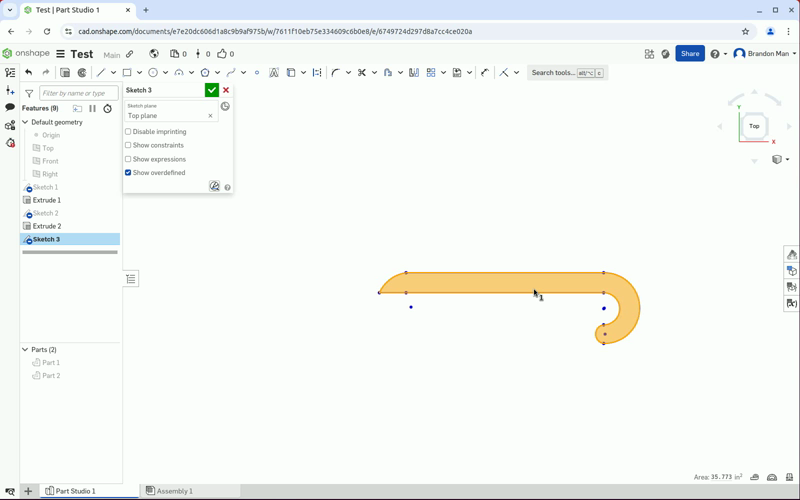
scroll(-6)
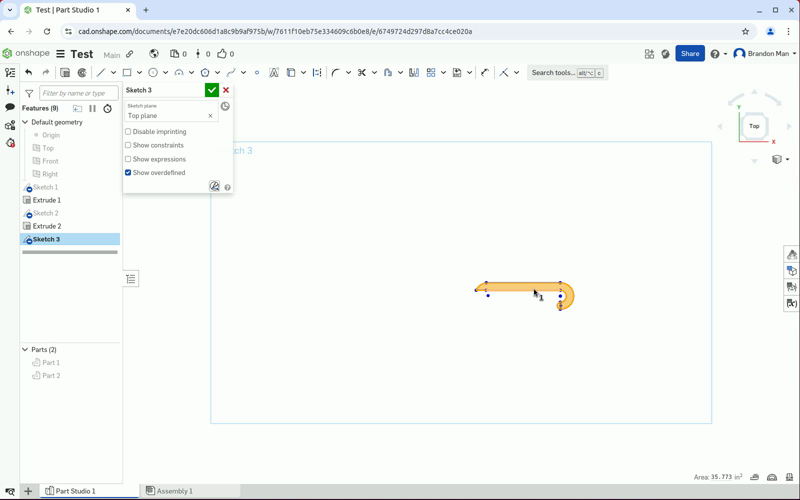
mouse_move(73, 352)
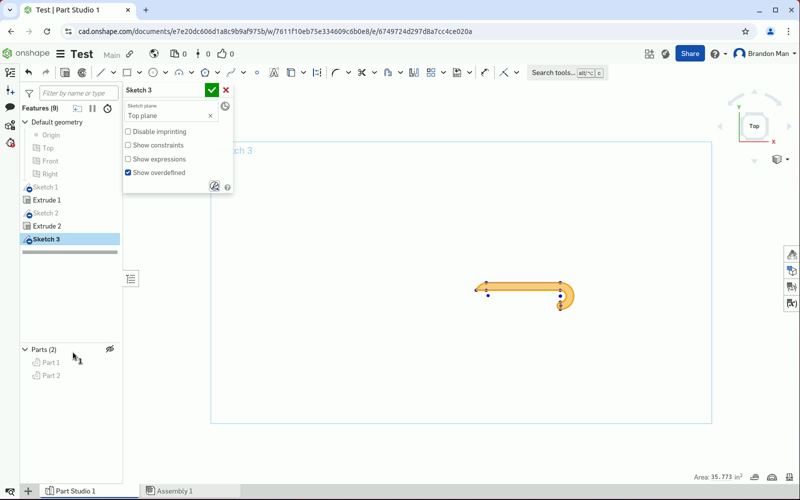
key(shift+y)
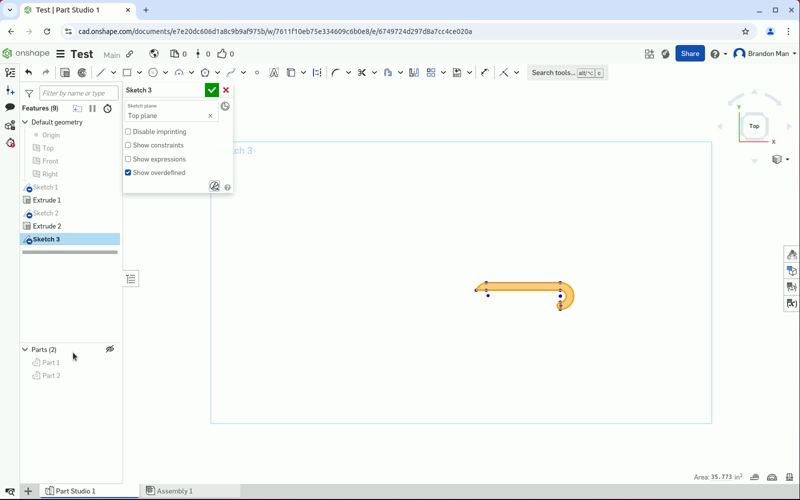
key(shift+e)
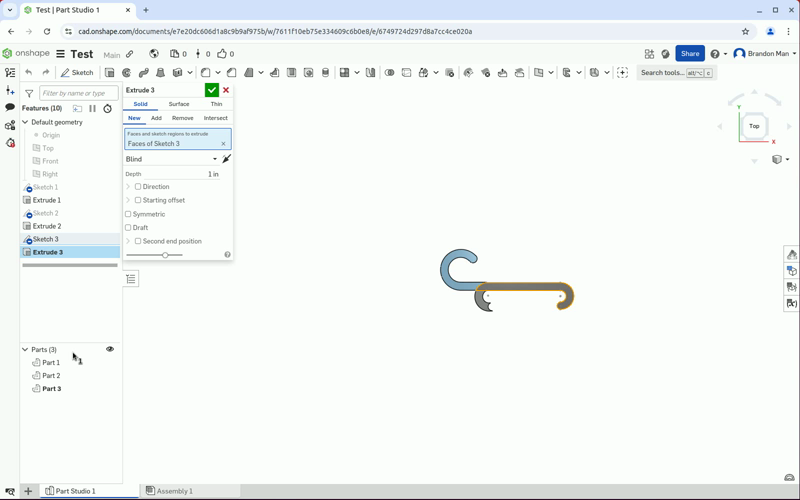
mouse_move(143, 106)
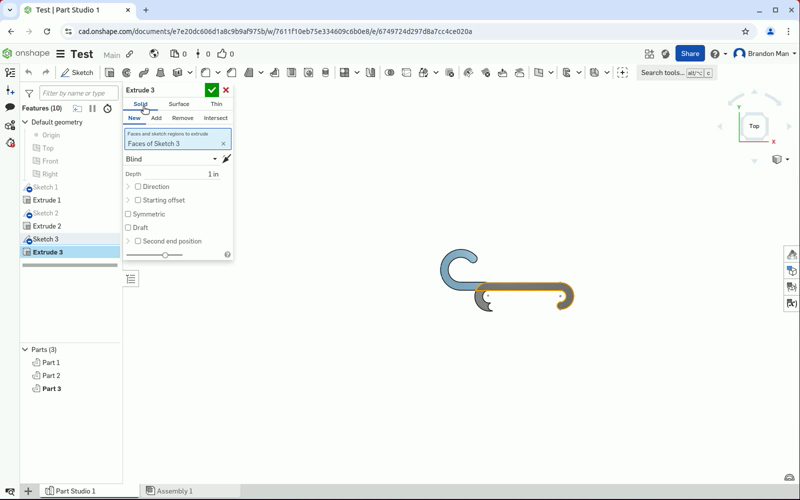
click(143, 106)
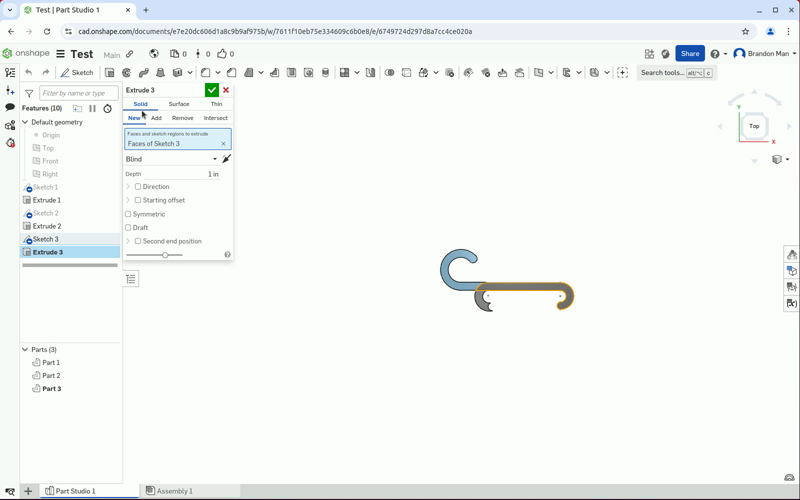
mouse_move(137, 120)
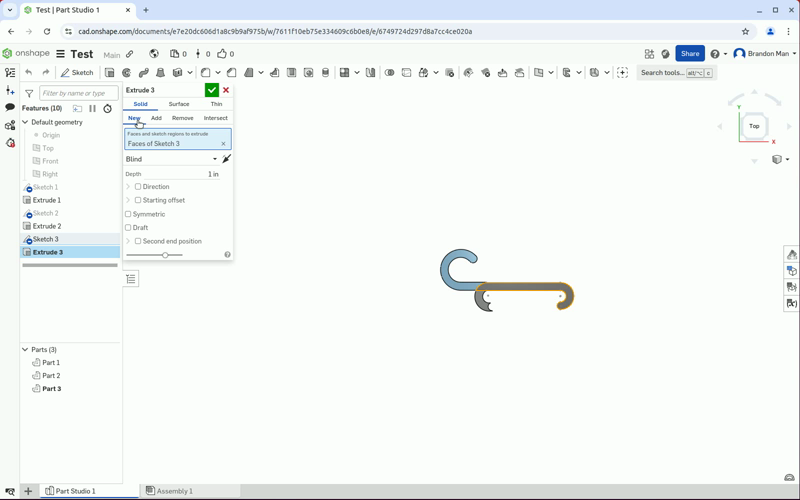
click(137, 120)
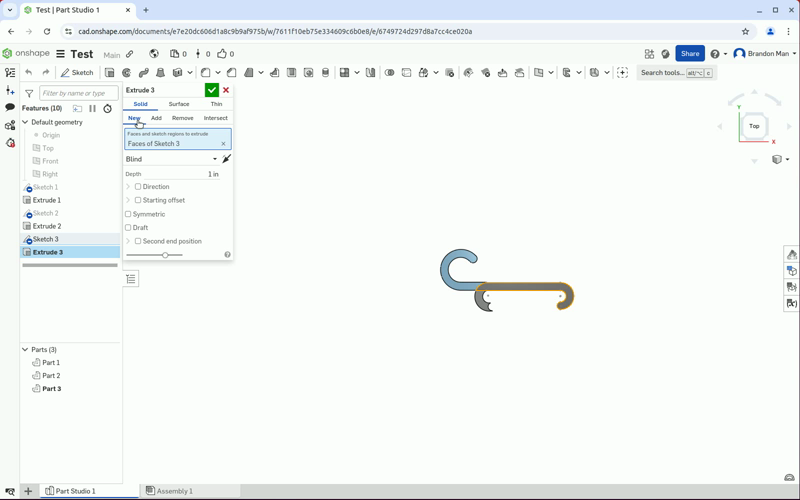
key(tab, 4)
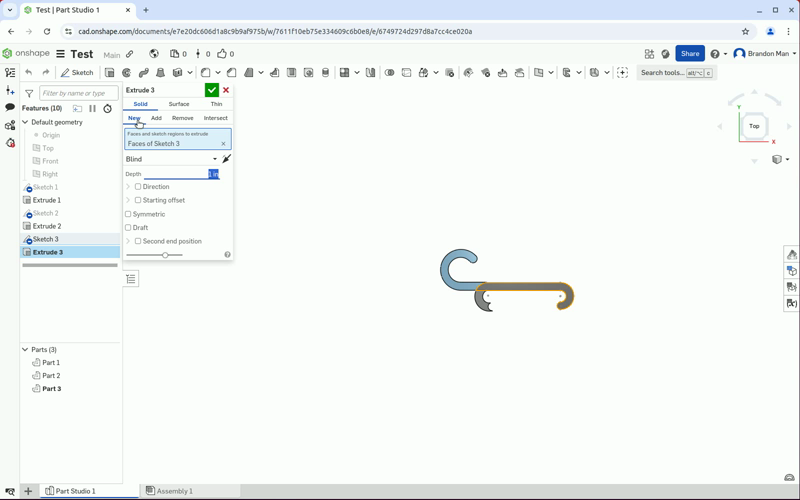
text(3.129)
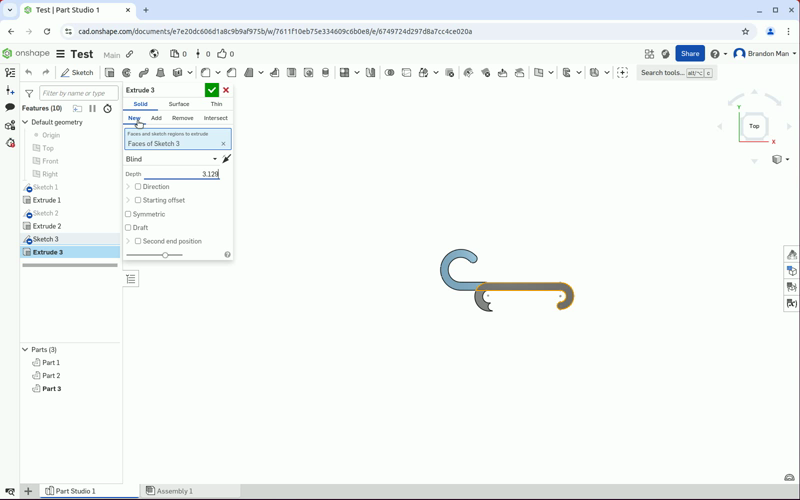
key(enter)
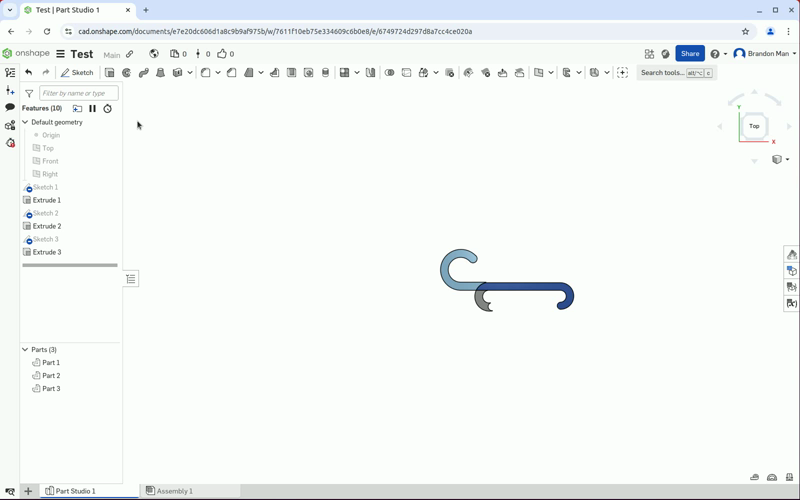
key(shift+h)
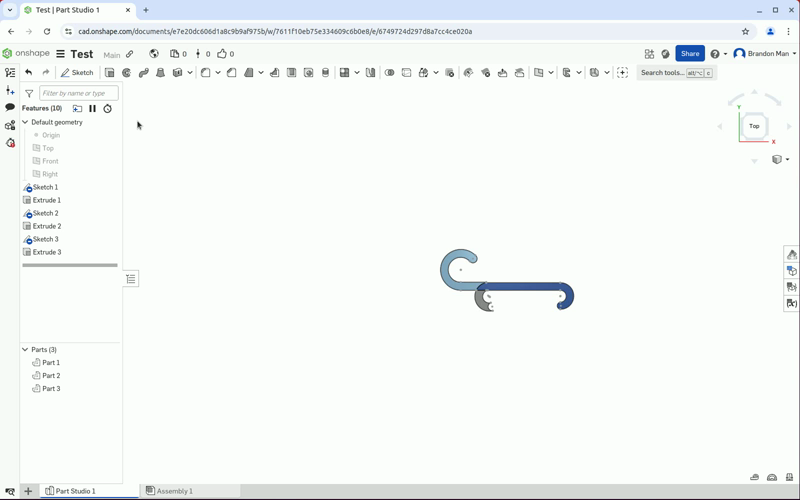
key(shift+h)
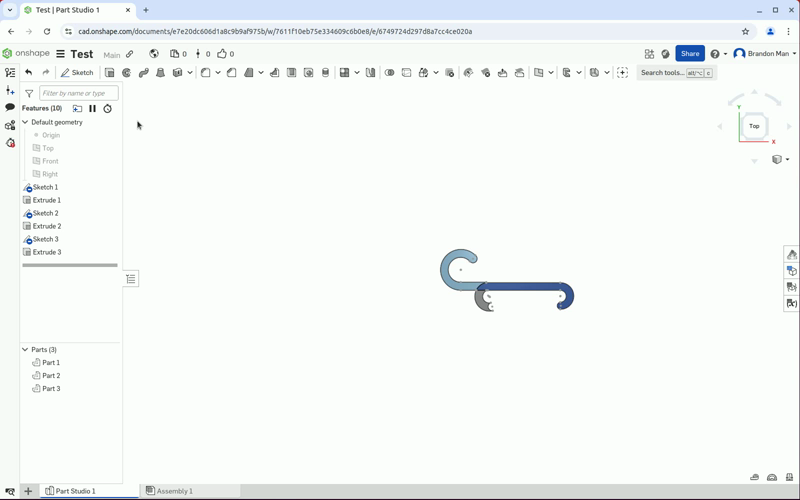
key(shift+7)
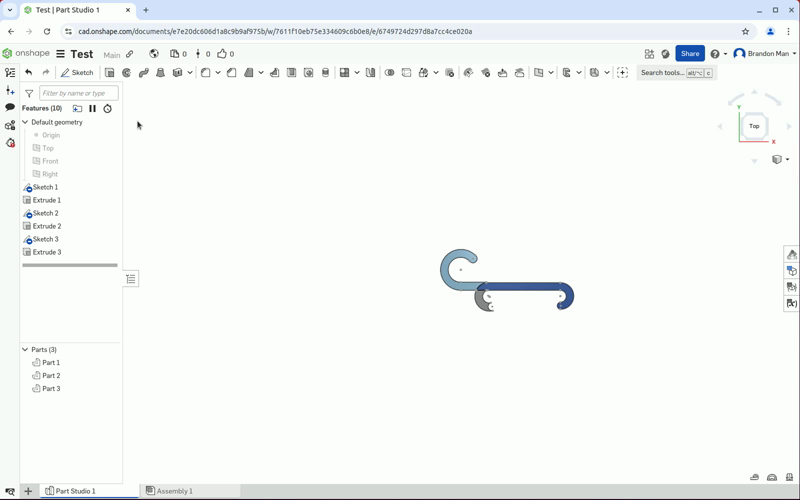
key(up, 3)
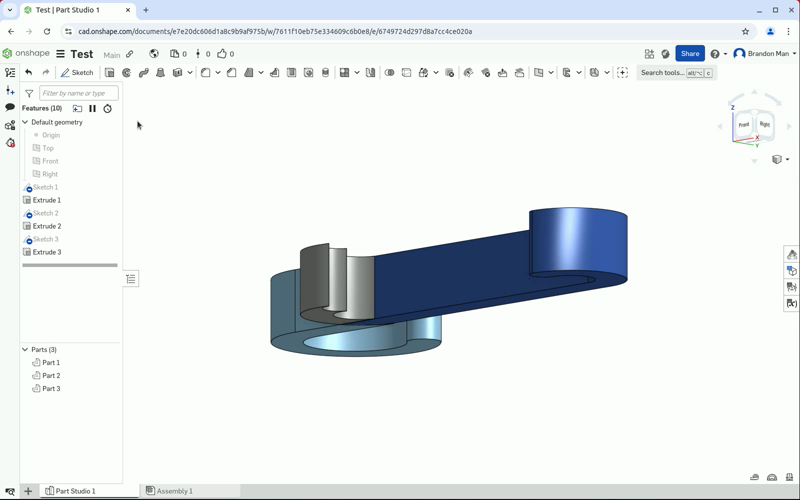
key(left, 3)
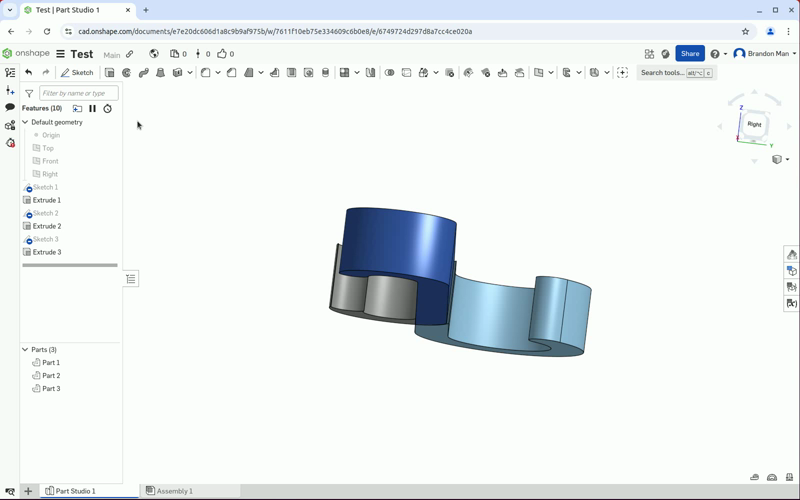
key(right, 3)
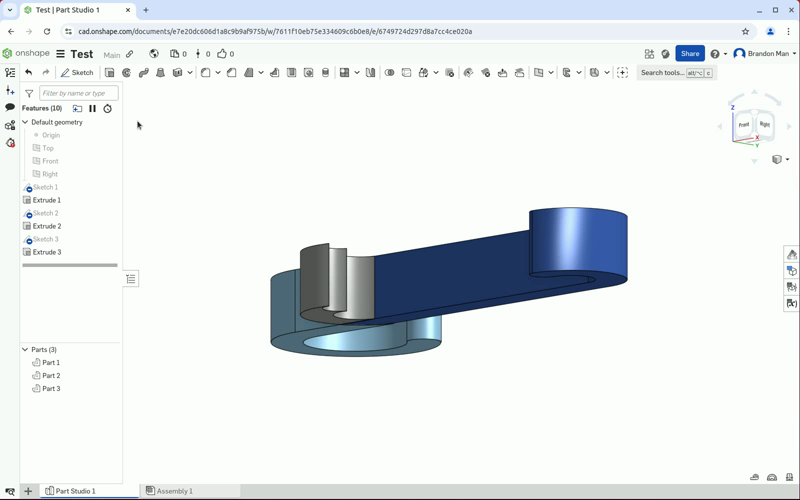
key(down, 3)
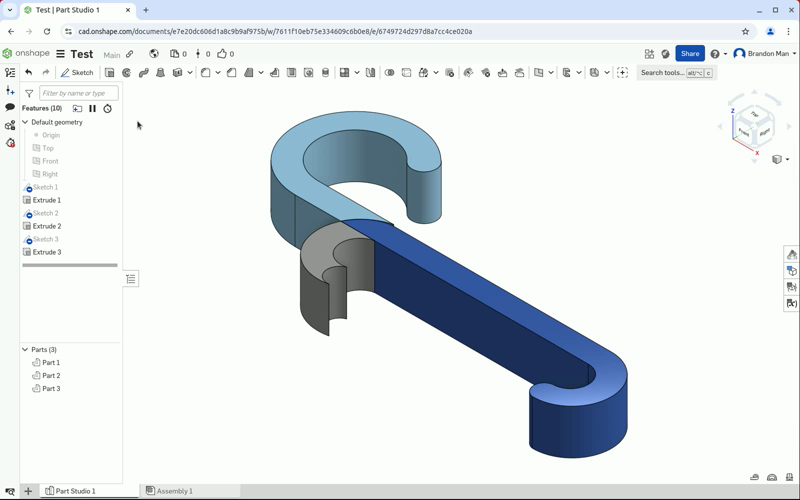
mouse_move(73, 189)
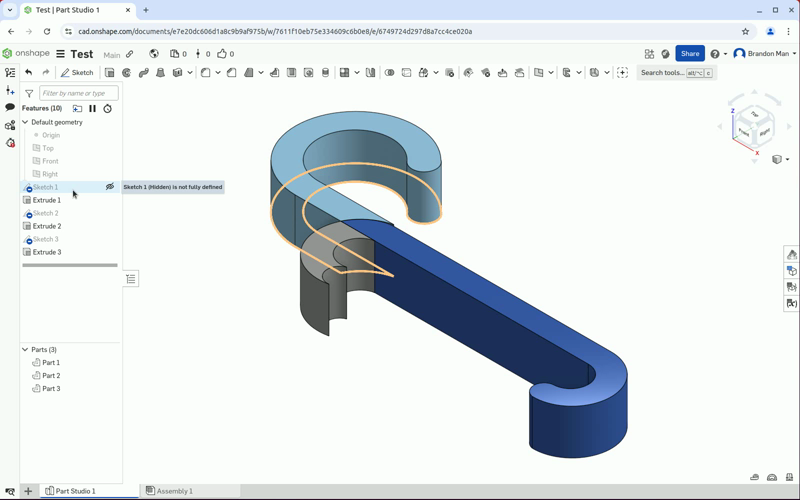
click(73, 189)